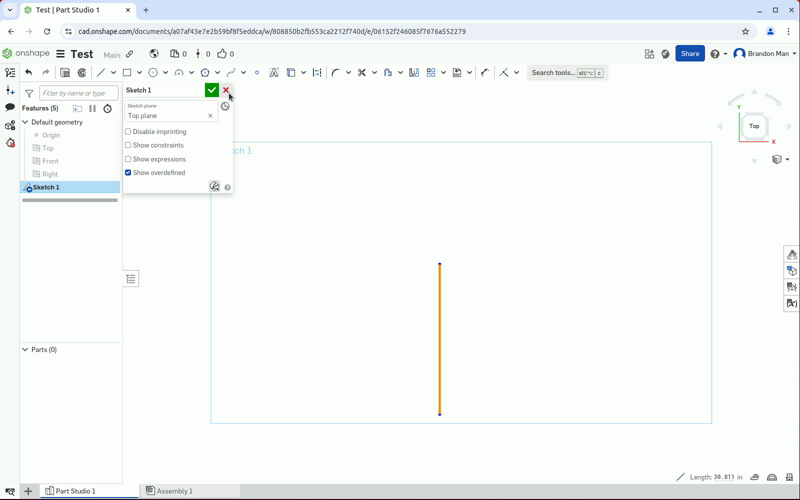
key(shift+h)
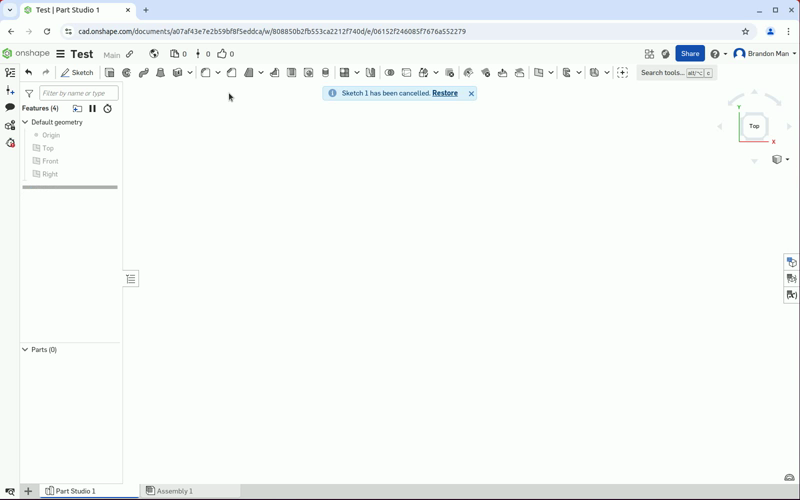
mouse_move(73, 352)
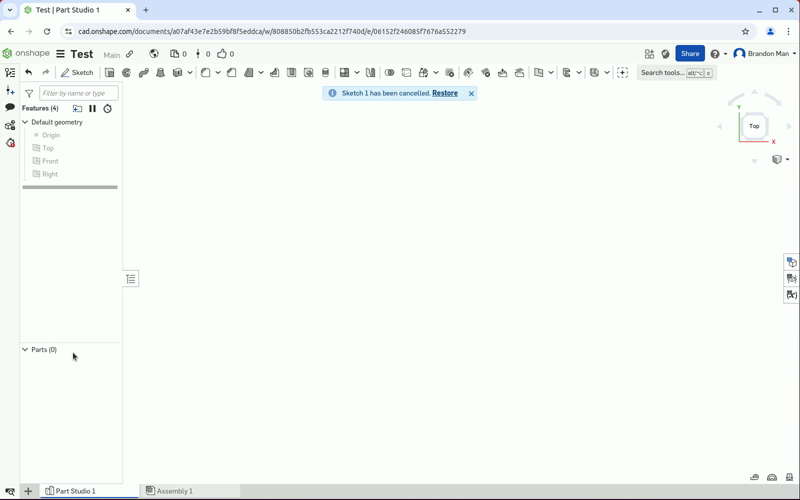
key(y)
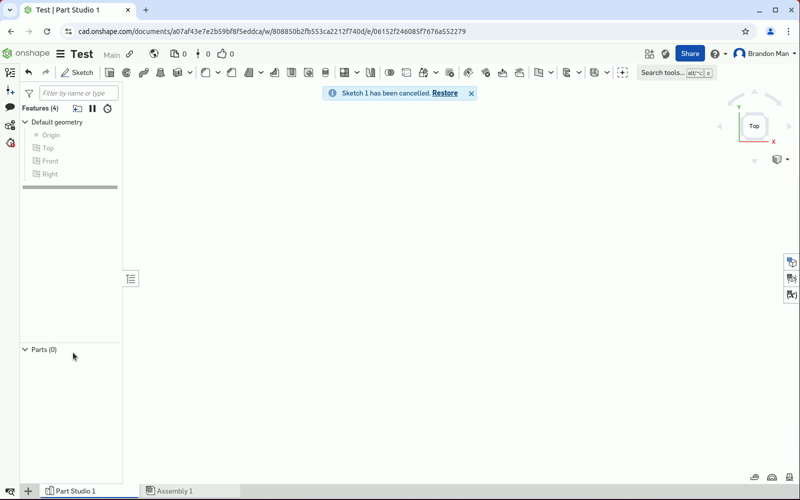
key(shift+p)
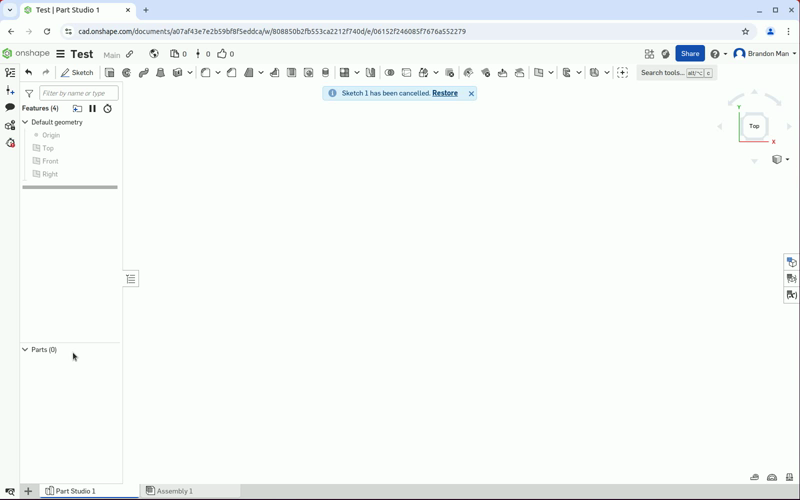
key(space)
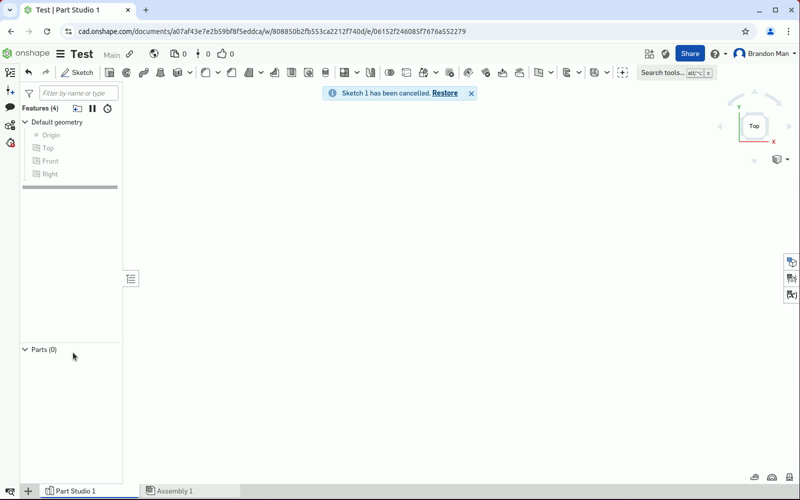
key_down(shift)
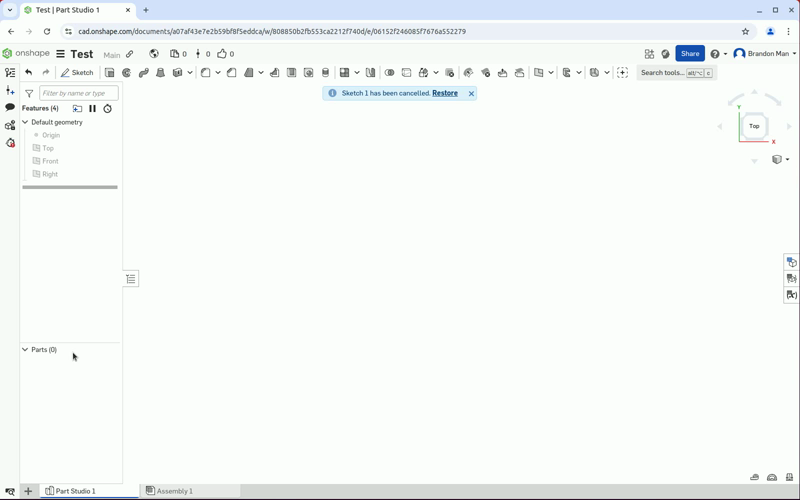
key(up)
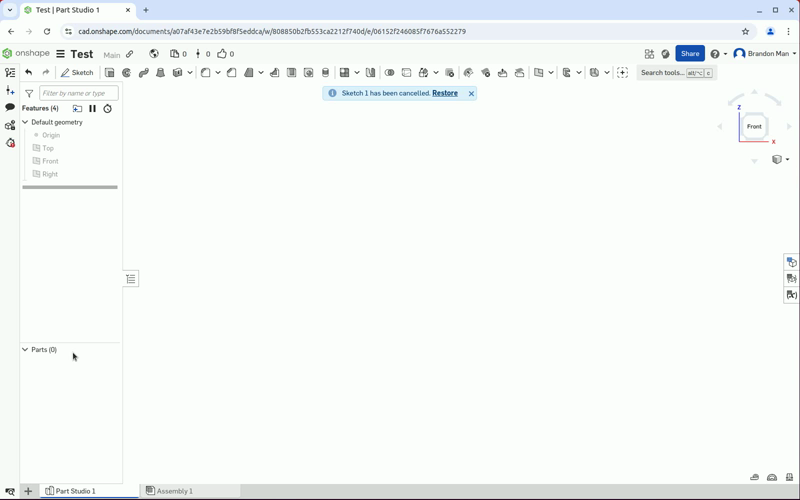
key_up(shift)
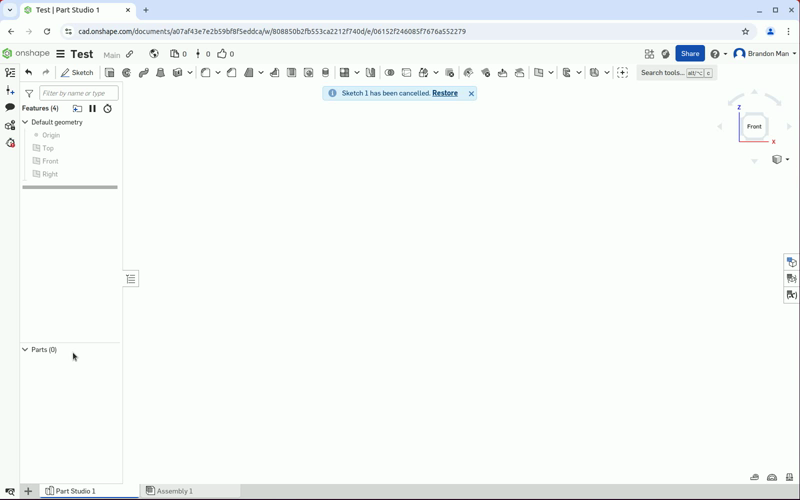
key(space)
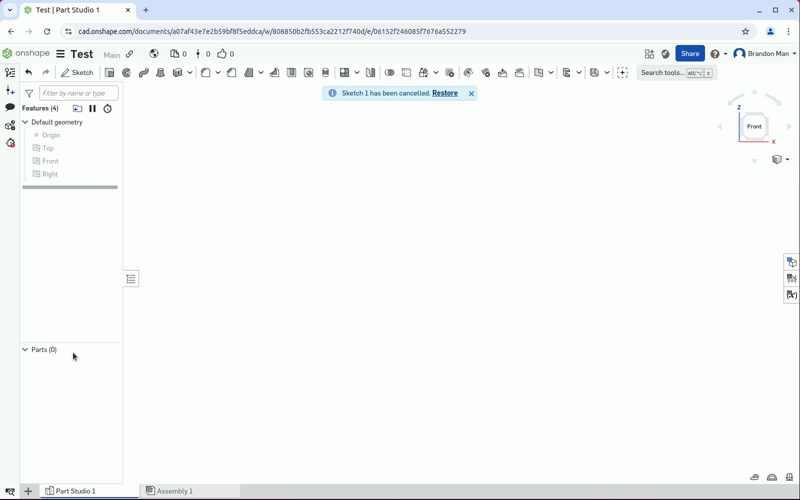
key_down(shift)
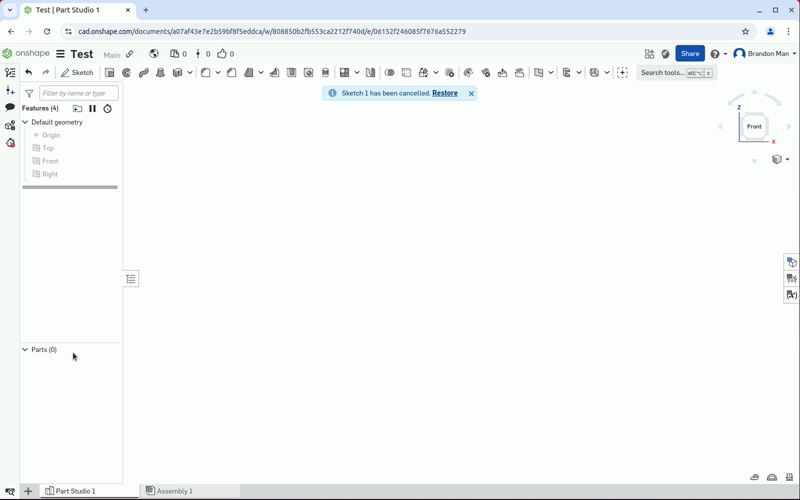
key(left)
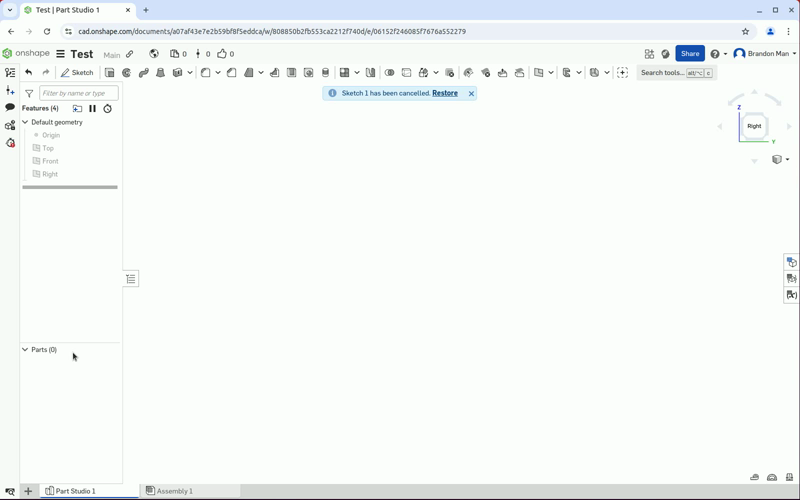
key_up(shift)
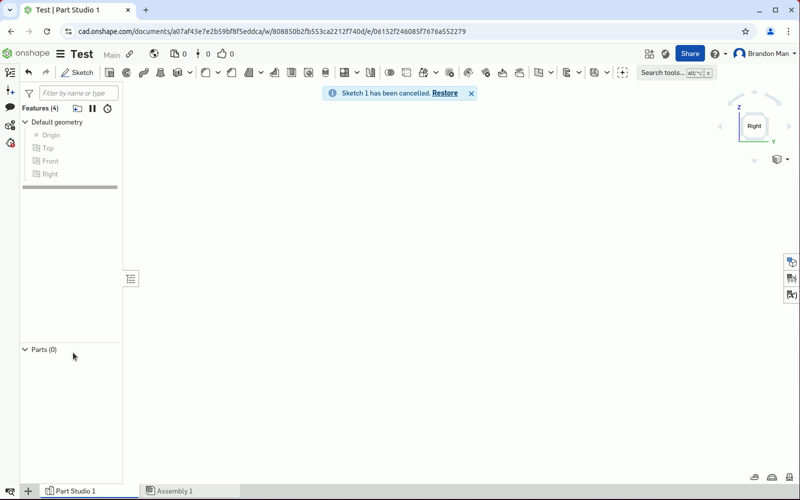
mouse_move(73, 352)
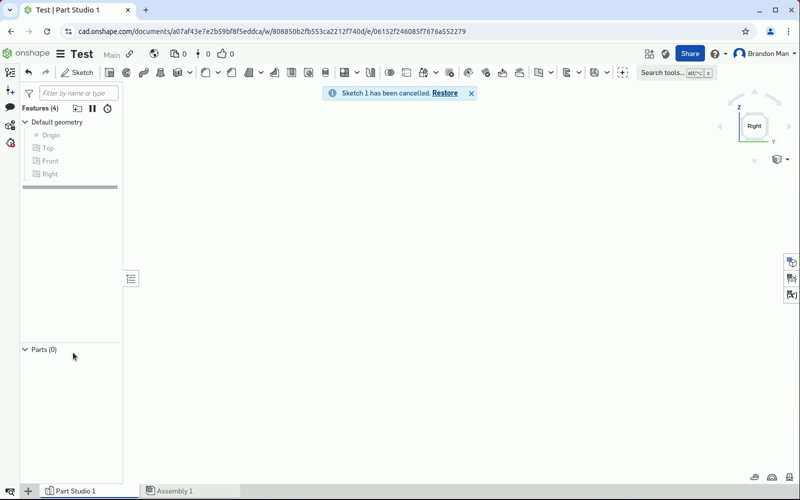
key(shift+y)
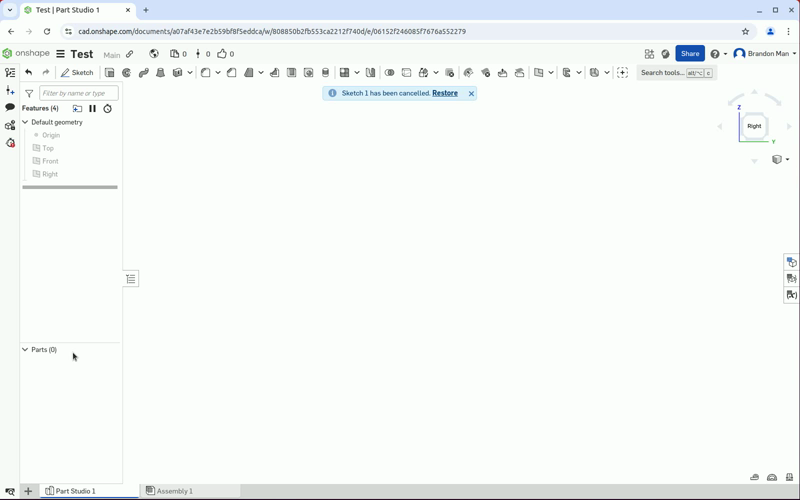
key(shift+s)
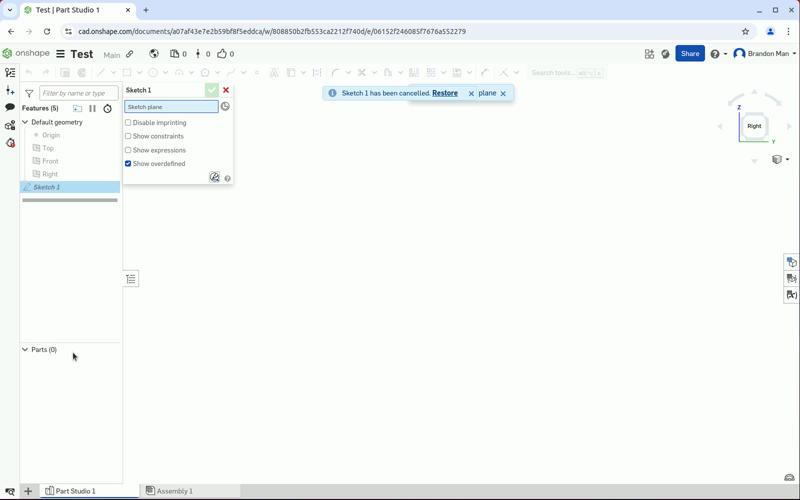
mouse_move(73, 176)
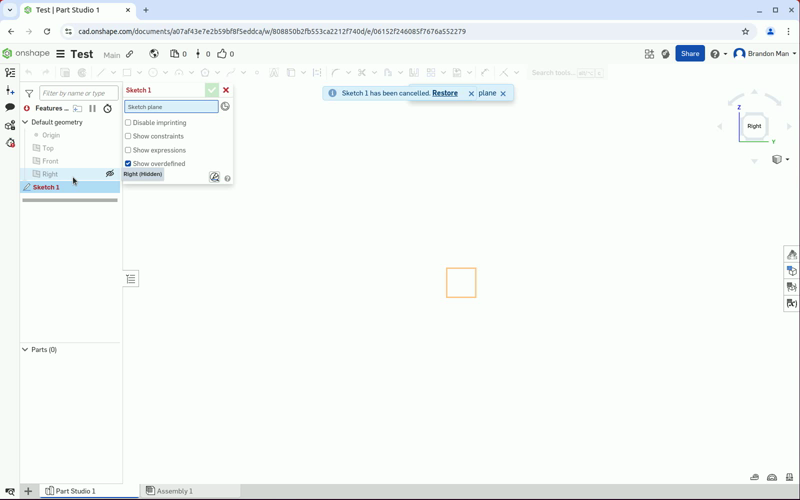
click(73, 176)
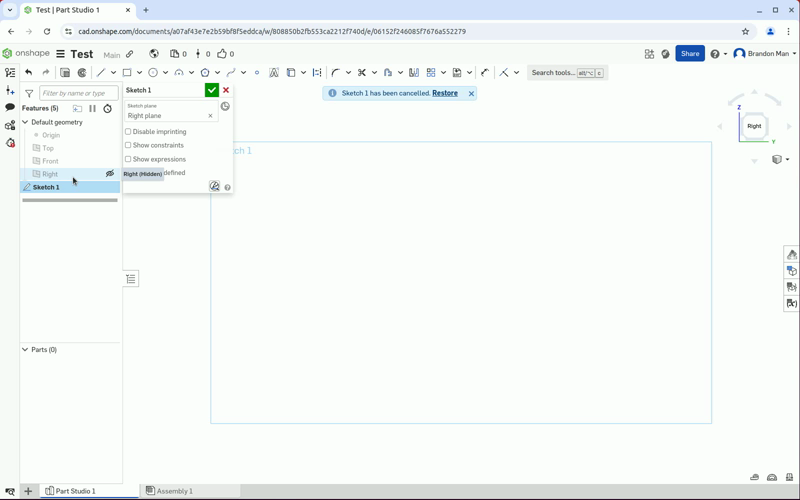
mouse_move(73, 352)
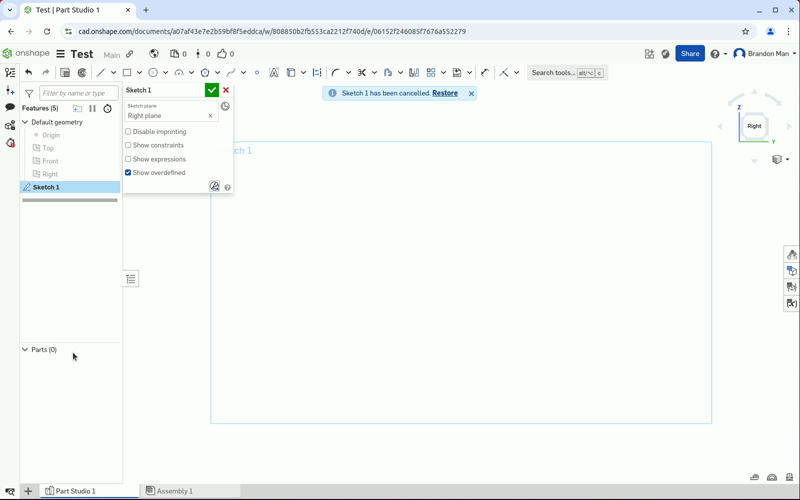
key(y)
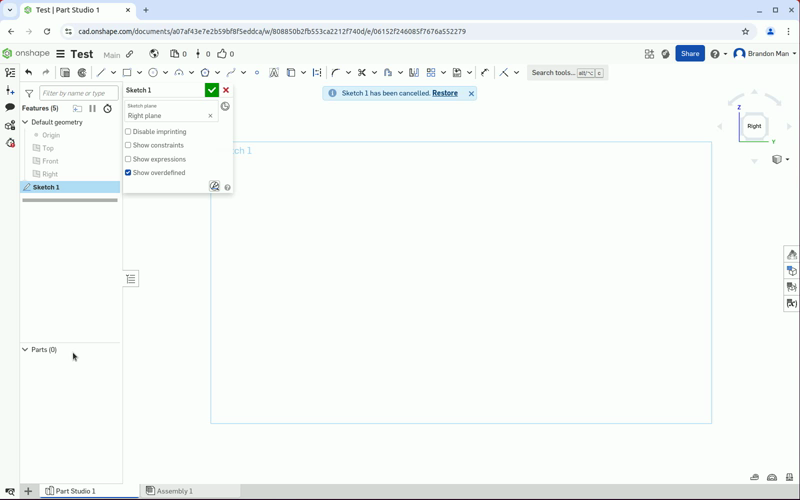
key(c)
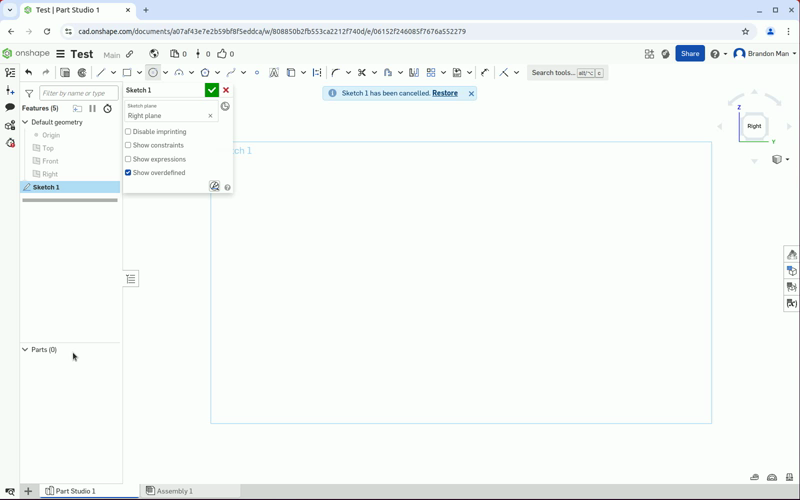
key_down(shift)
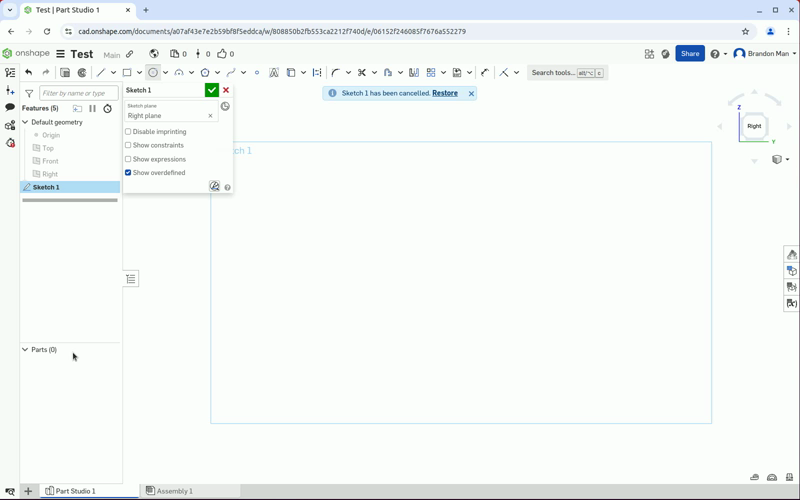
mouse_move(461, 282)
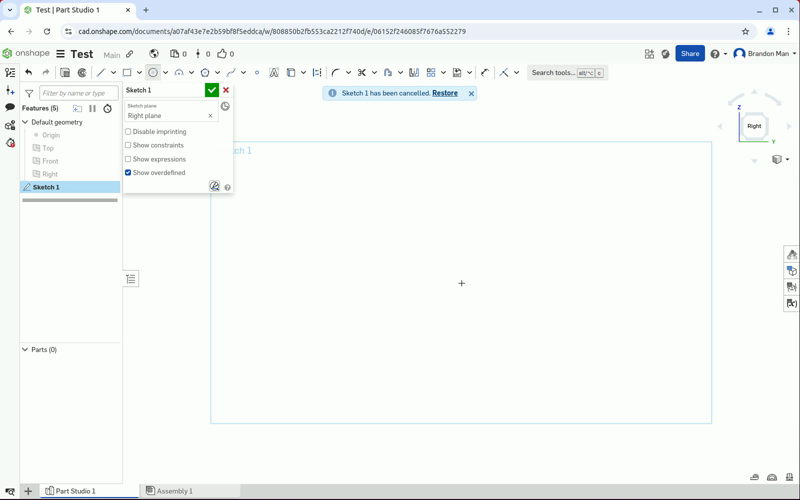
click(461, 282)
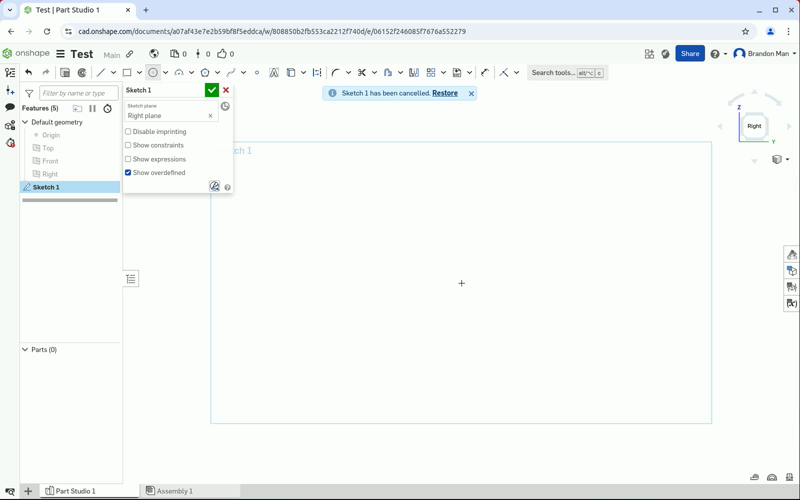
key_up(shift)
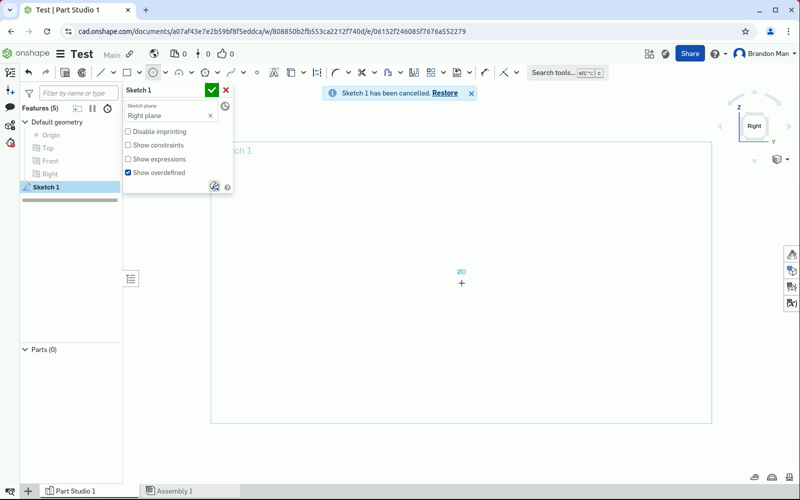
mouse_move(464, 282)
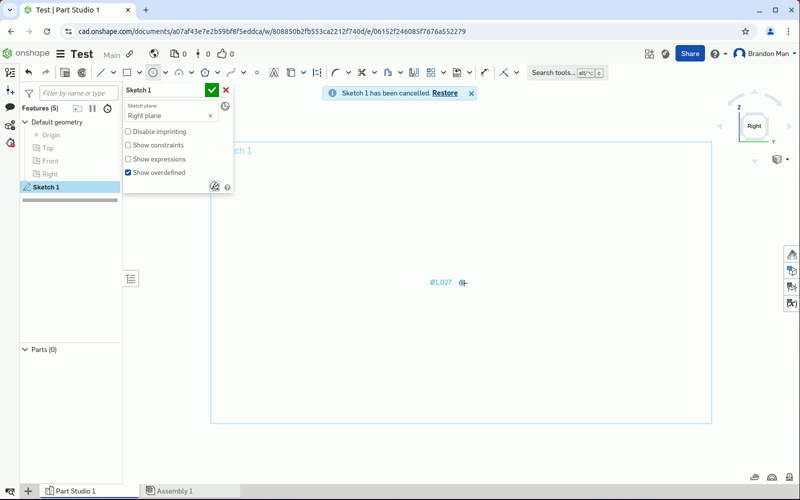
scroll(6)
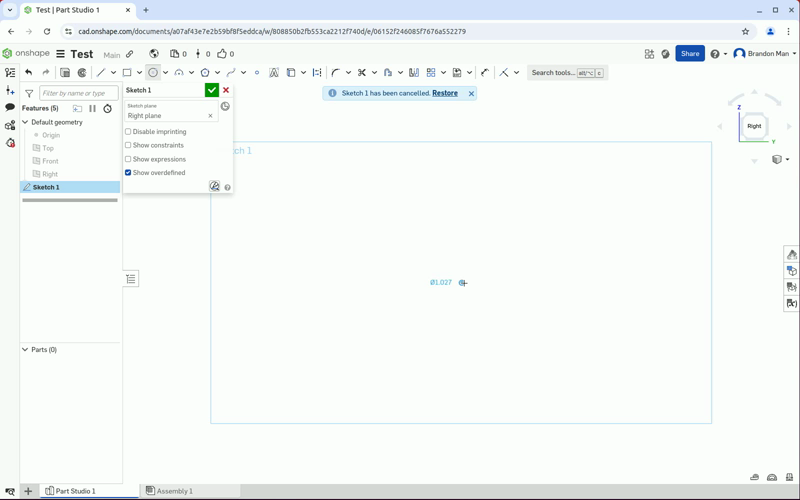
scroll(6)
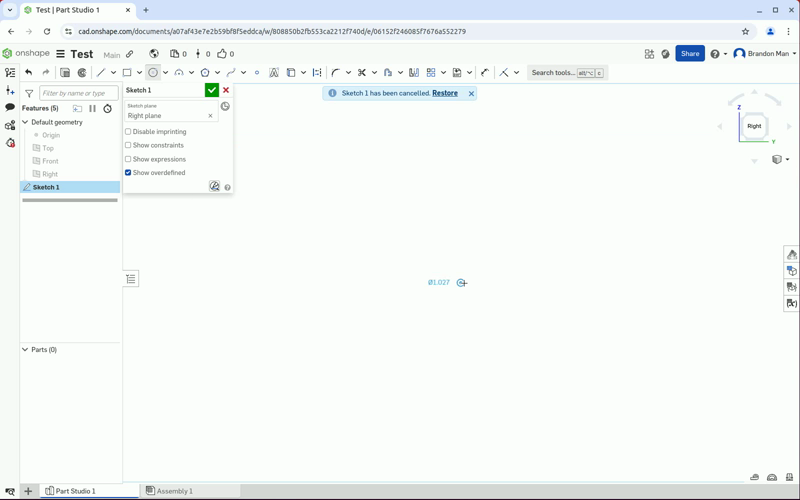
scroll(6)
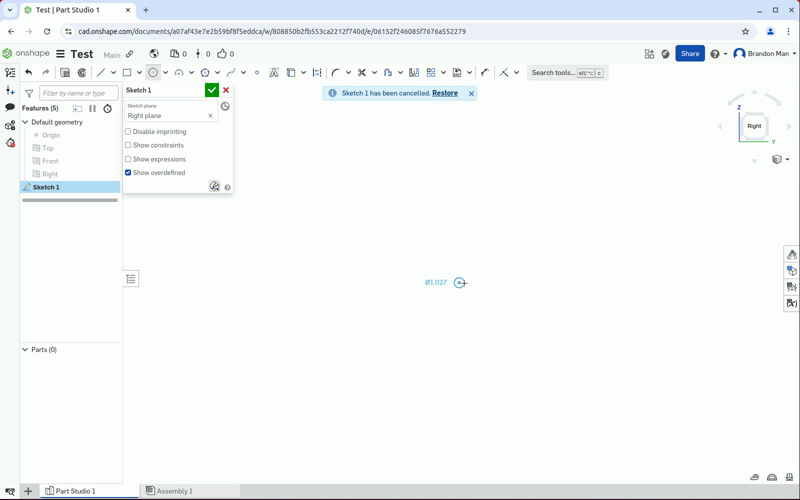
scroll(6)
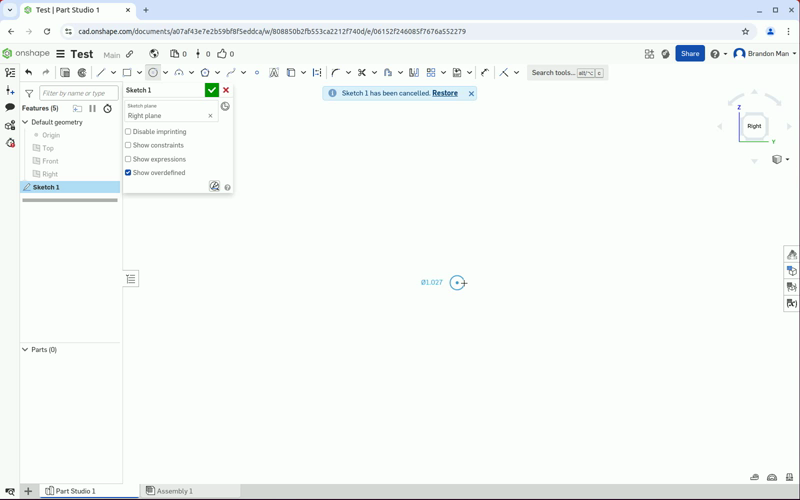
scroll(6)
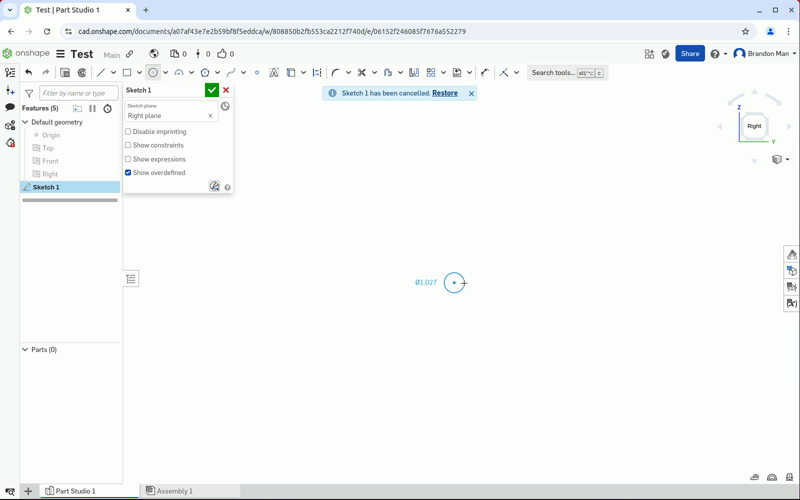
scroll(6)
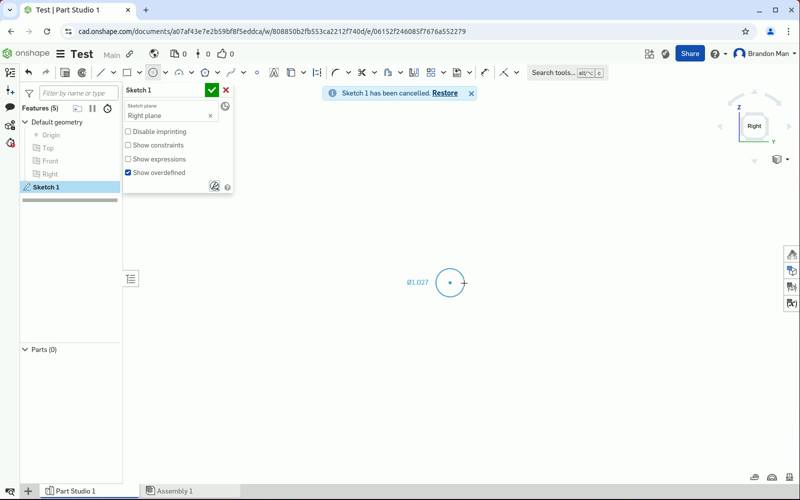
scroll(6)
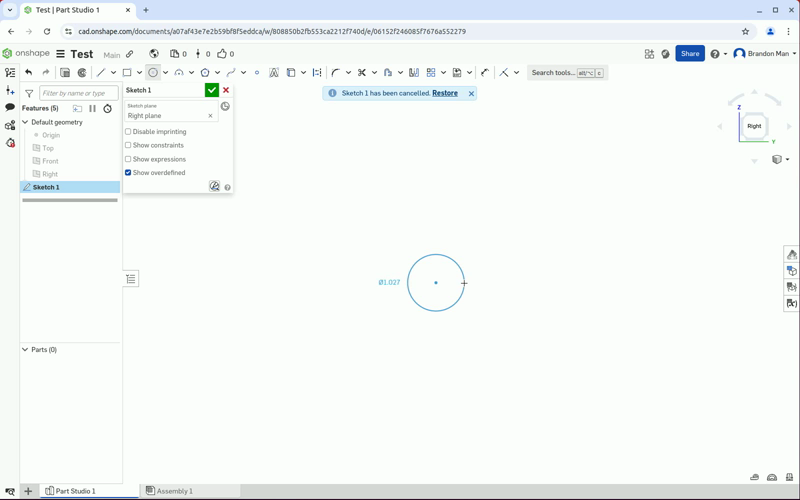
click(464, 282)
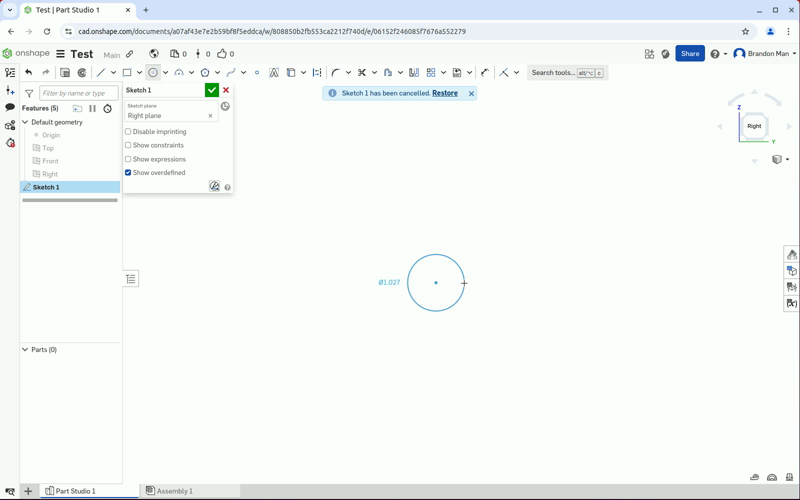
scroll(-6)
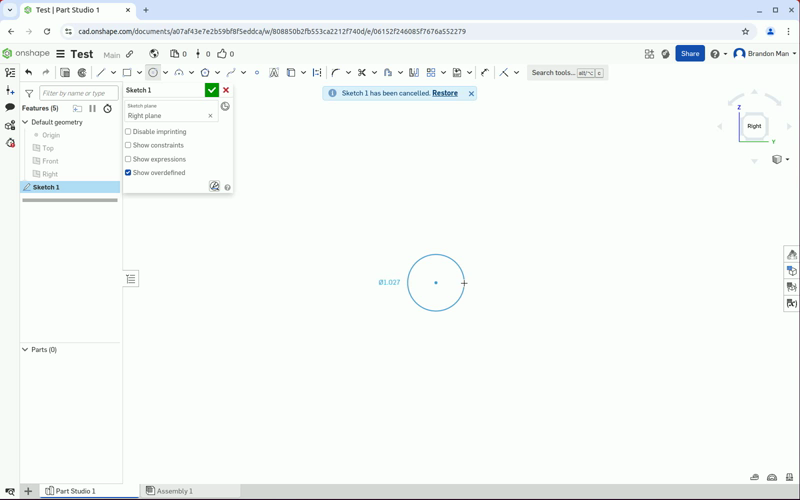
scroll(-6)
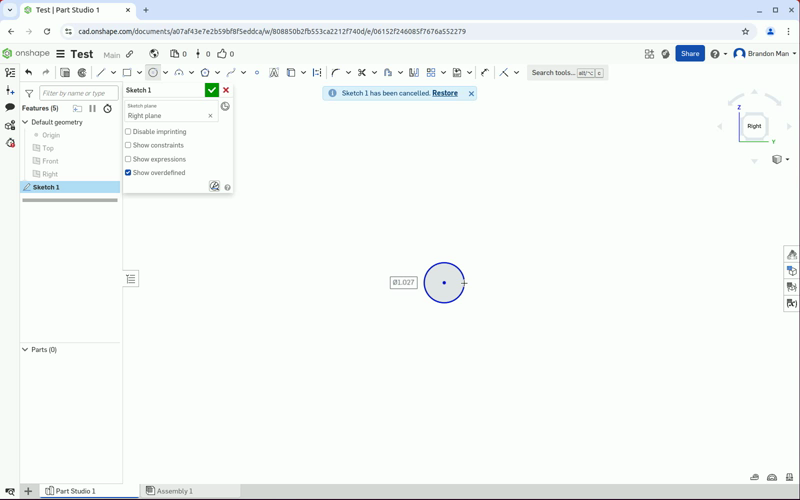
scroll(-6)
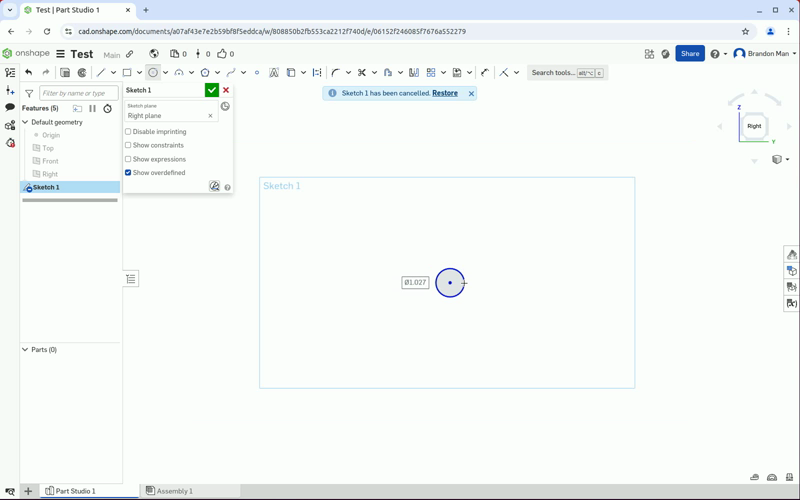
scroll(-6)
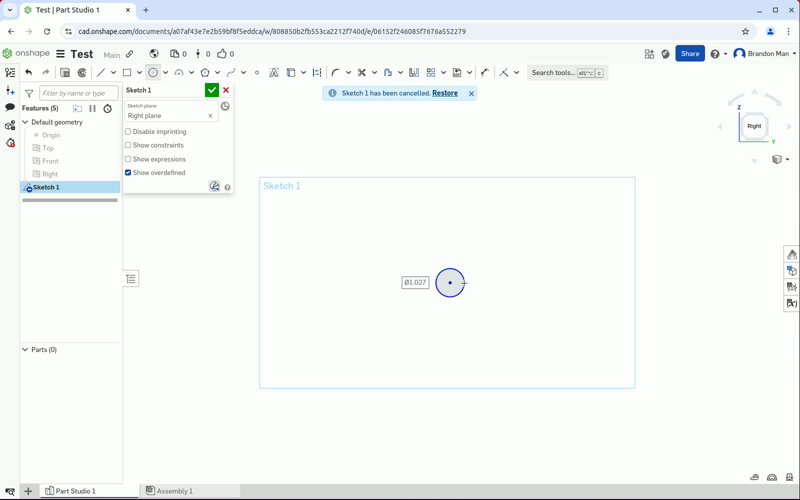
scroll(-6)
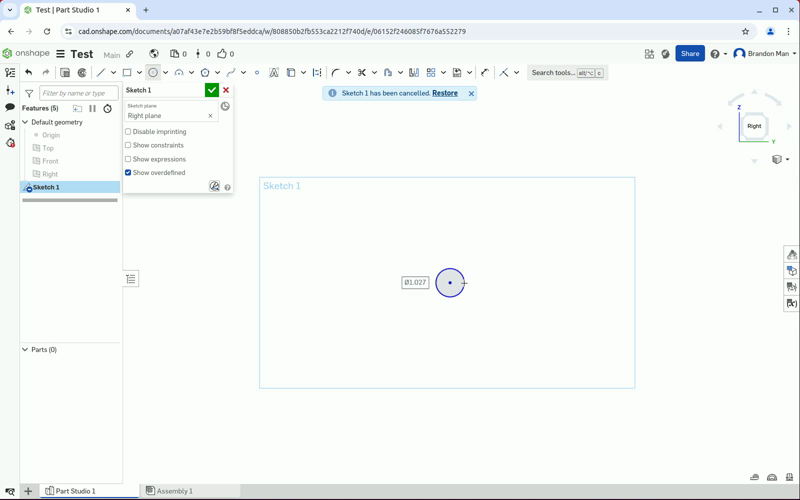
scroll(-6)
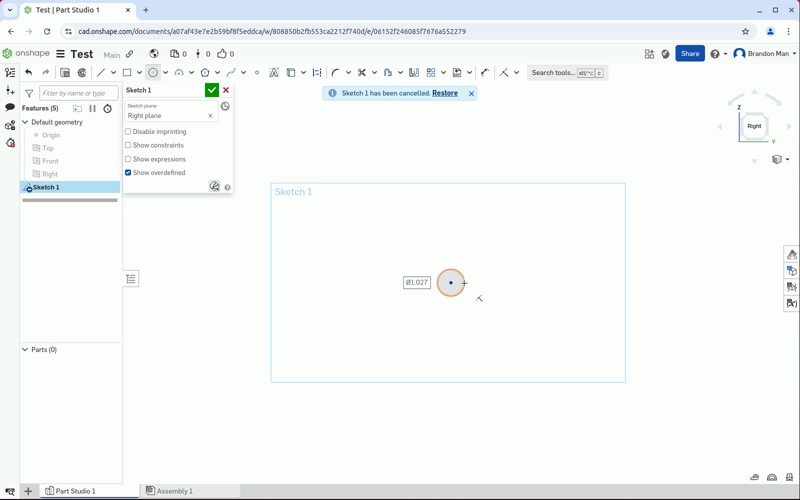
scroll(-6)
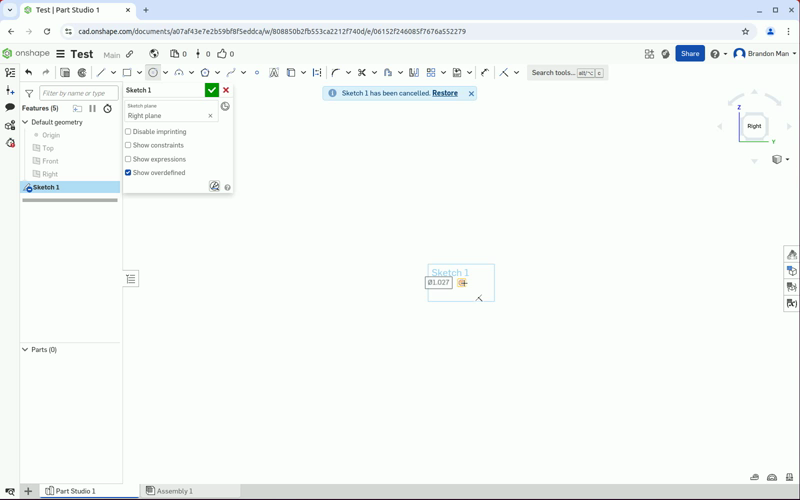
key(esc)
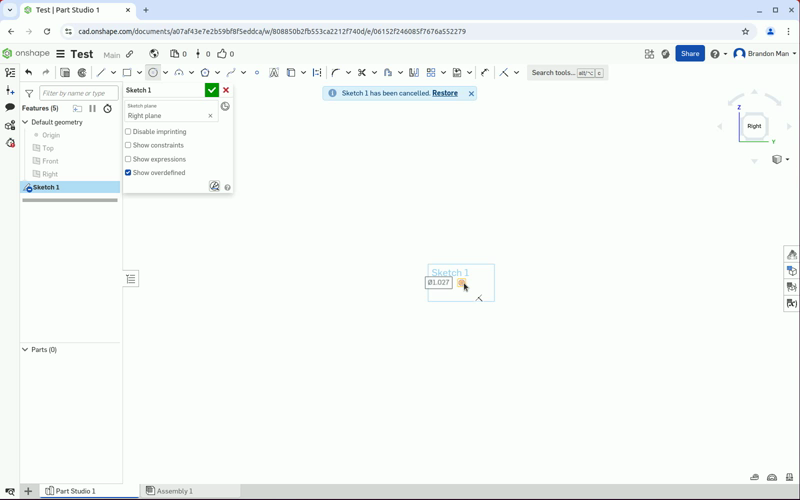
mouse_move(461, 283)
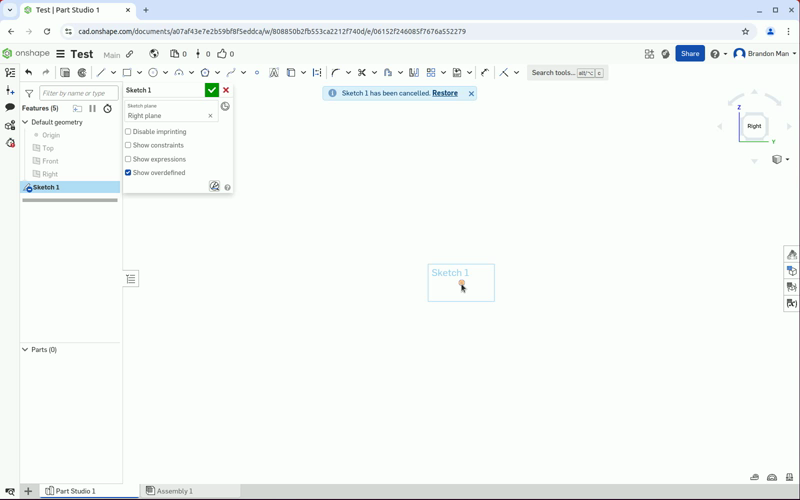
scroll(6)
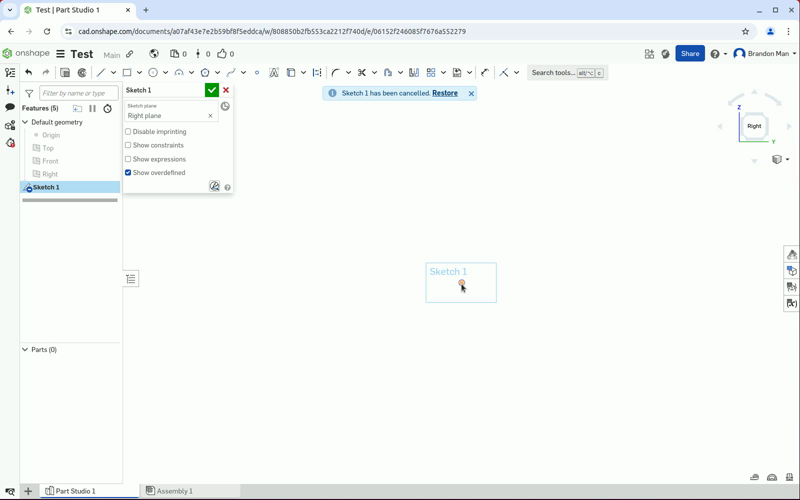
scroll(6)
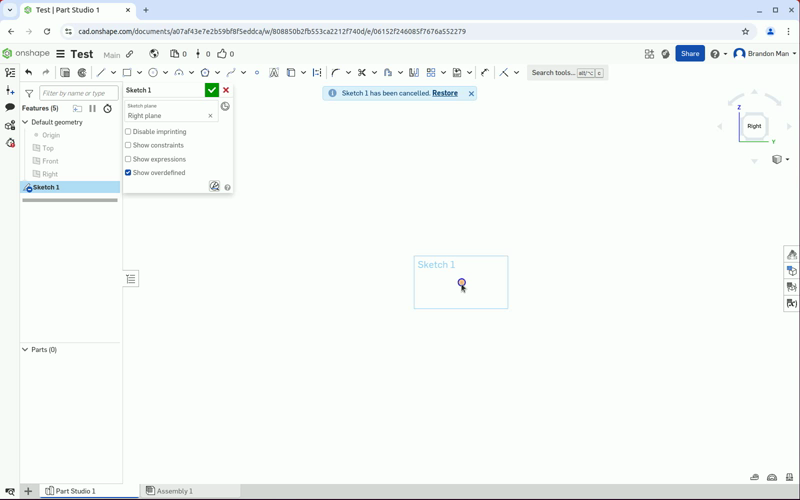
scroll(6)
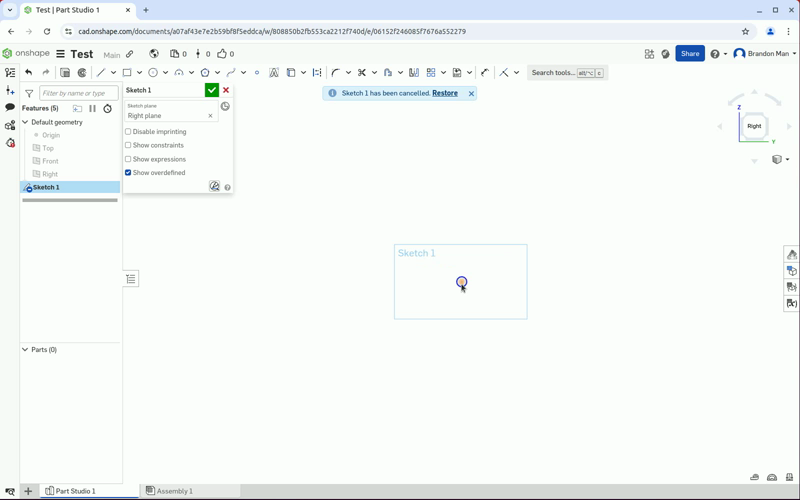
scroll(6)
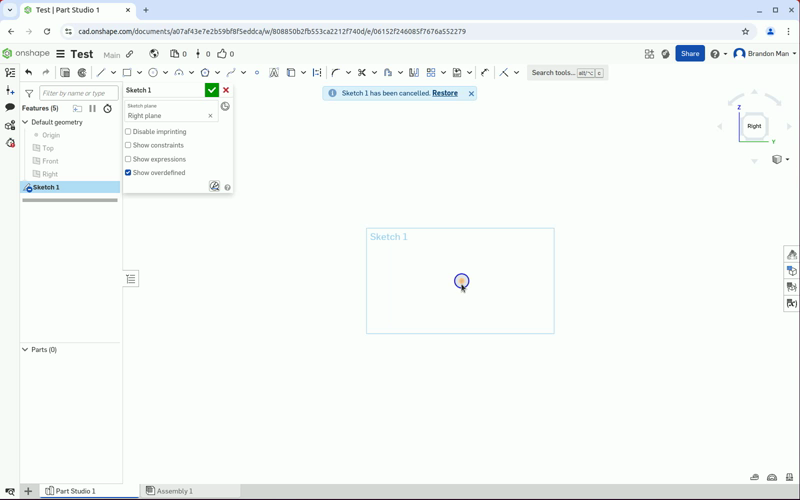
scroll(6)
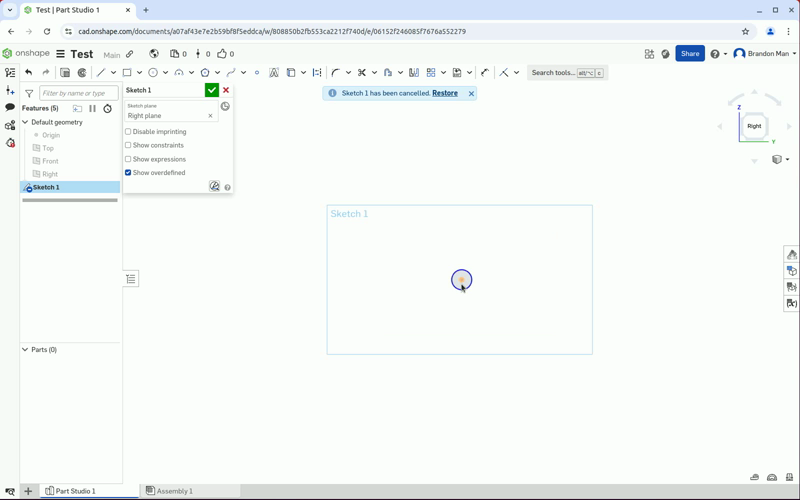
scroll(6)
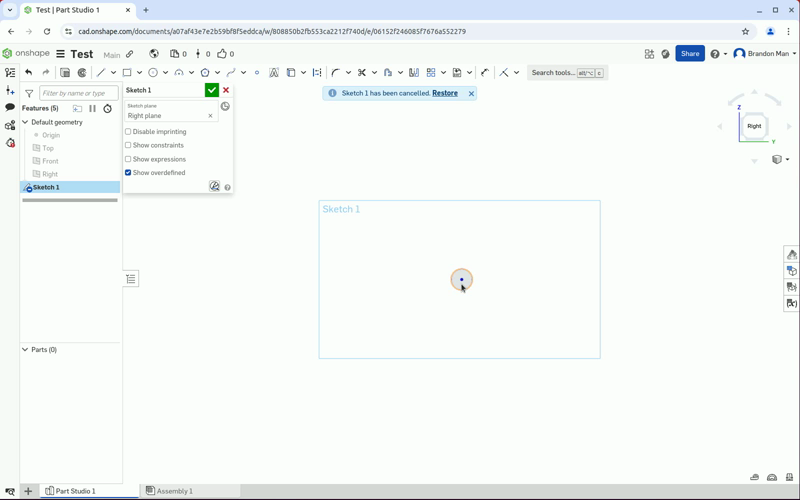
scroll(6)
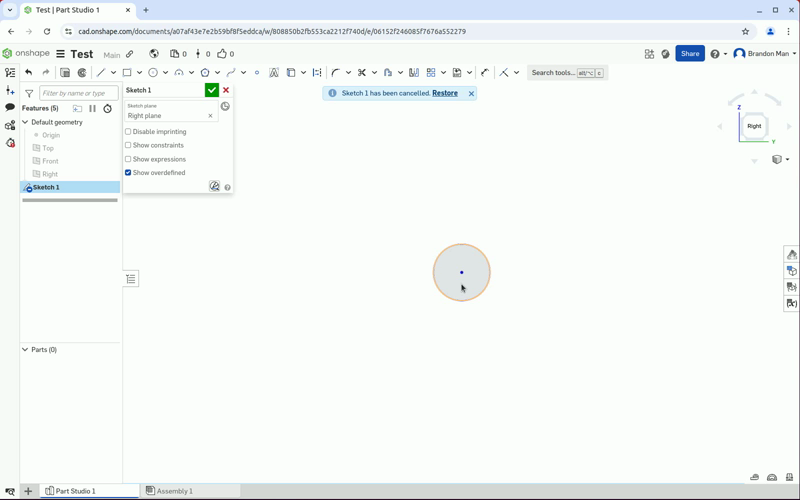
click(461, 283)
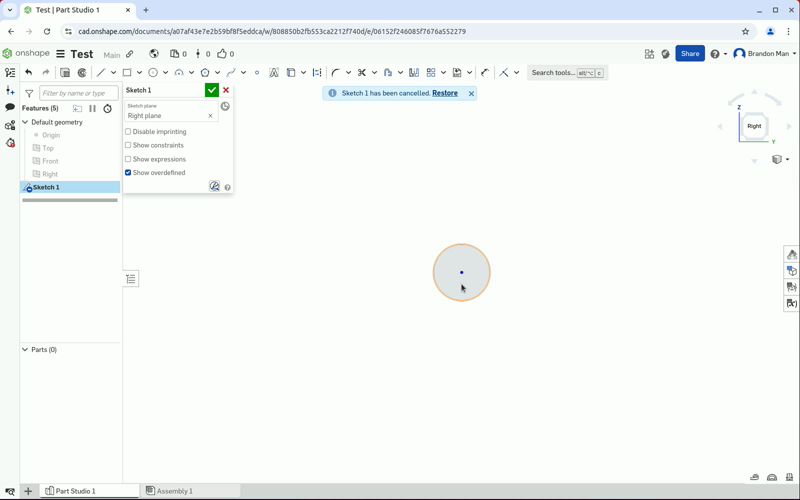
scroll(-6)
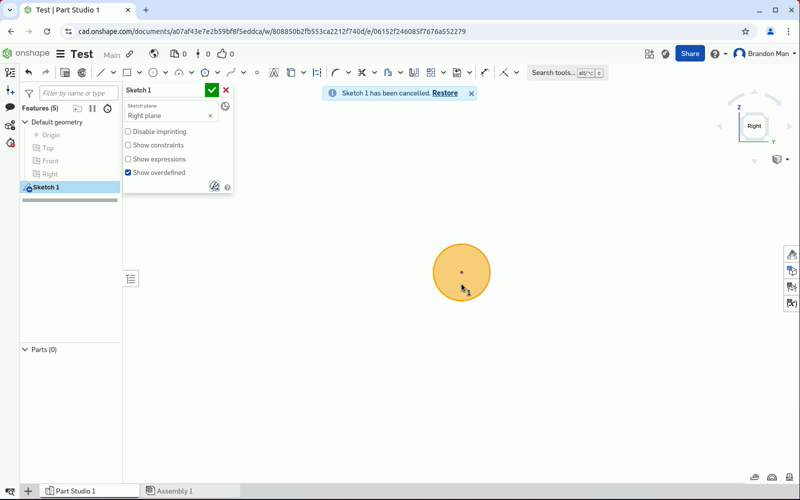
scroll(-6)
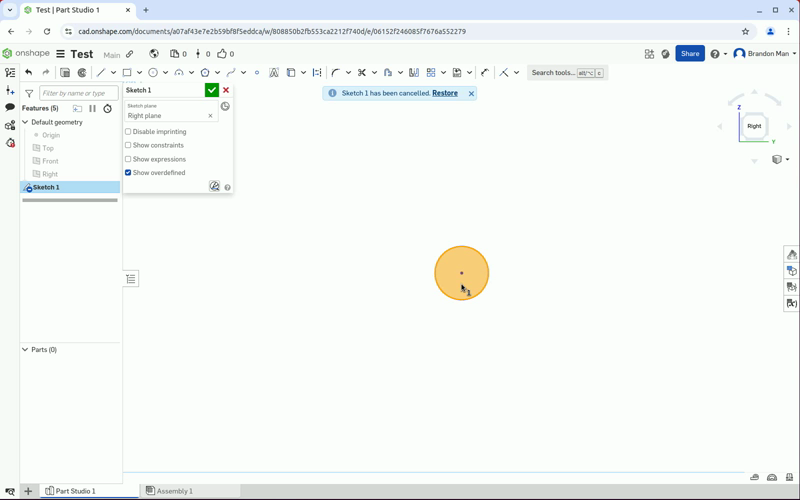
scroll(-6)
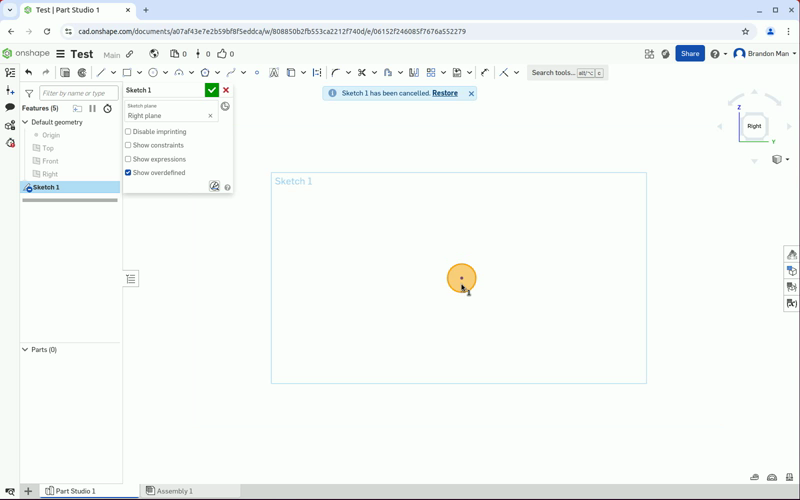
scroll(-6)
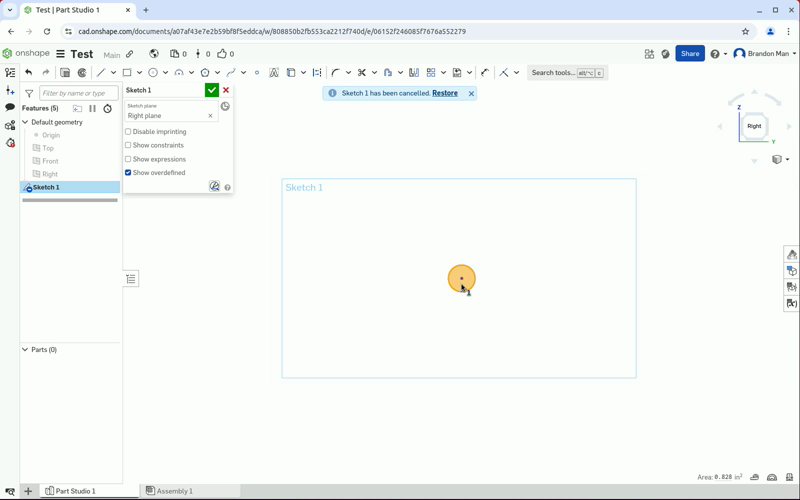
scroll(-6)
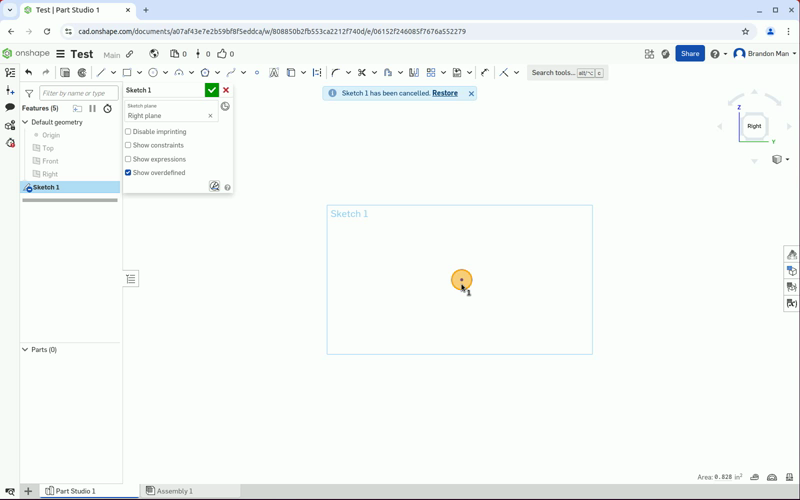
scroll(-6)
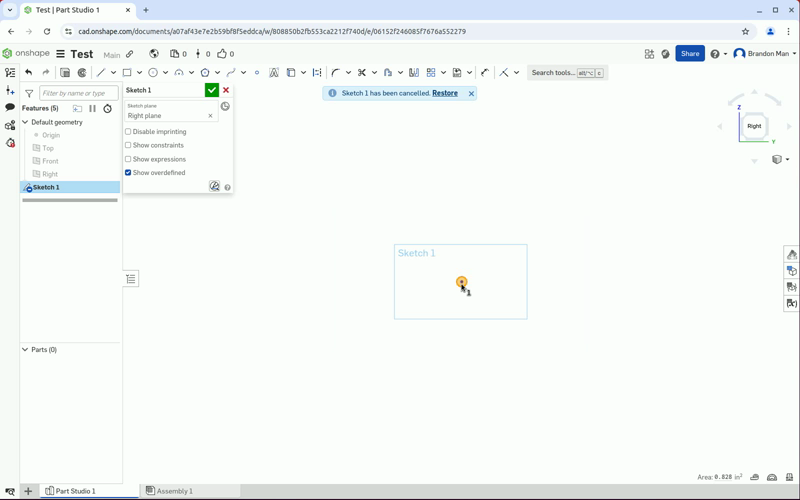
scroll(-6)
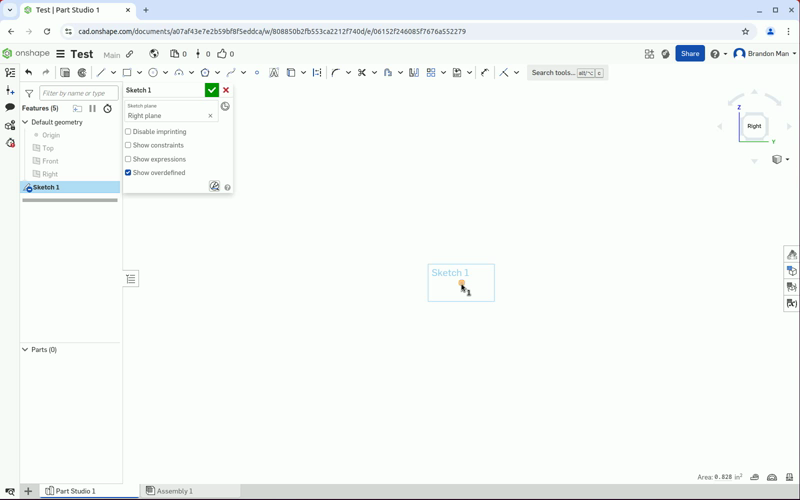
mouse_move(73, 352)
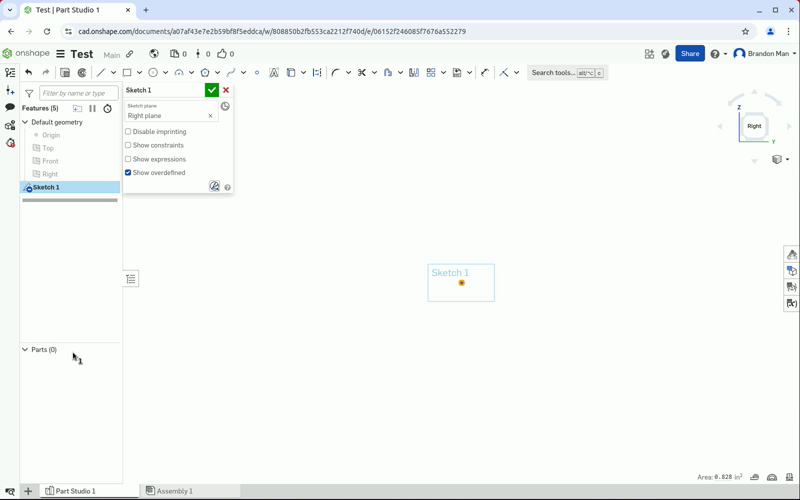
key(shift+y)
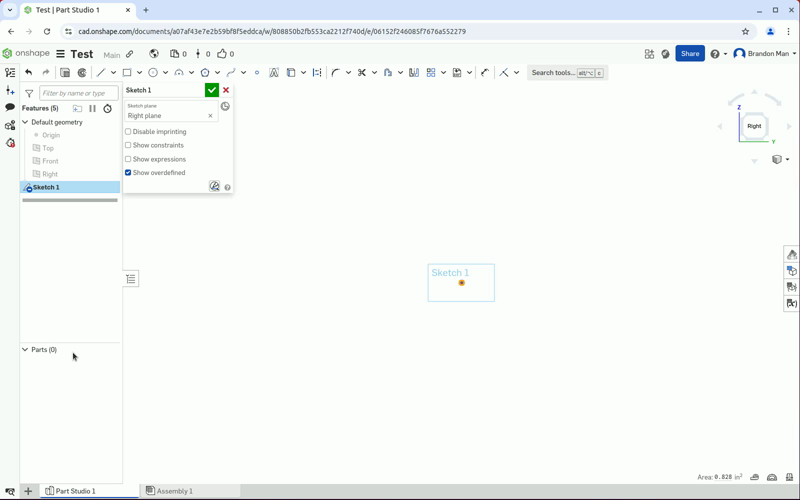
key(shift+e)
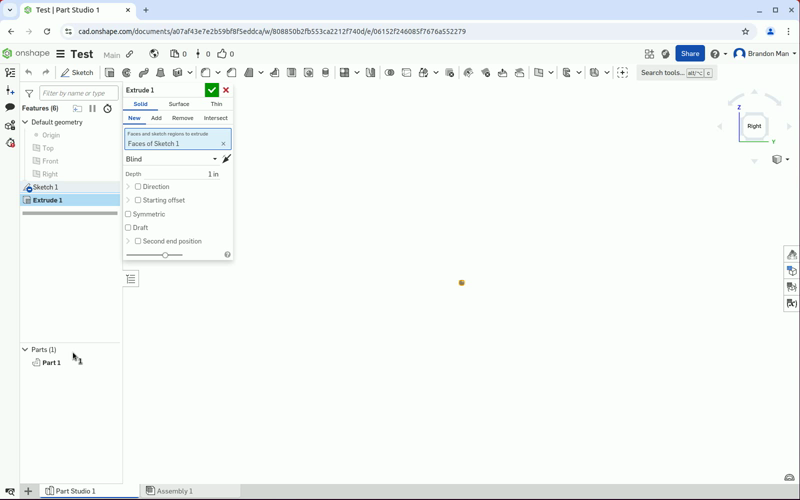
mouse_move(143, 106)
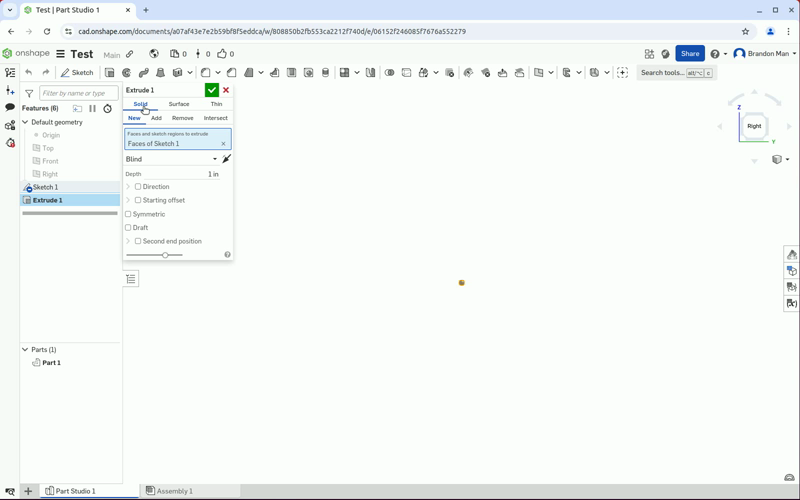
click(143, 106)
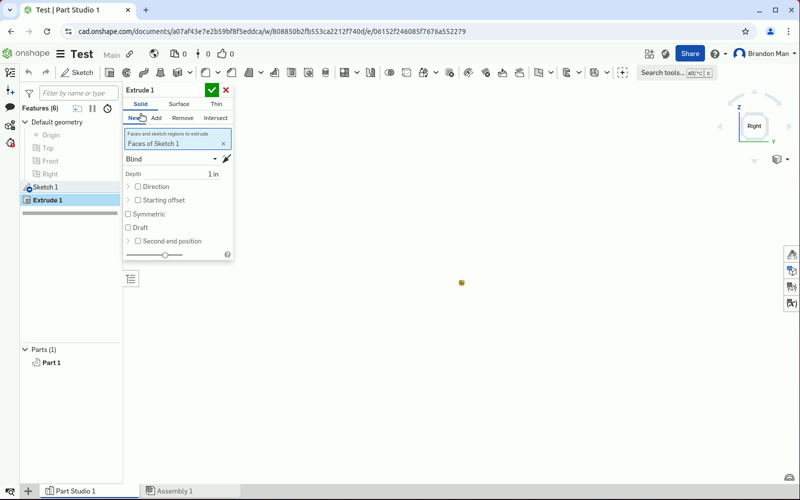
mouse_move(137, 120)
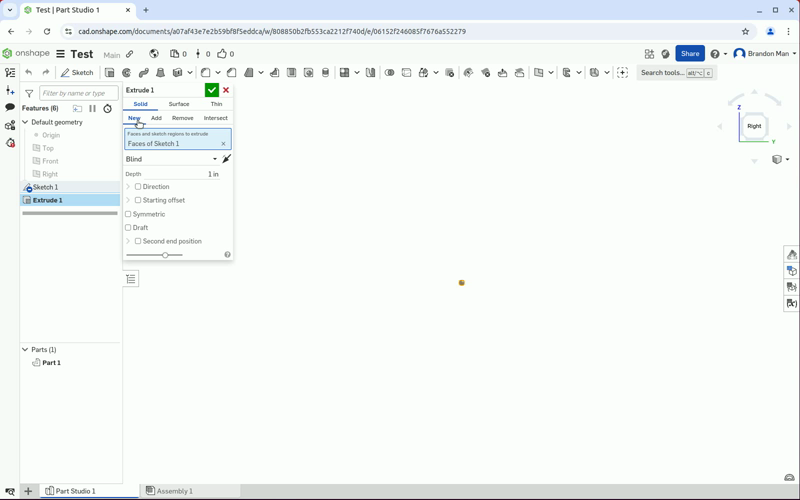
click(137, 120)
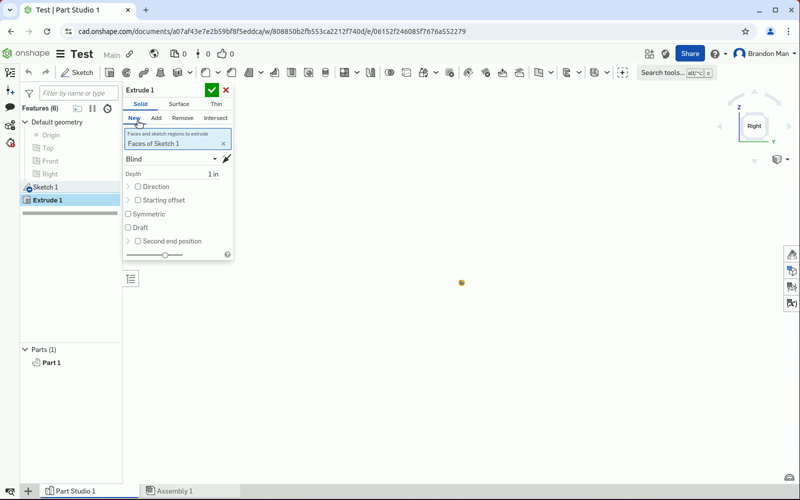
key(tab, 4)
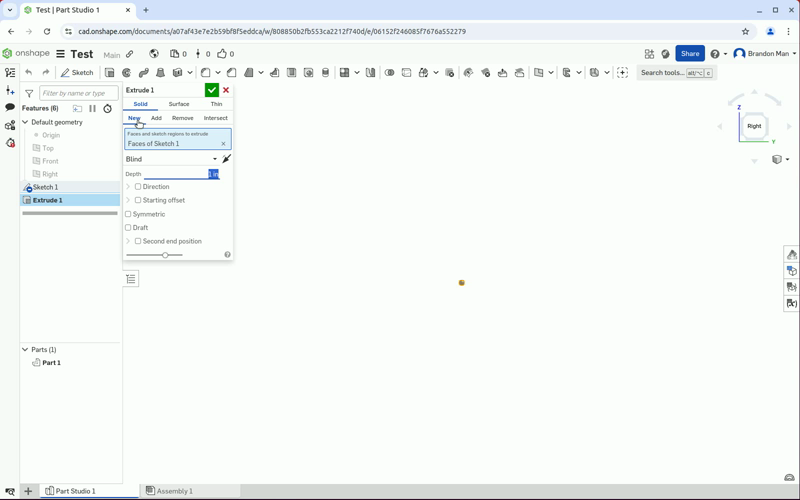
text(23.108)
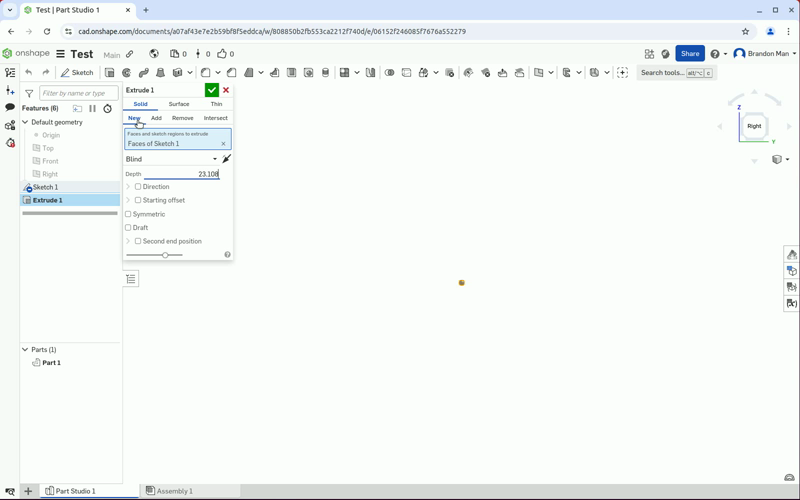
key(enter)
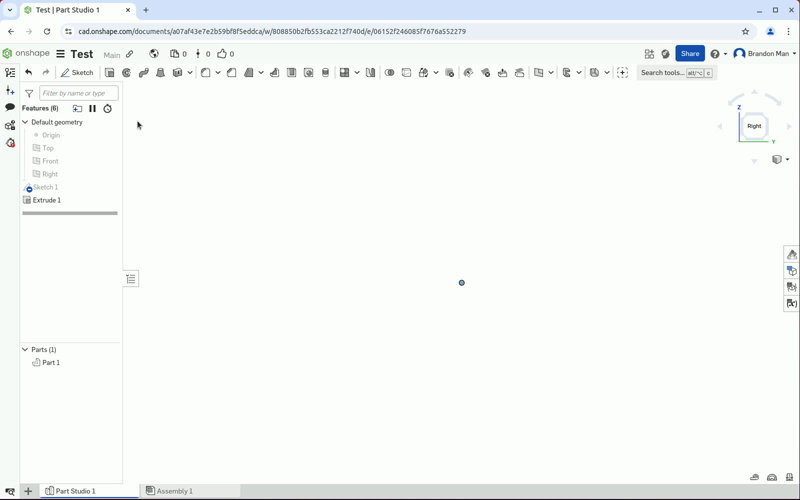
key(shift+h)
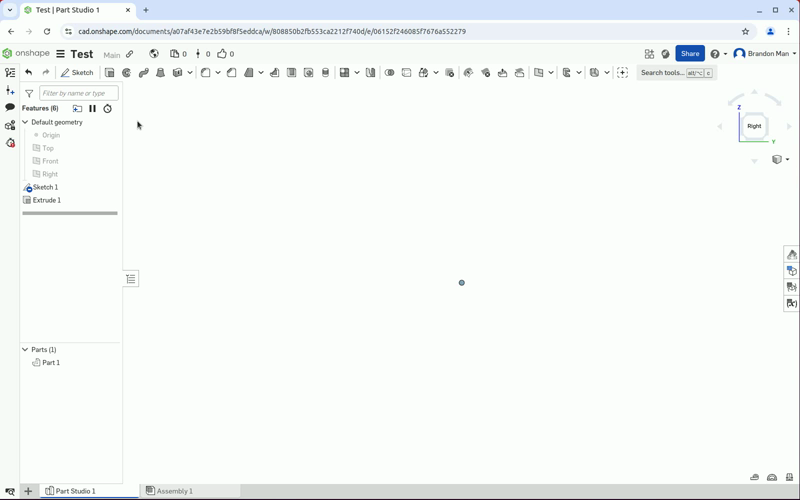
key(shift+h)
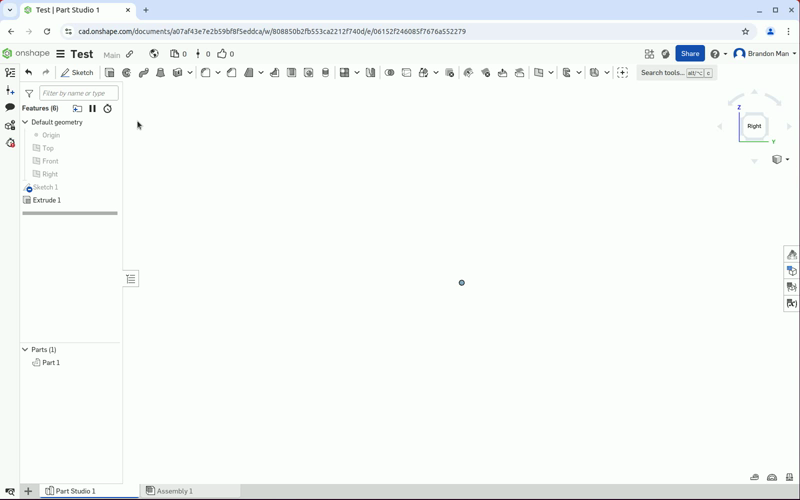
mouse_move(73, 189)
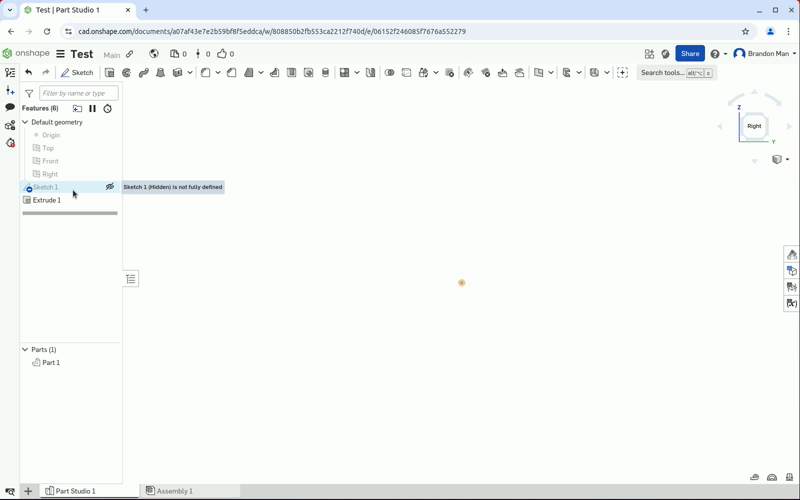
click(73, 189)
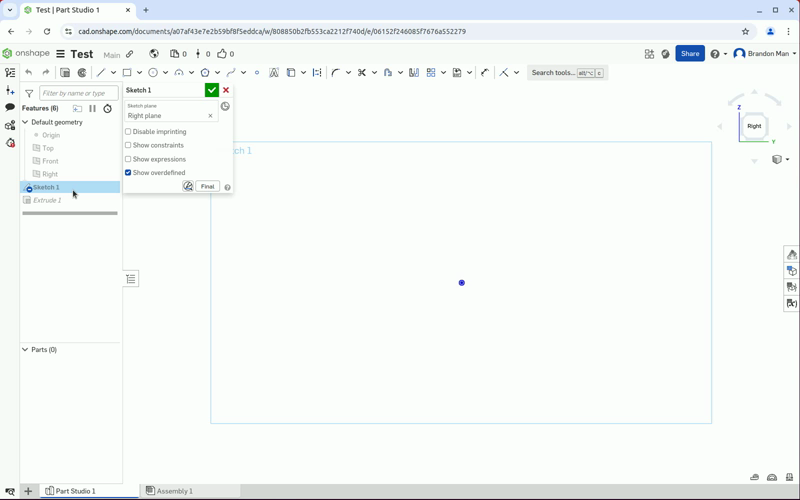
mouse_move(229, 92)
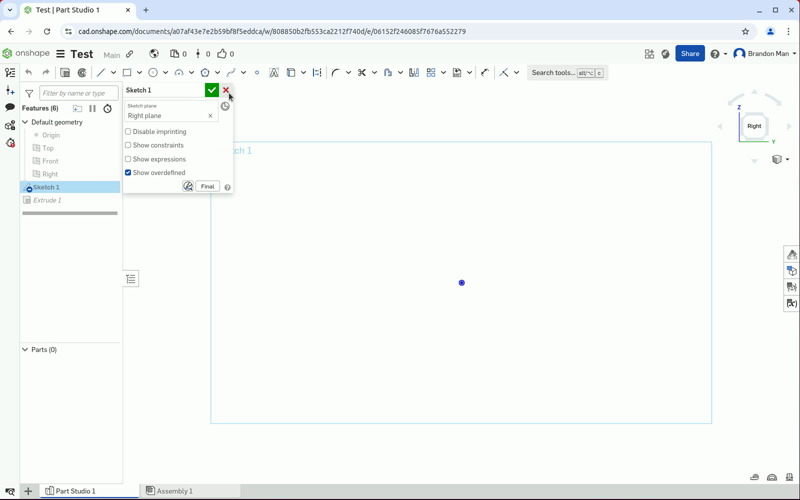
click(229, 92)
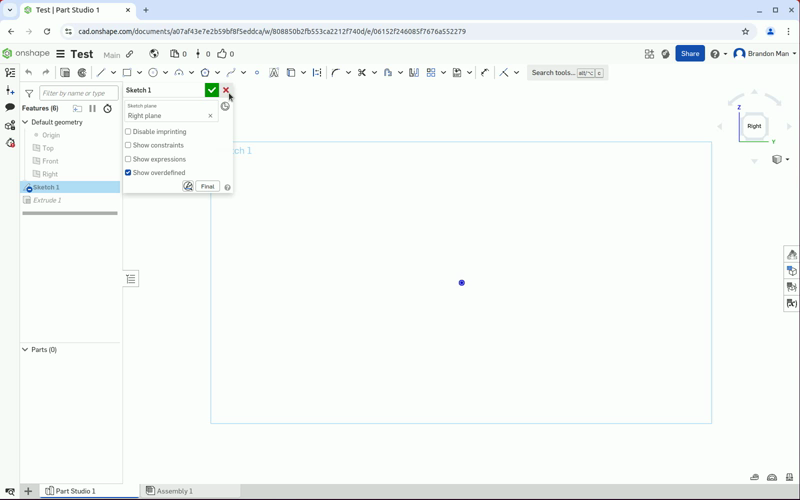
key(shift+s)
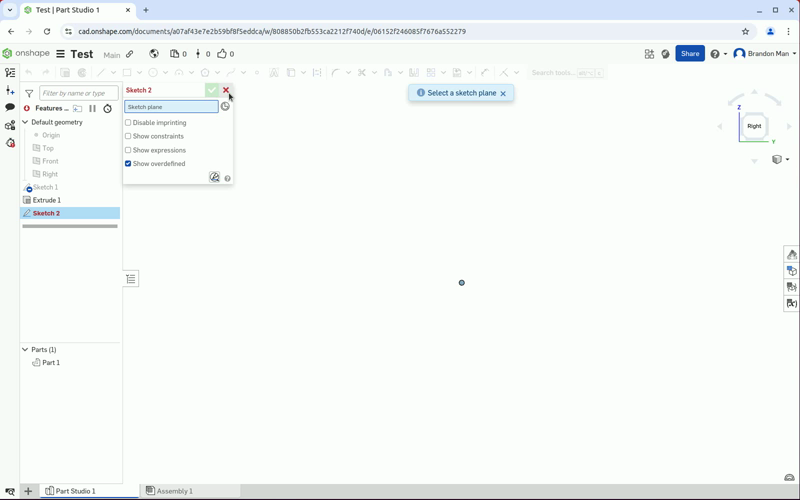
mouse_move(73, 176)
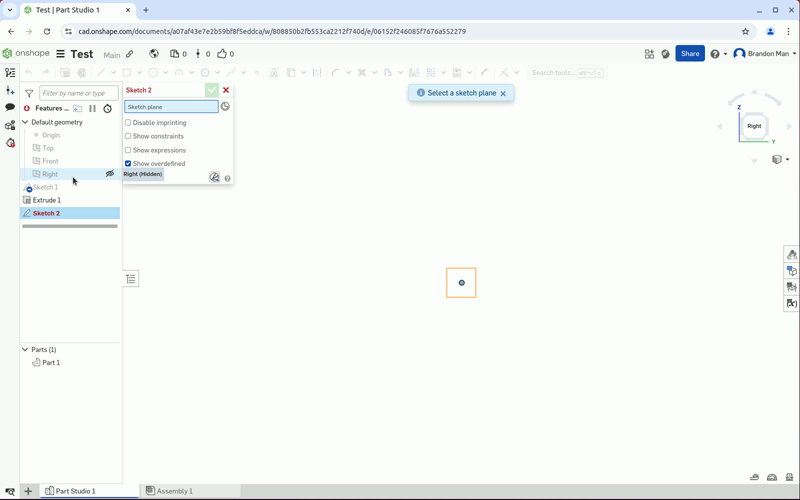
click(73, 176)
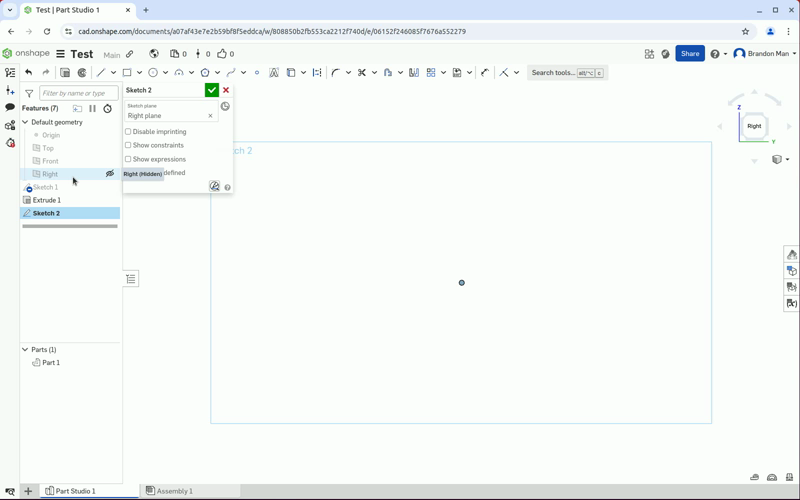
mouse_move(73, 352)
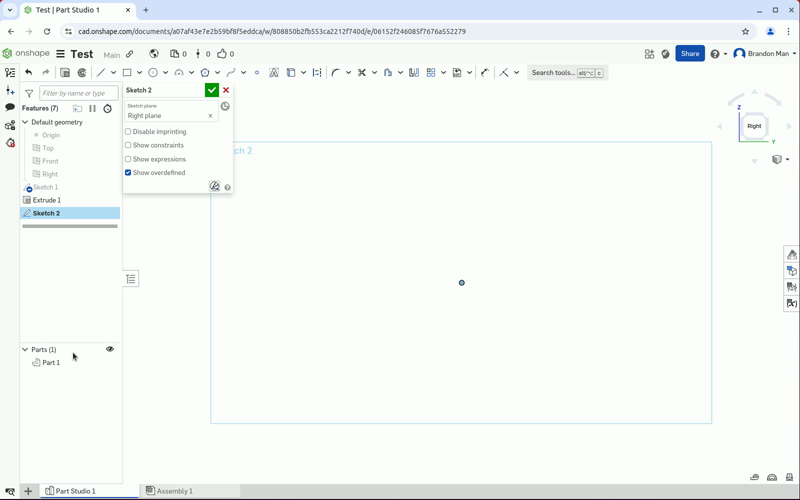
key(y)
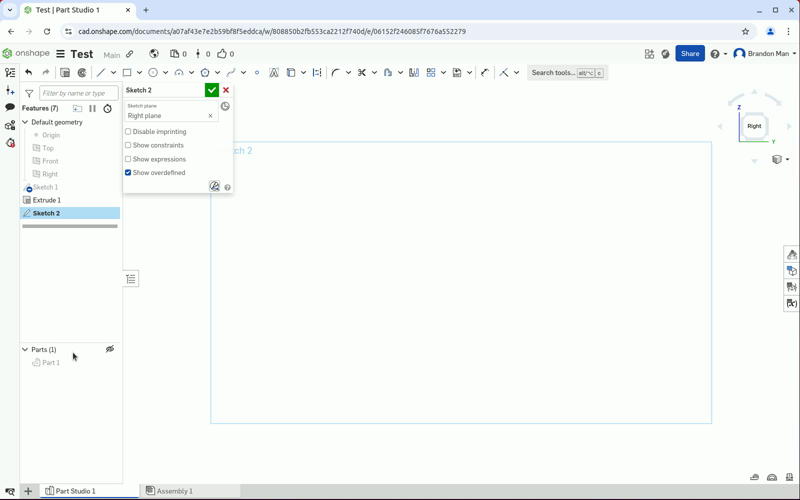
key(c)
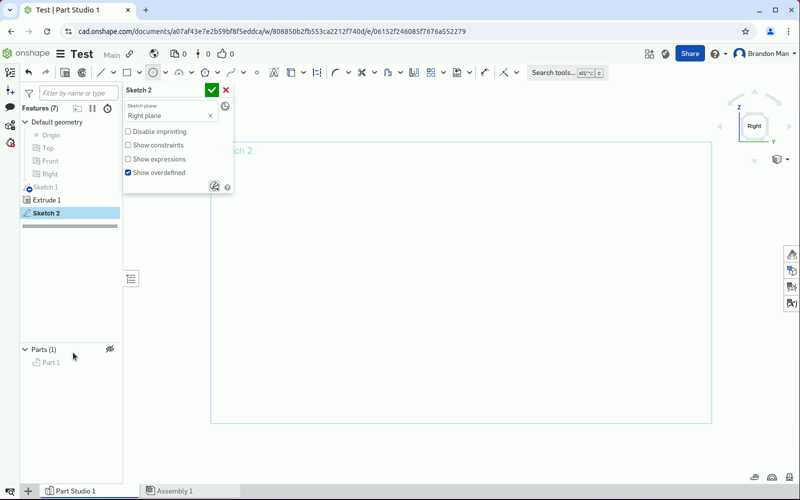
key_down(shift)
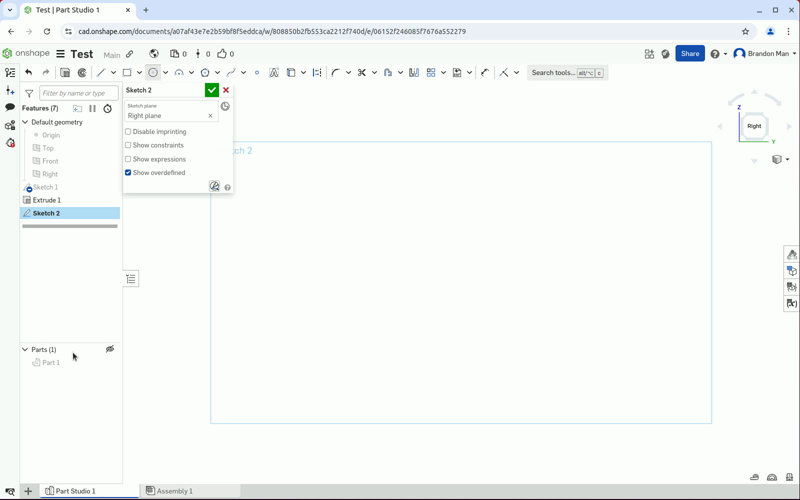
mouse_move(460, 272)
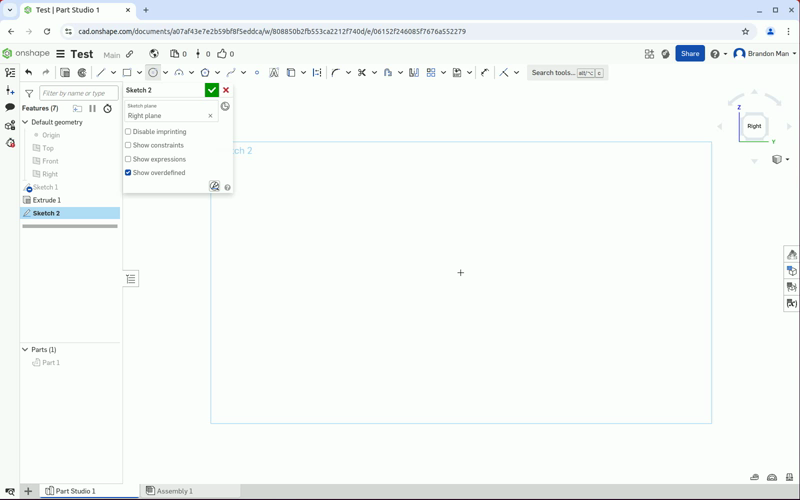
click(460, 272)
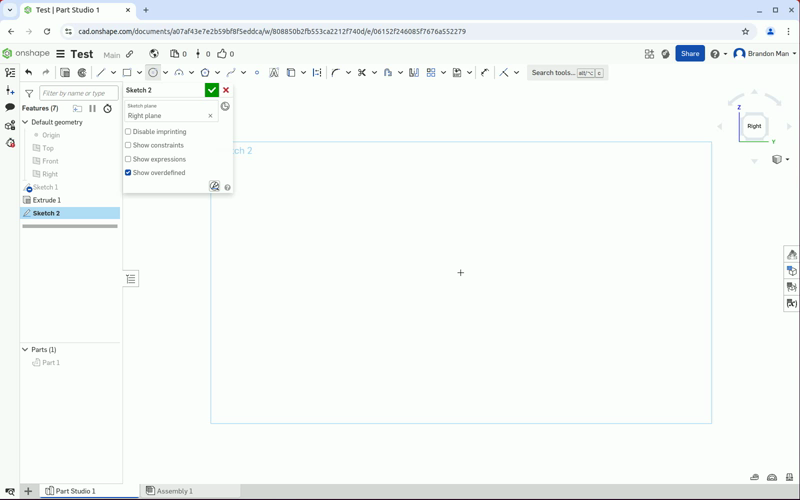
key_up(shift)
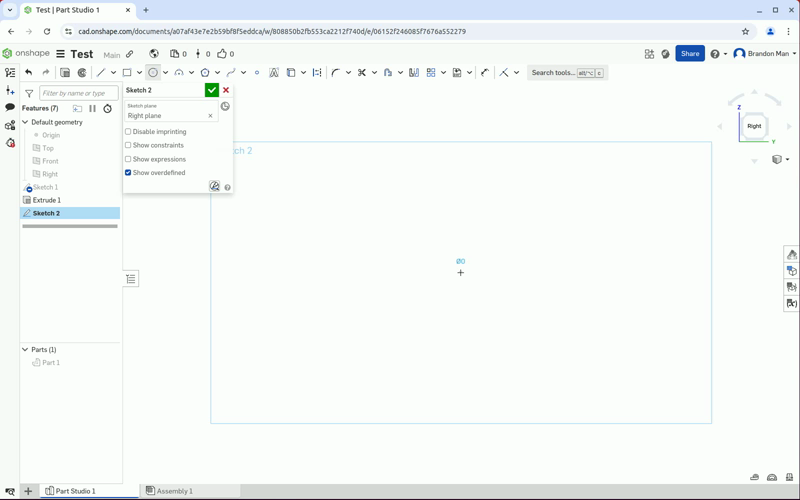
mouse_move(463, 272)
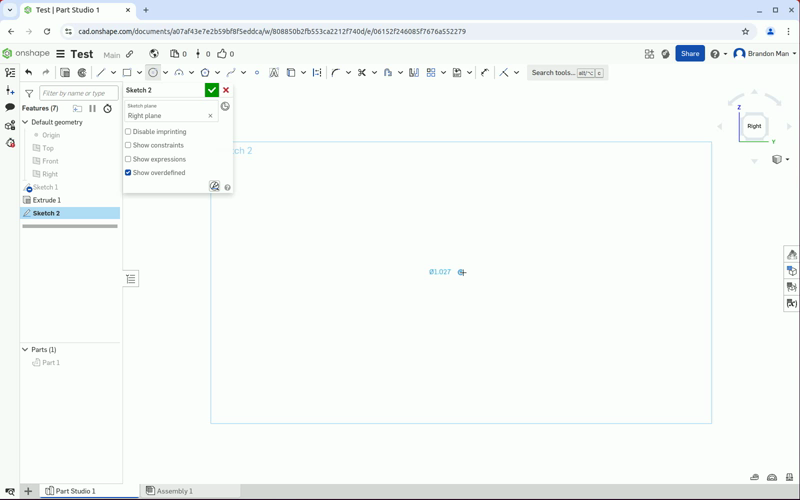
scroll(6)
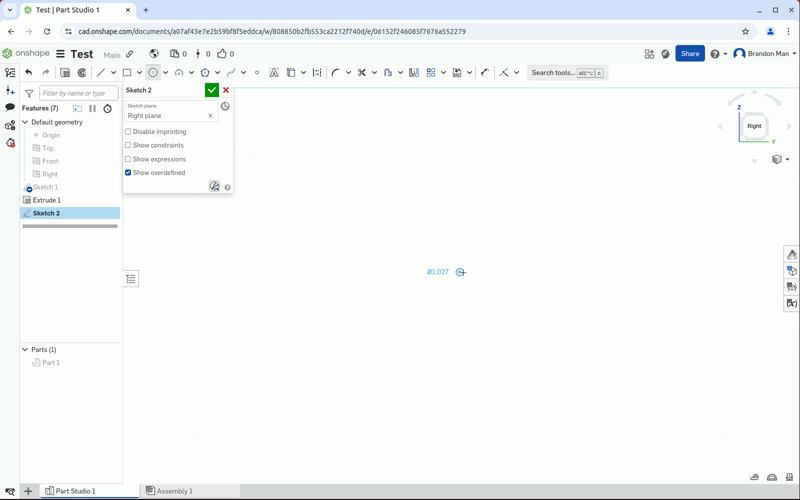
scroll(6)
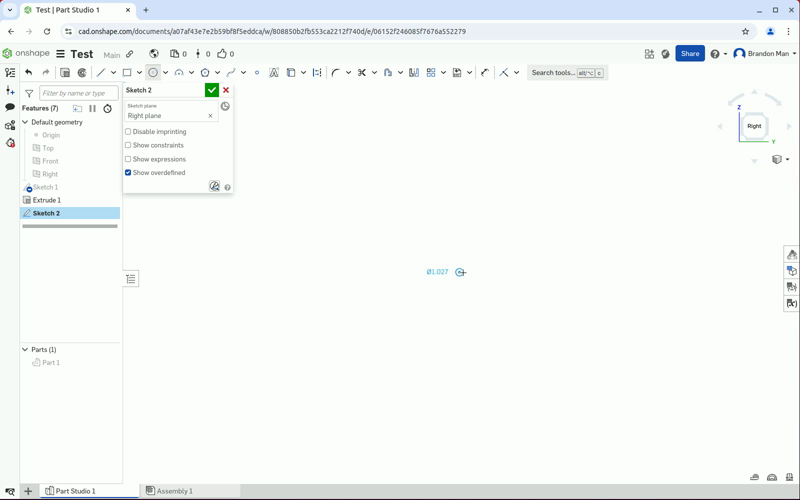
scroll(6)
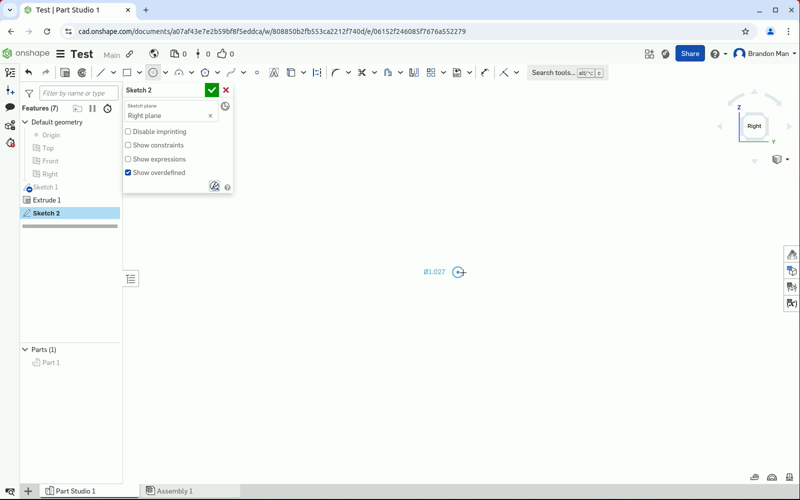
scroll(6)
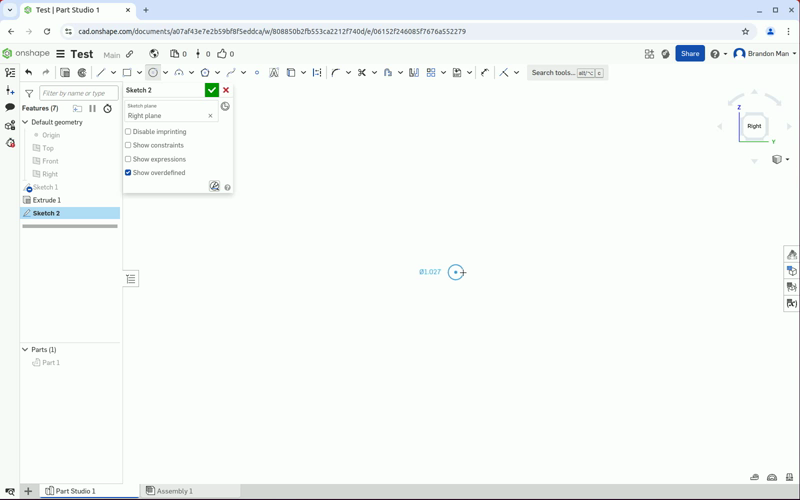
scroll(6)
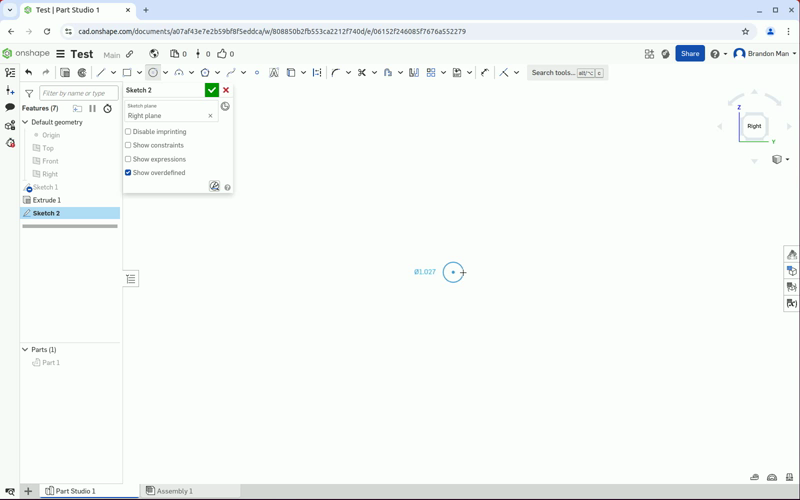
scroll(6)
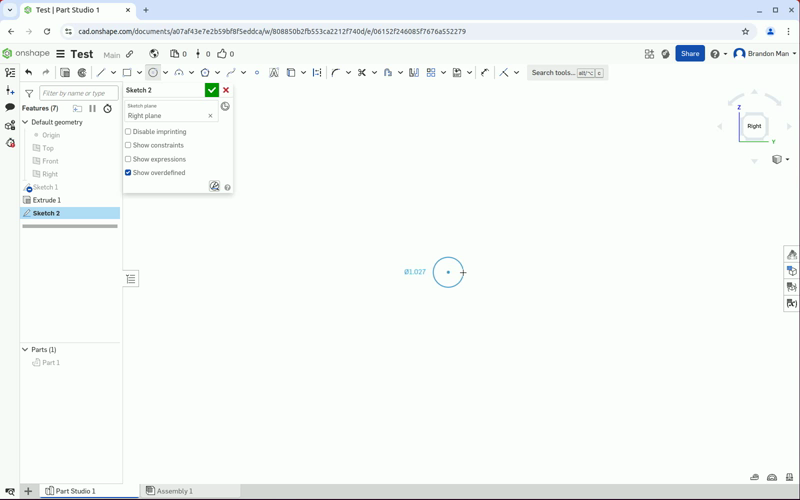
scroll(6)
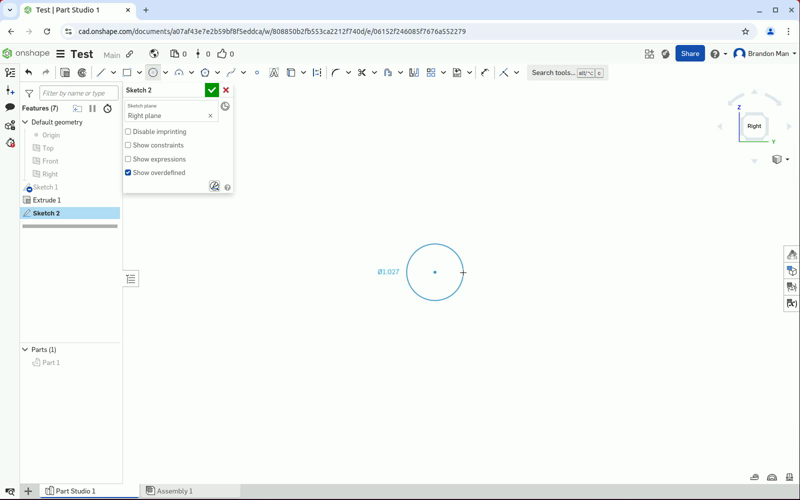
click(463, 272)
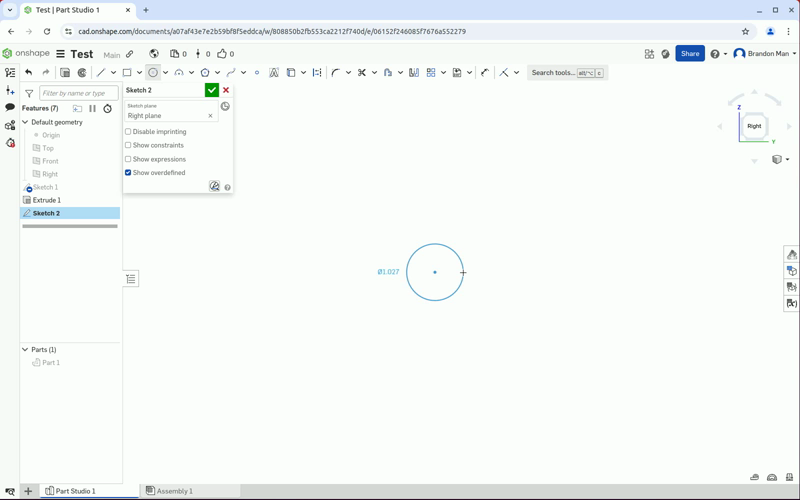
scroll(-6)
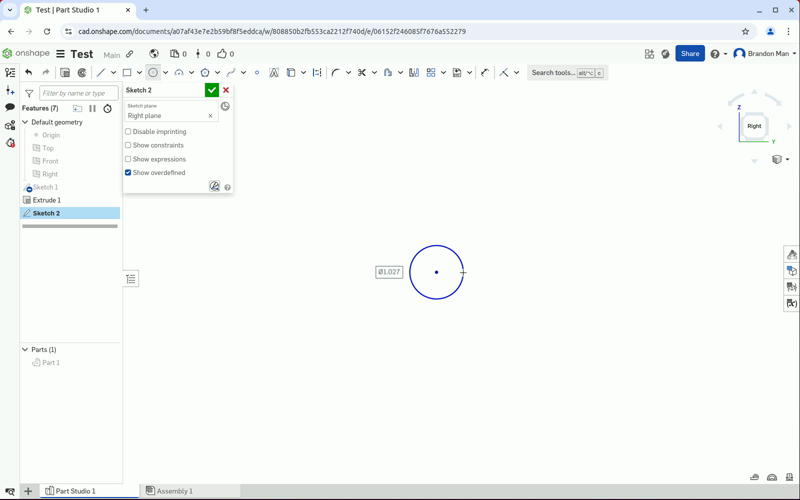
scroll(-6)
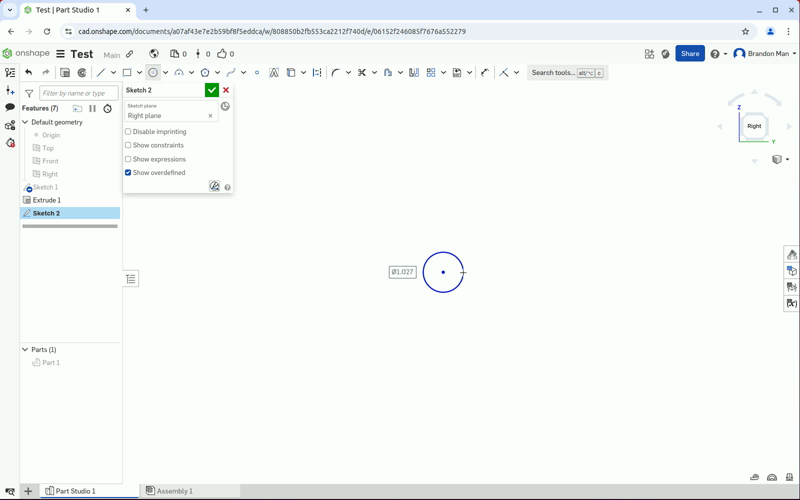
scroll(-6)
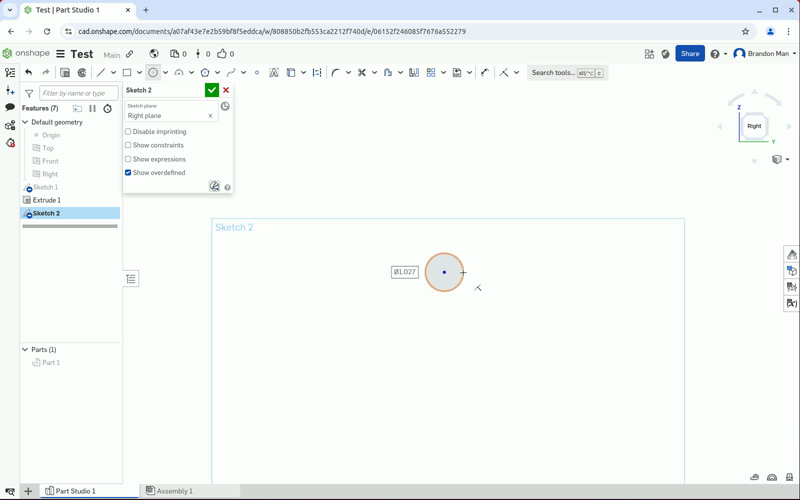
scroll(-6)
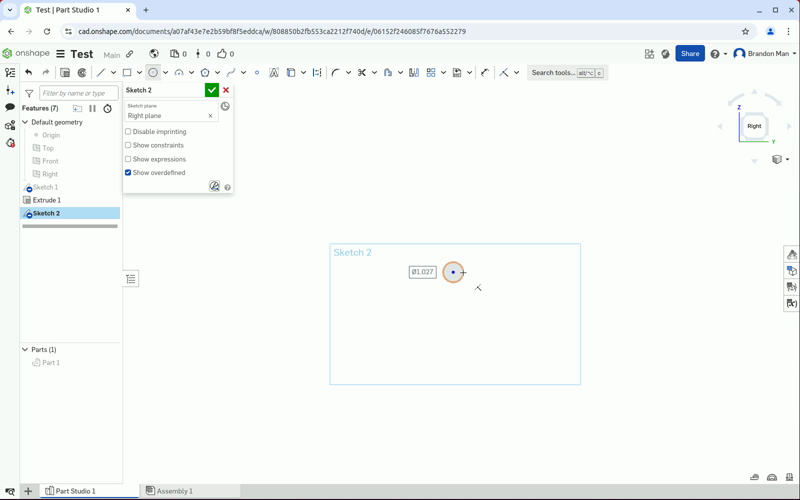
scroll(-6)
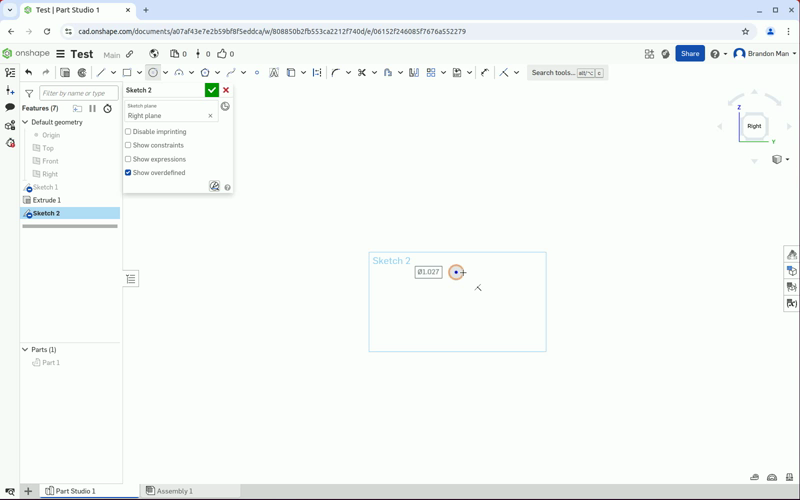
scroll(-6)
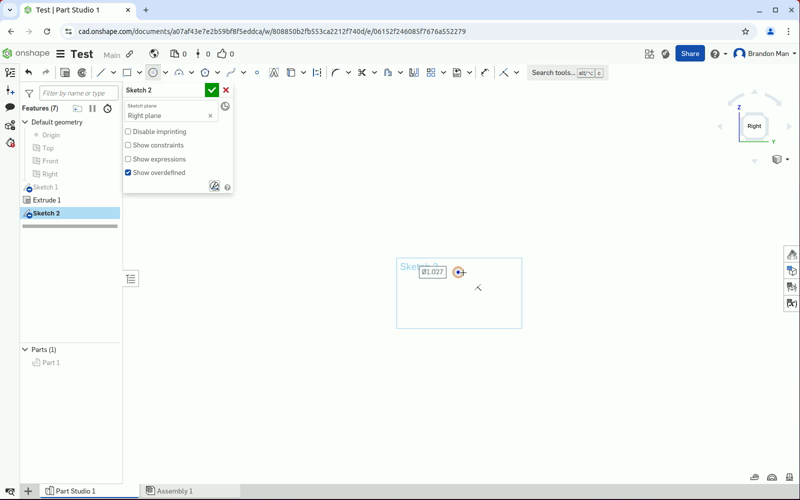
scroll(-6)
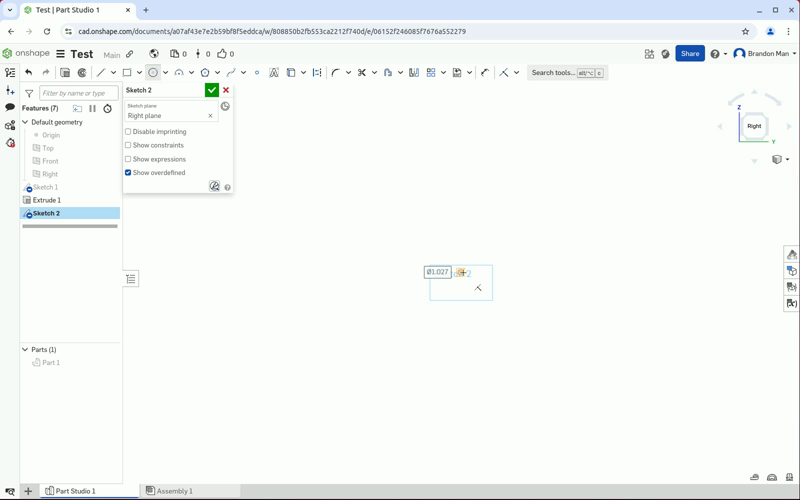
key(esc)
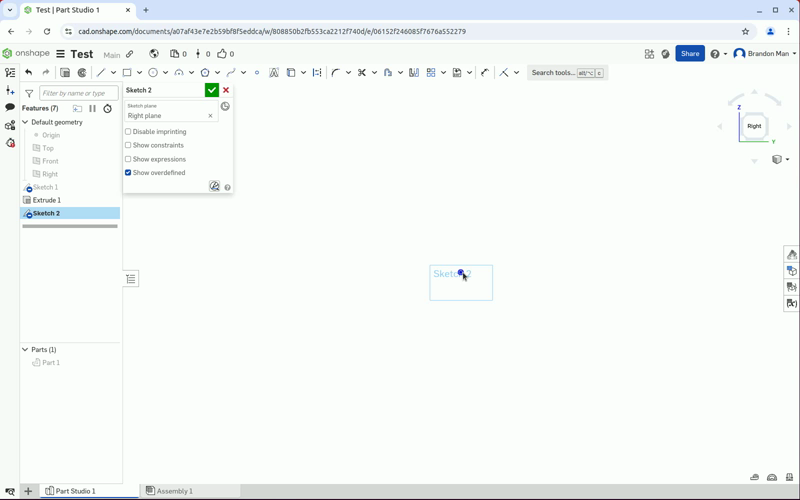
mouse_move(461, 272)
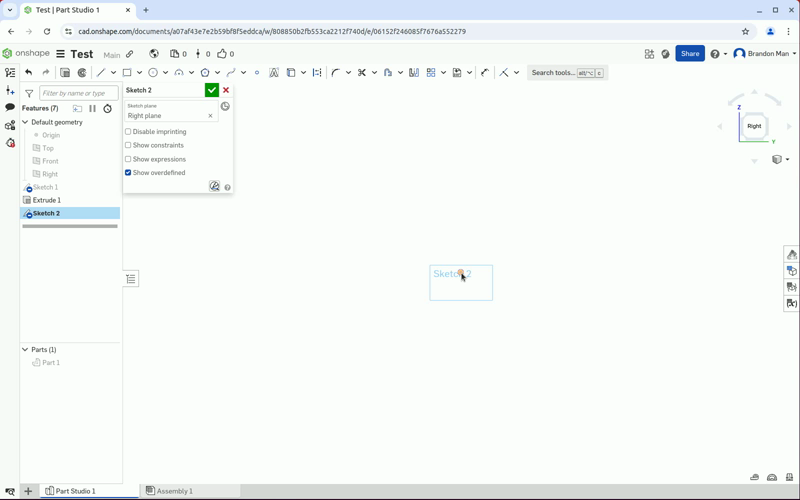
scroll(6)
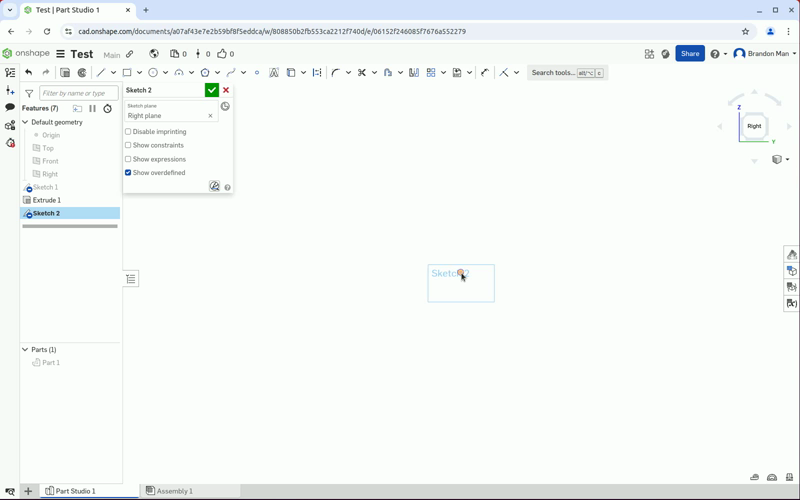
scroll(6)
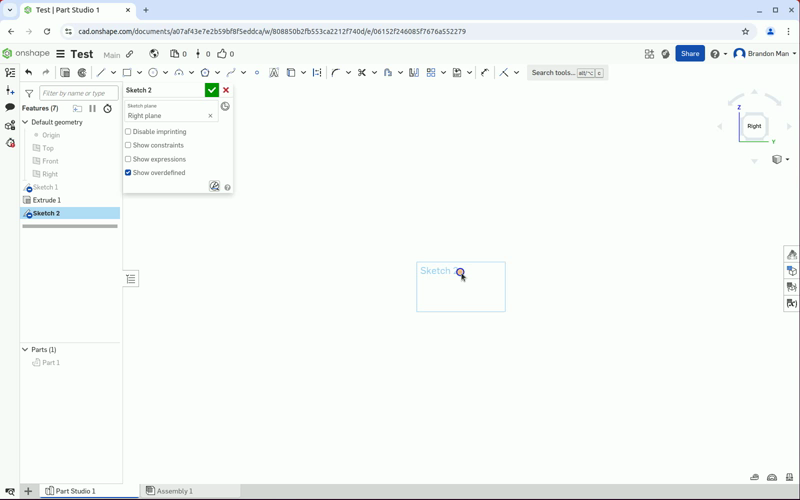
scroll(6)
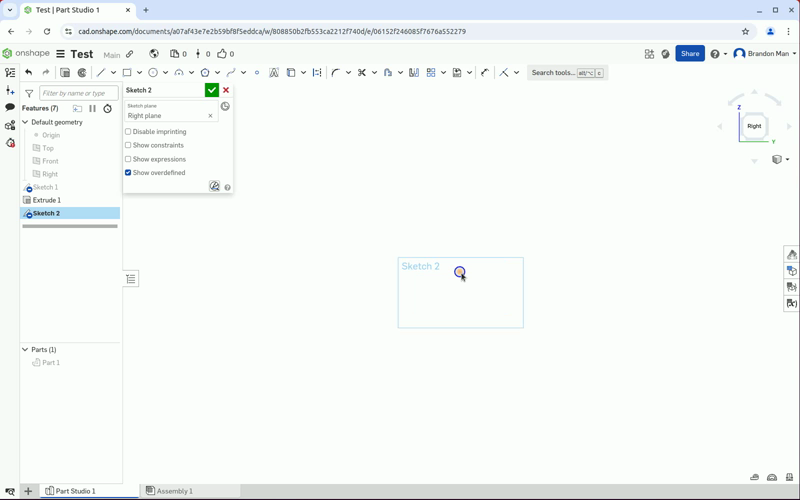
scroll(6)
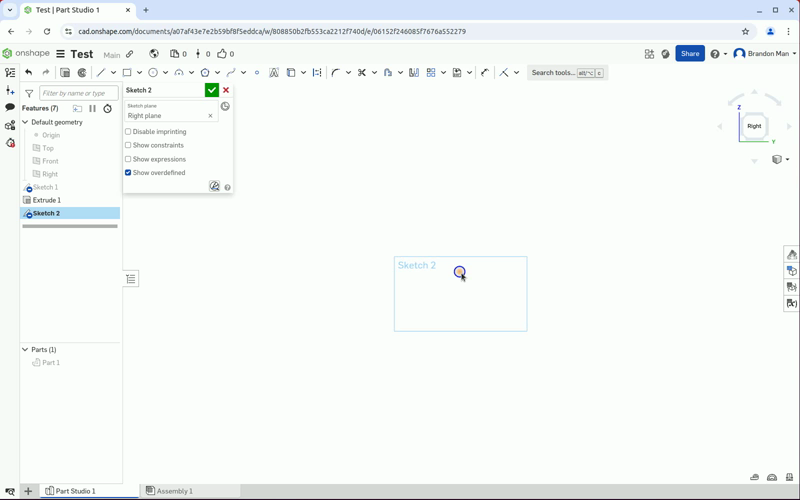
scroll(6)
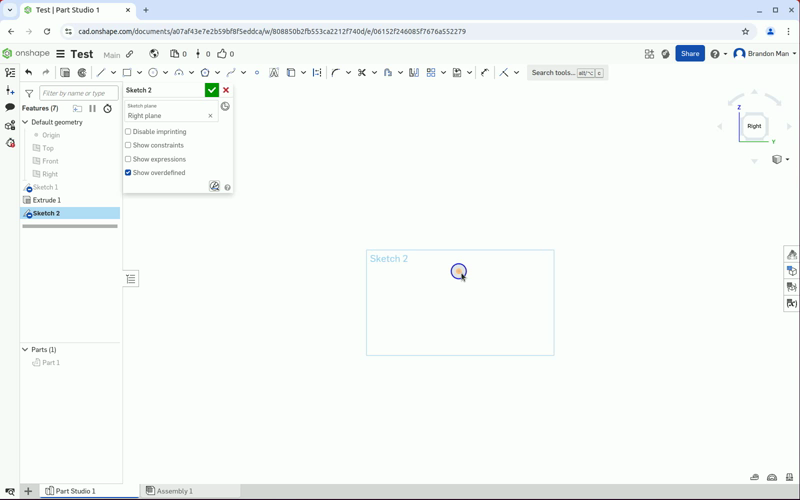
scroll(6)
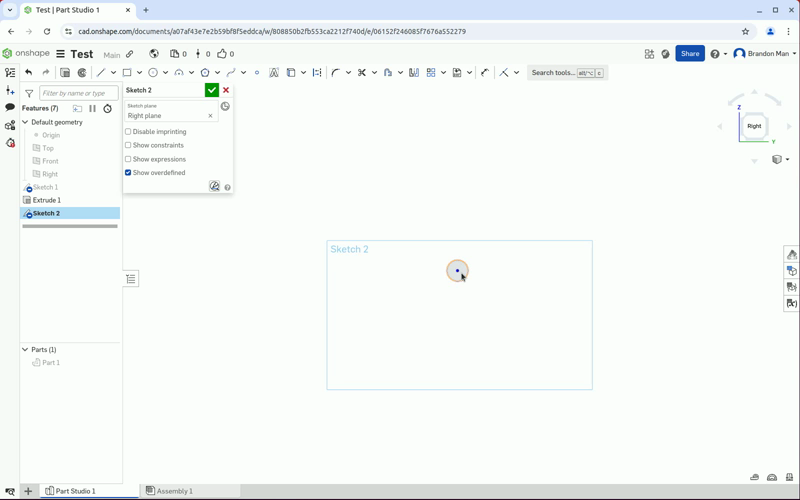
scroll(6)
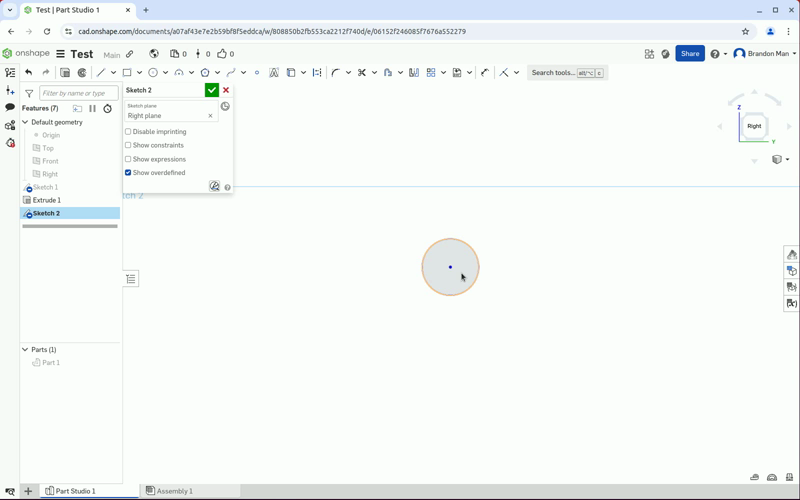
click(461, 272)
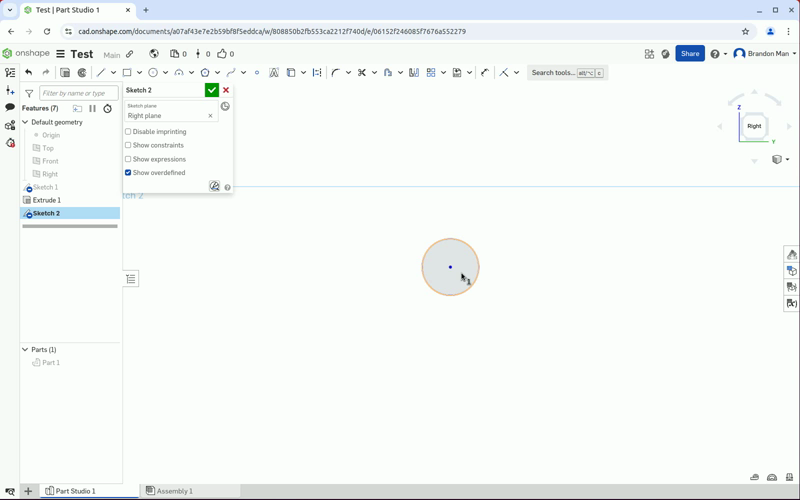
scroll(-6)
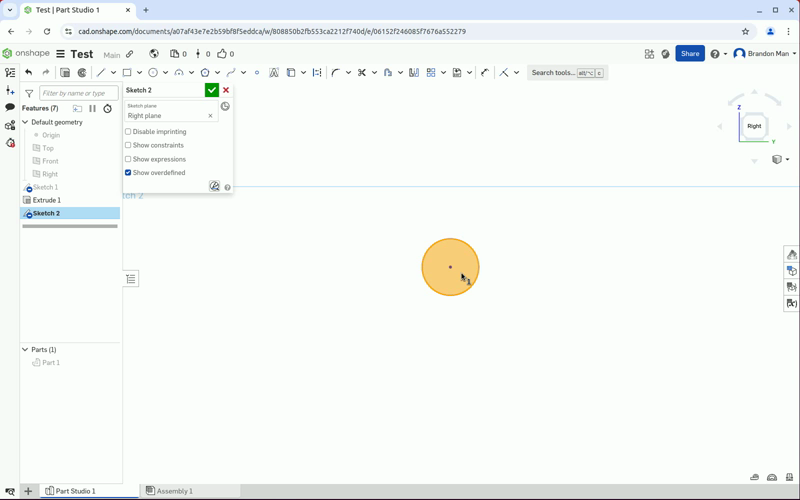
scroll(-6)
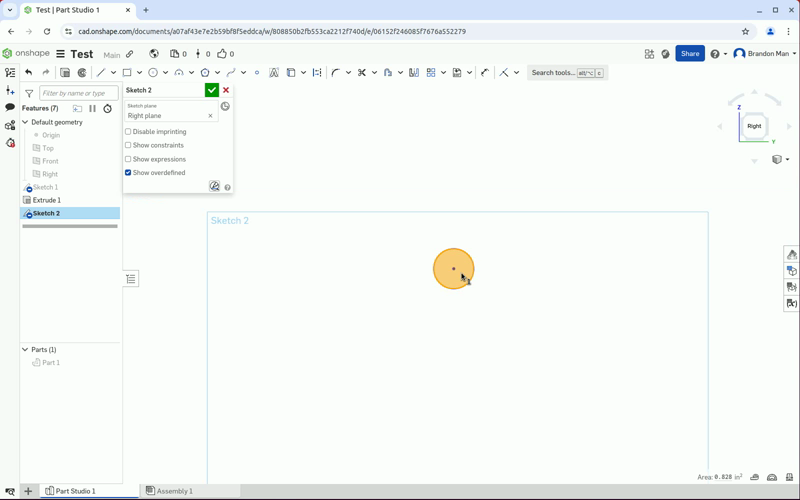
scroll(-6)
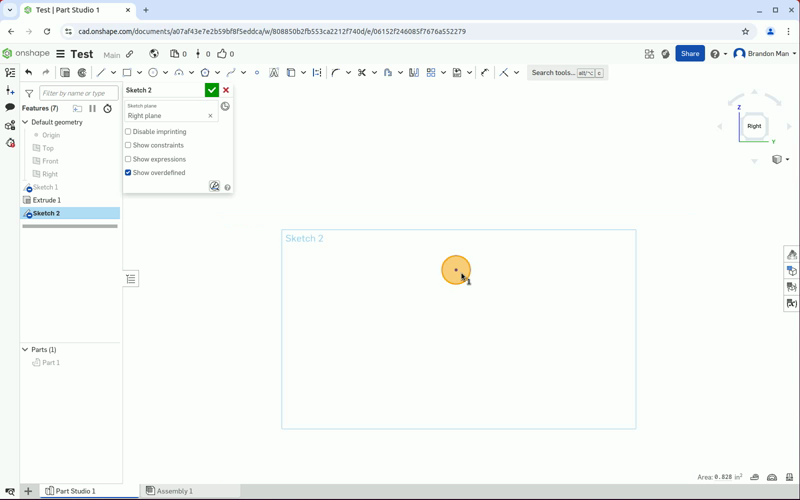
scroll(-6)
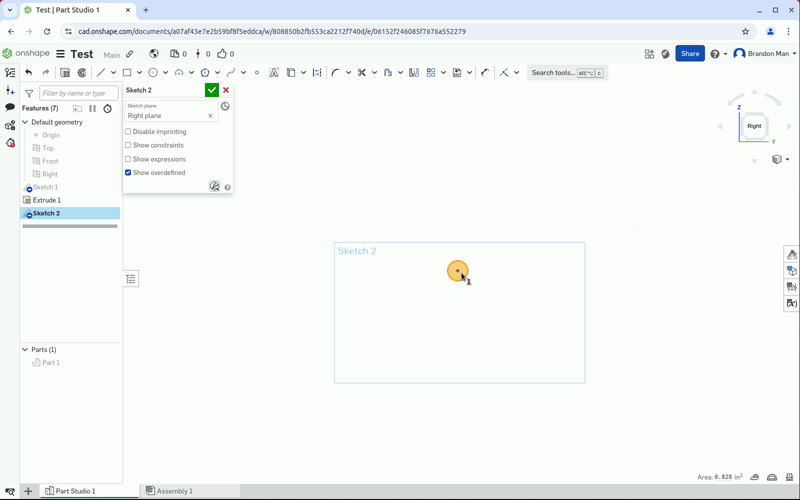
scroll(-6)
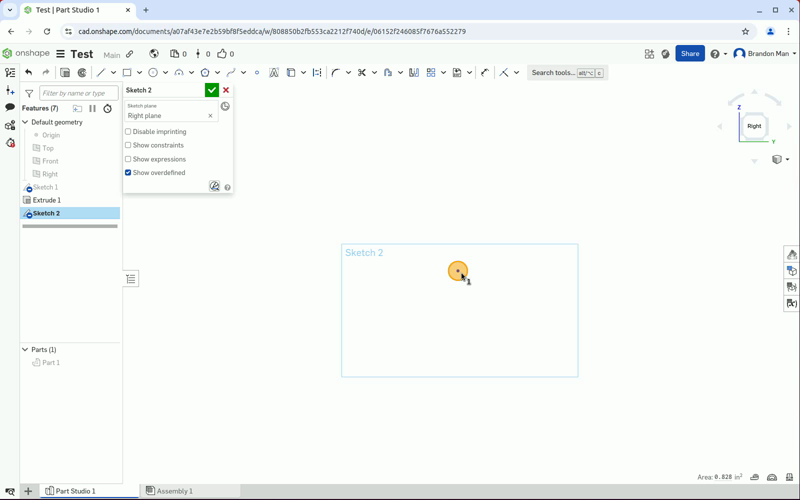
scroll(-6)
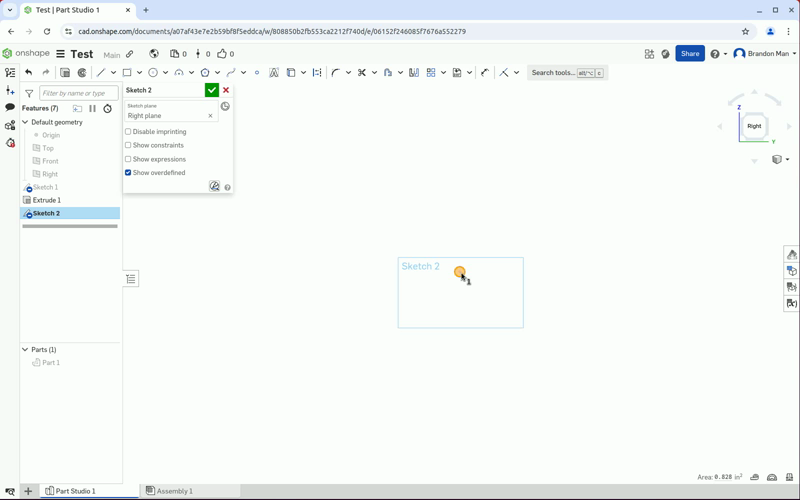
scroll(-6)
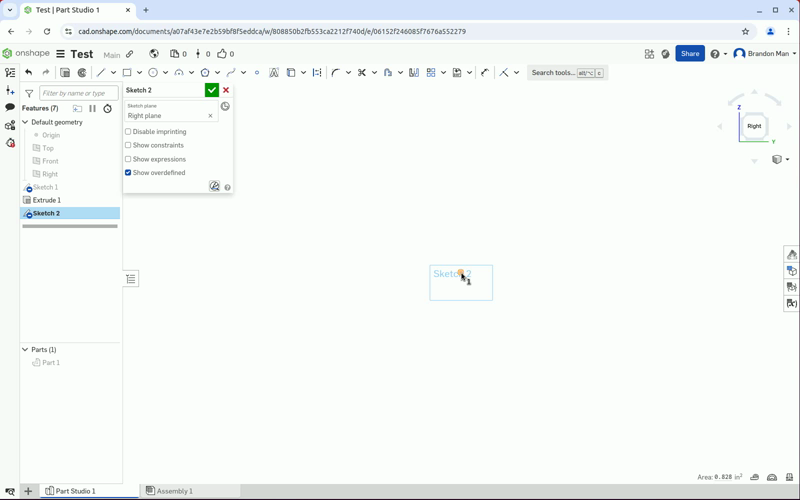
mouse_move(73, 352)
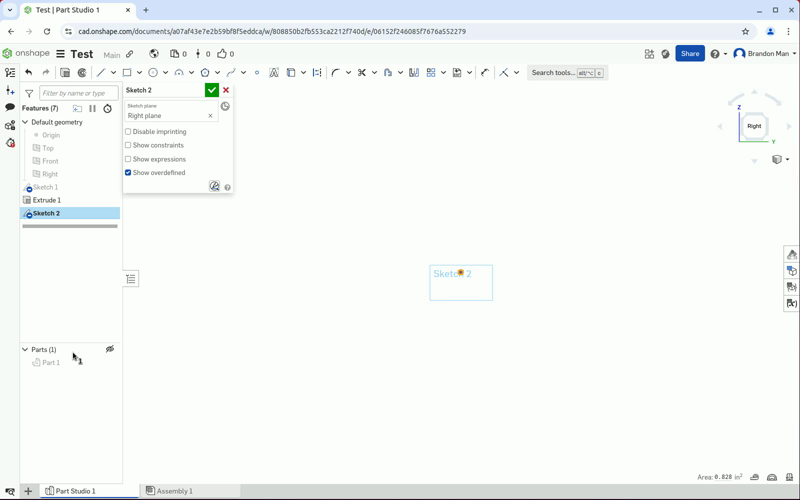
key(shift+y)
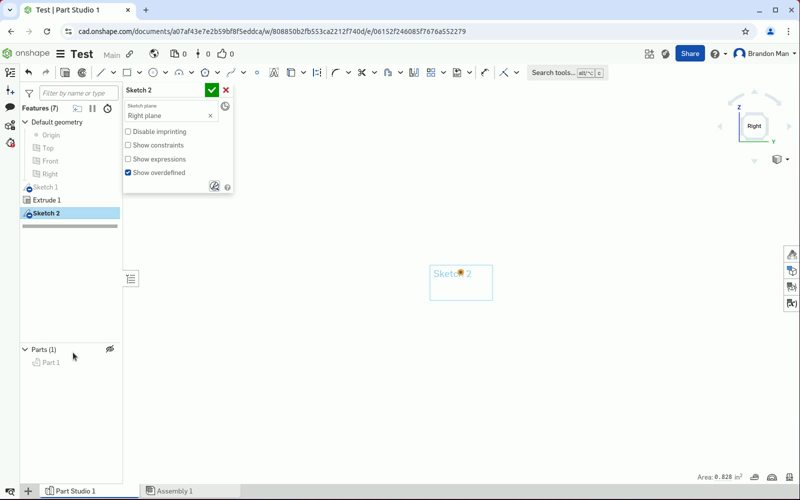
key(shift+e)
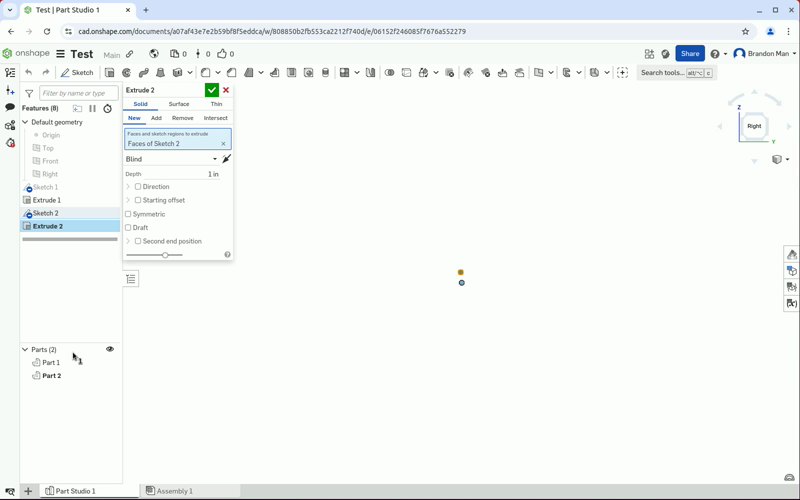
mouse_move(143, 106)
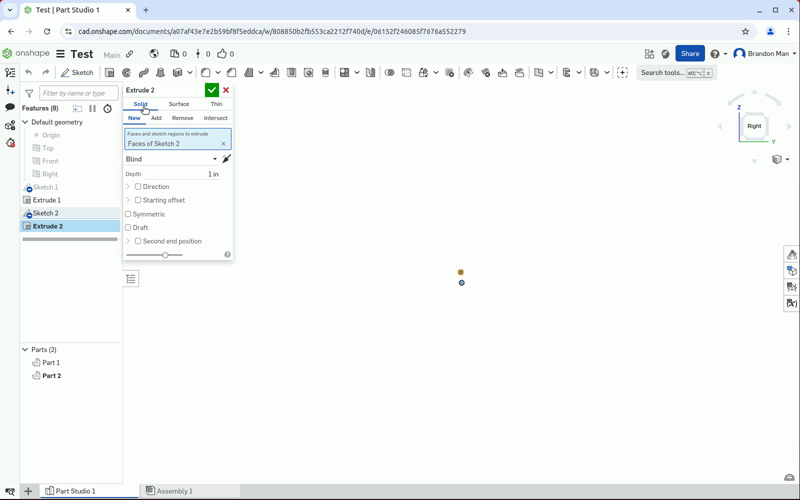
click(143, 106)
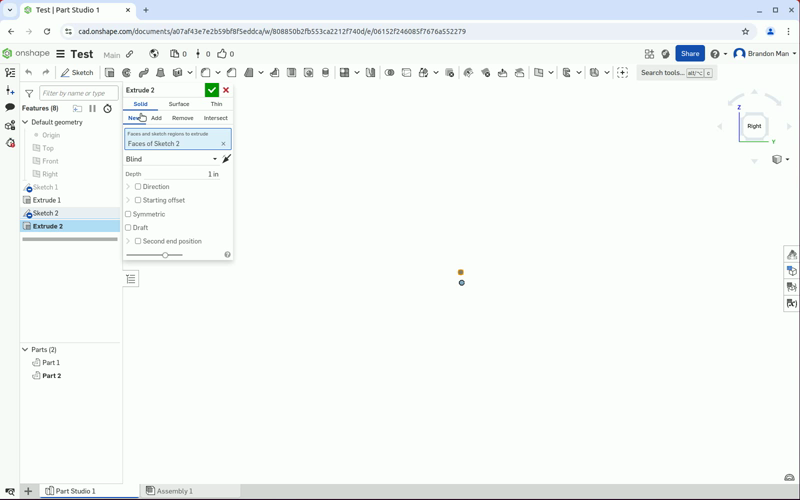
mouse_move(137, 120)
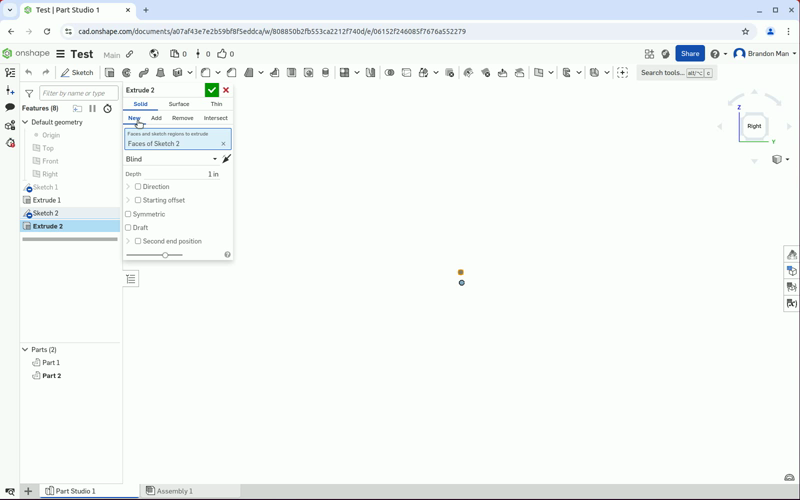
click(137, 120)
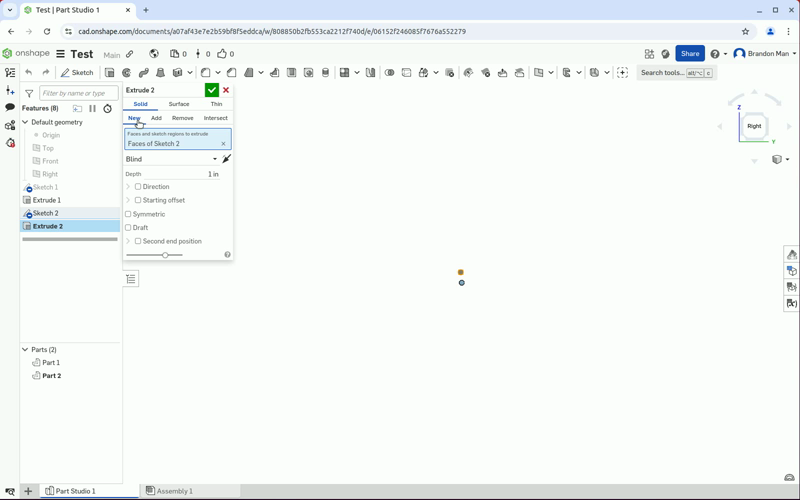
key(tab, 4)
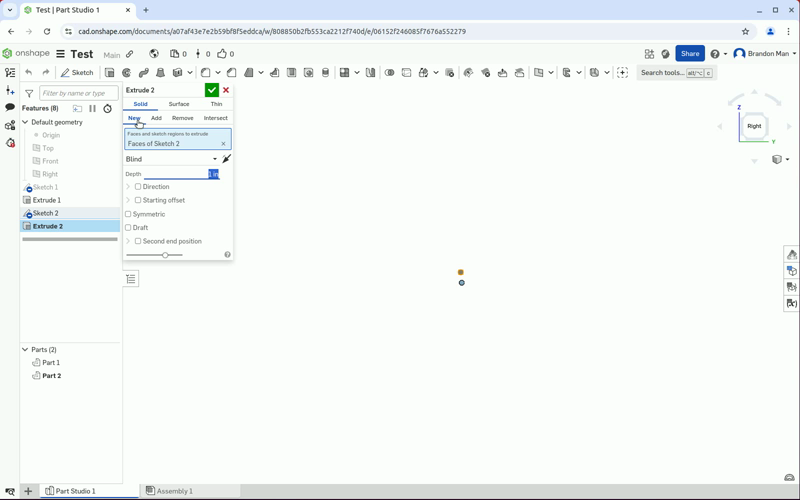
text(23.108)
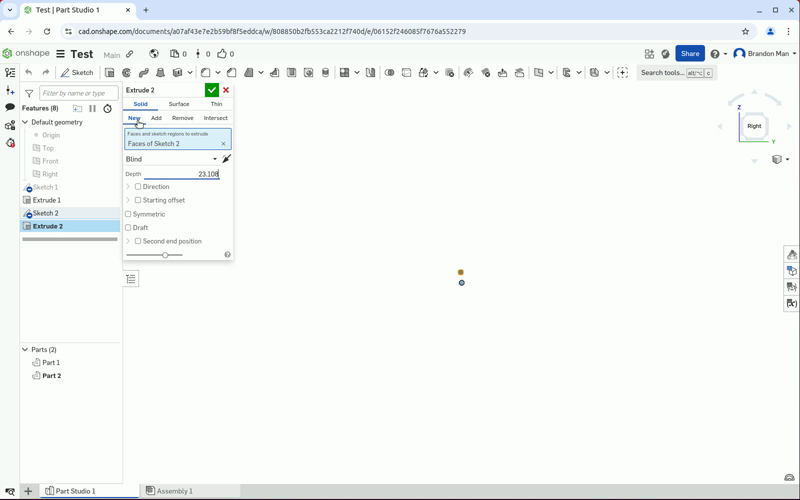
key(enter)
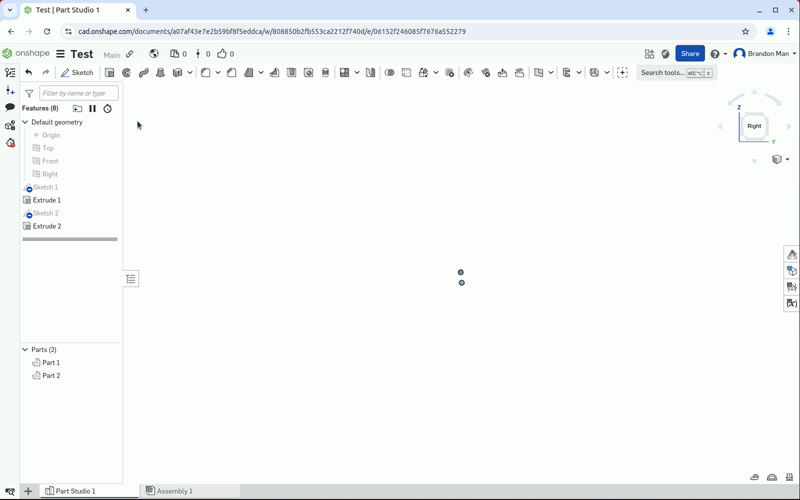
key(shift+h)
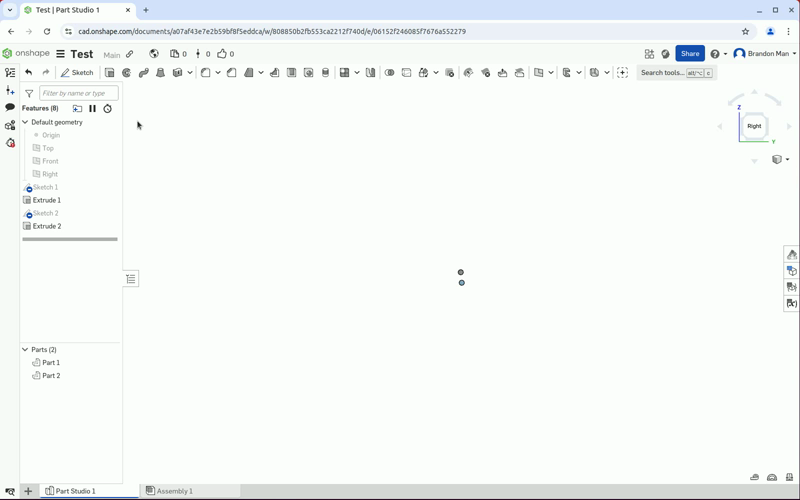
key(shift+h)
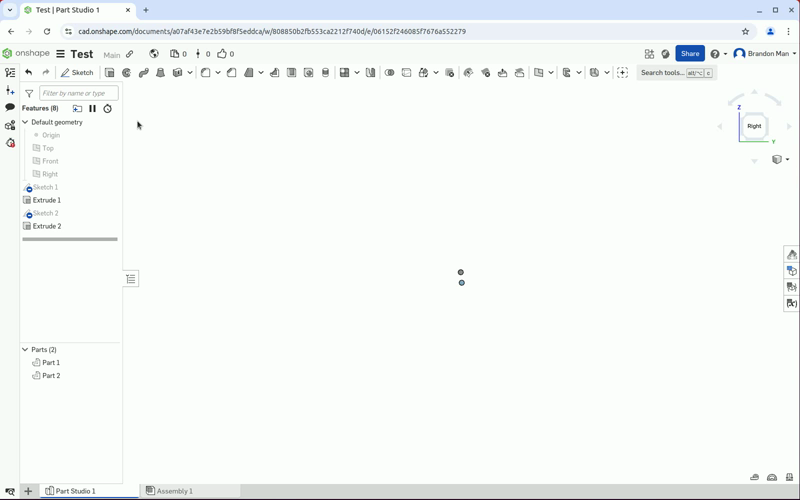
mouse_move(73, 189)
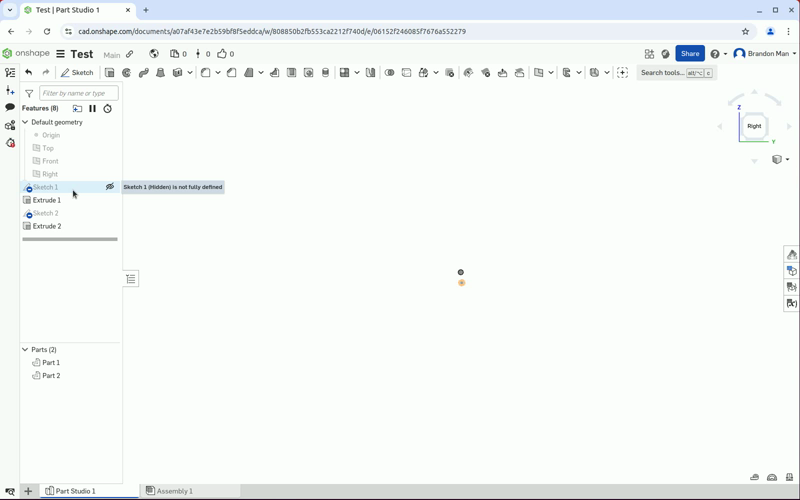
click(73, 189)
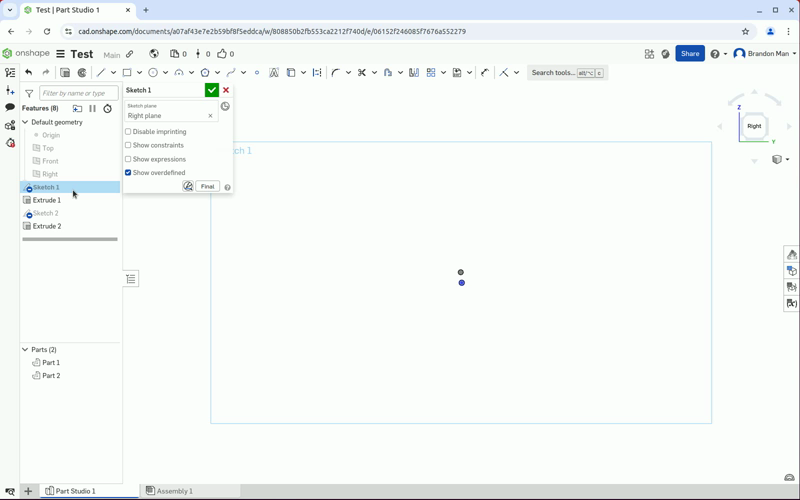
mouse_move(229, 92)
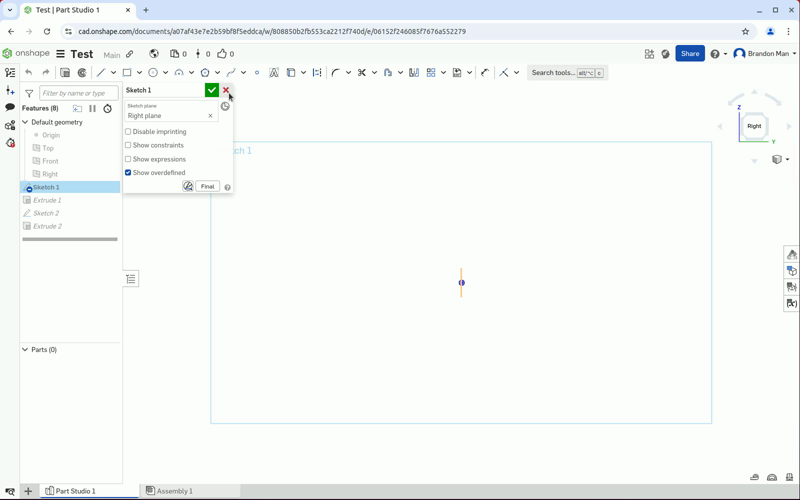
click(229, 92)
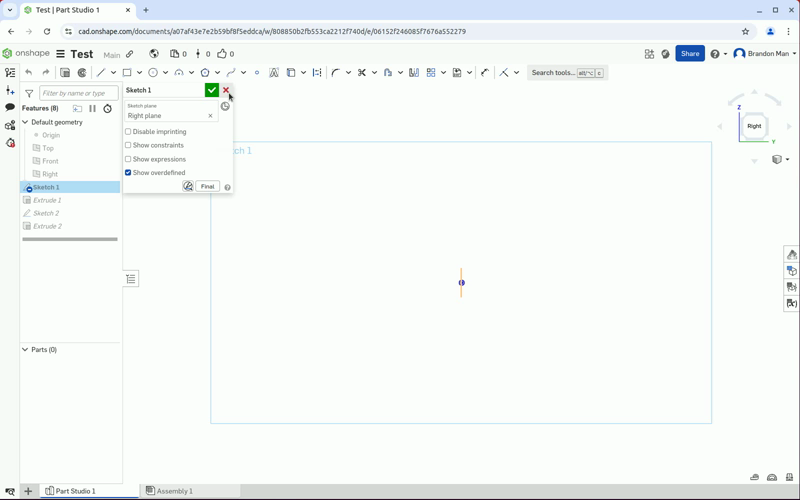
key(shift+s)
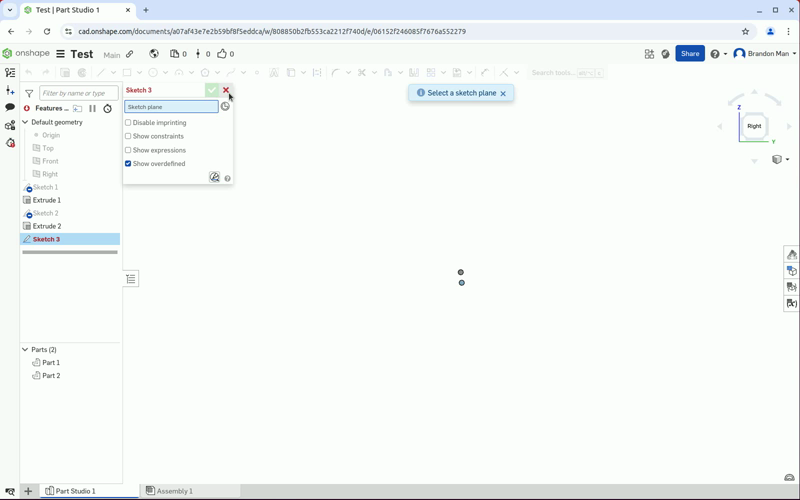
mouse_move(73, 176)
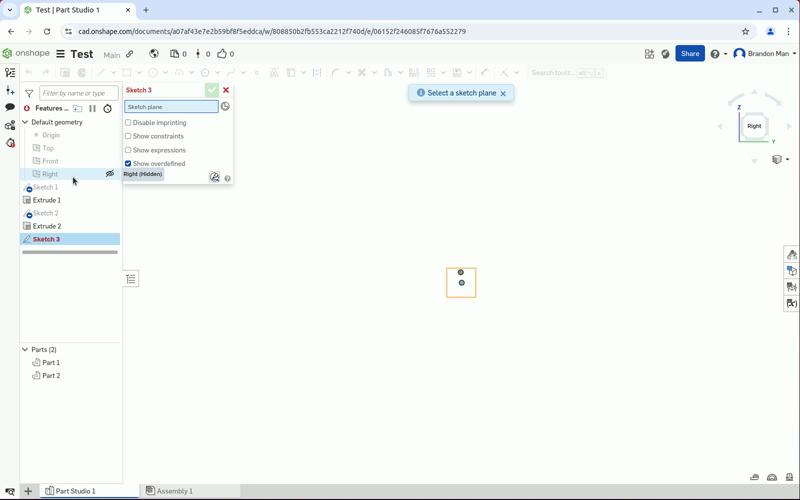
click(73, 176)
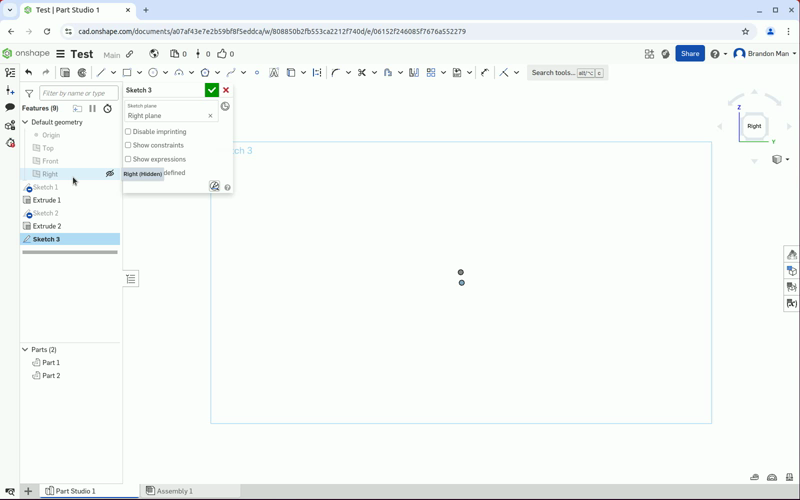
mouse_move(73, 352)
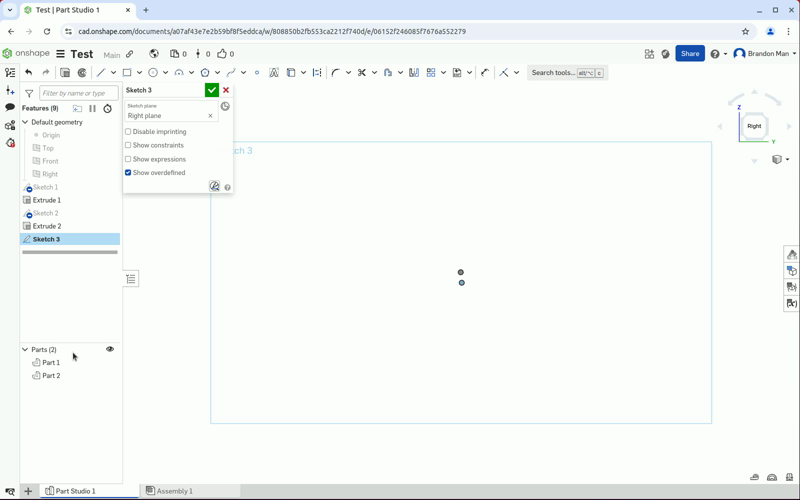
key(y)
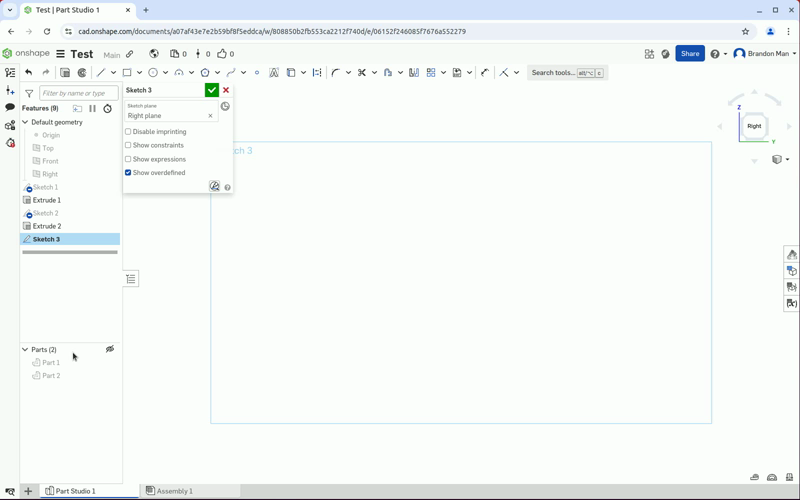
key(c)
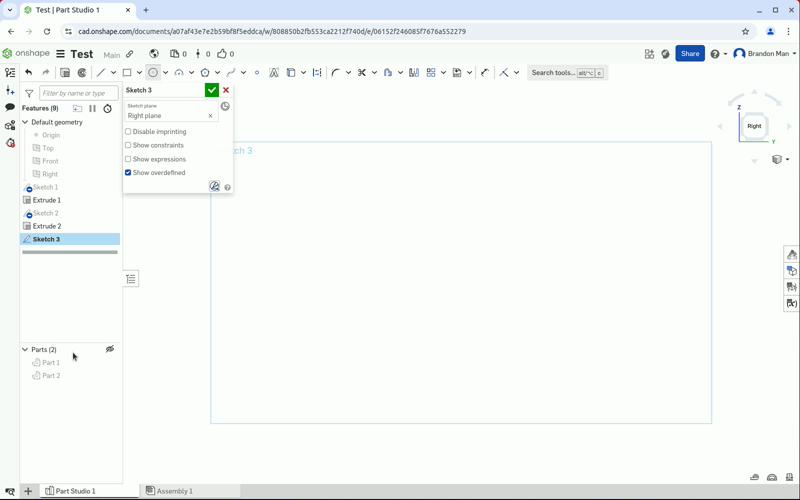
key_down(shift)
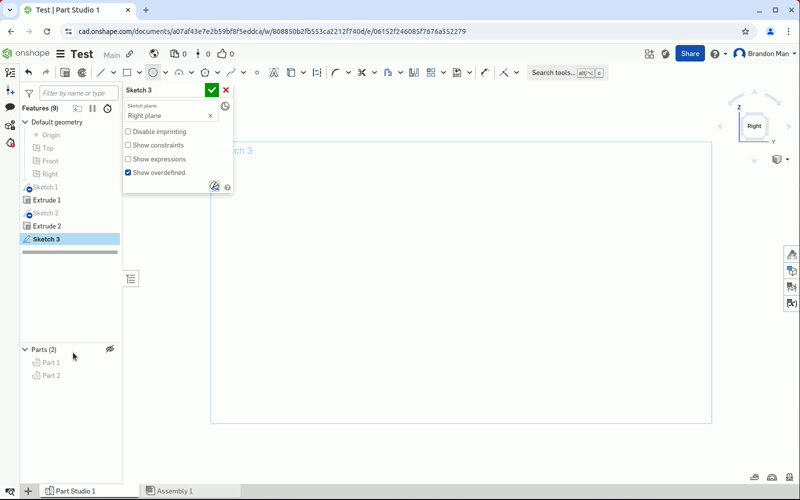
mouse_move(460, 291)
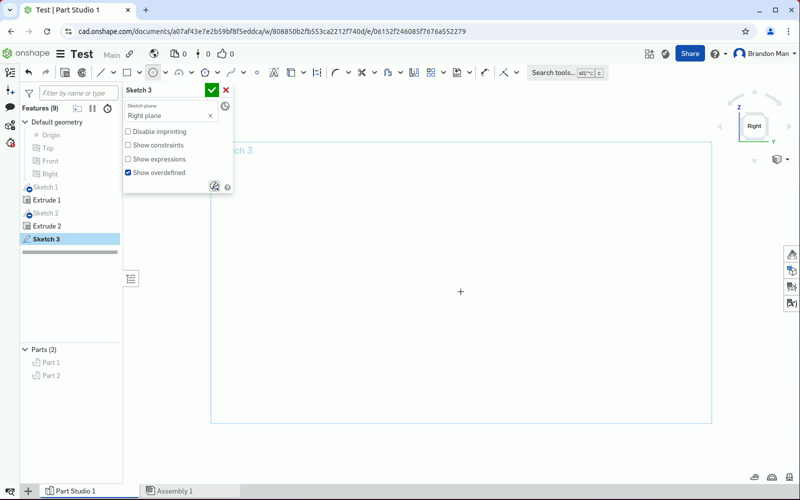
click(460, 291)
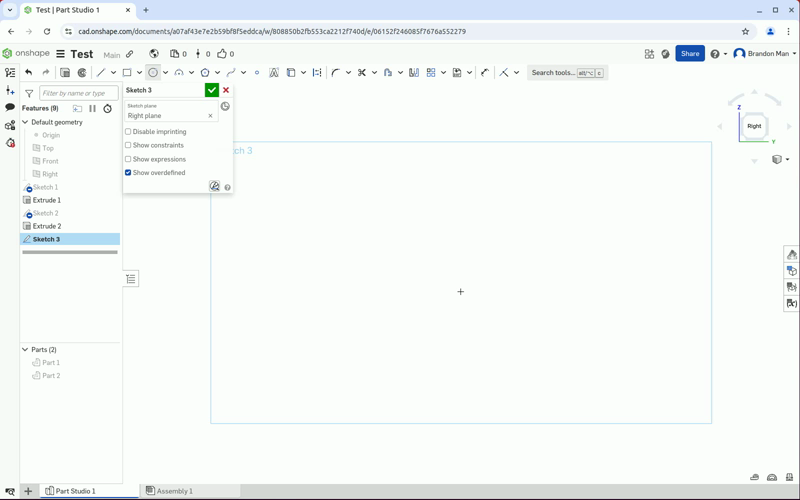
key_up(shift)
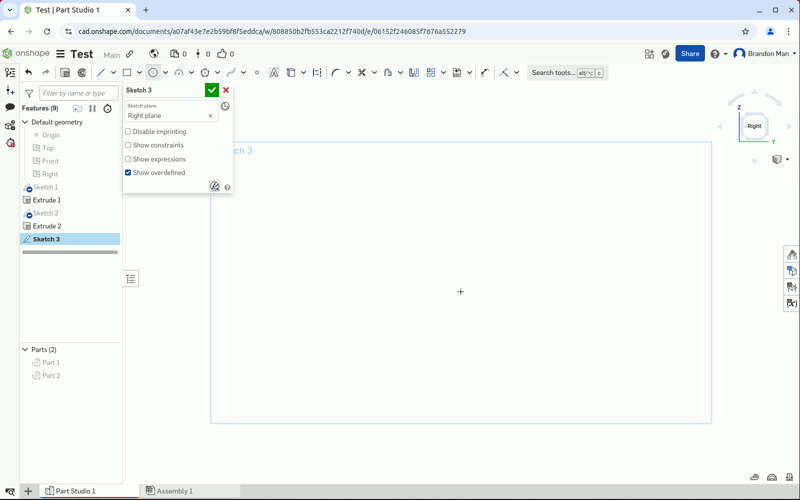
mouse_move(461, 291)
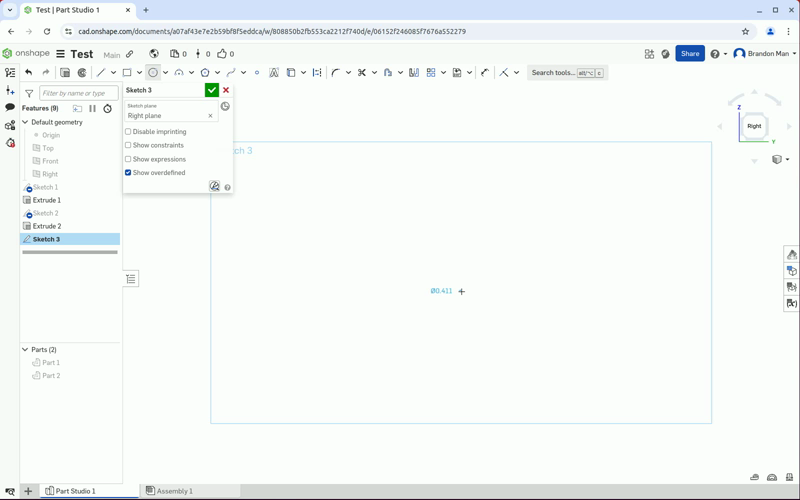
scroll(6)
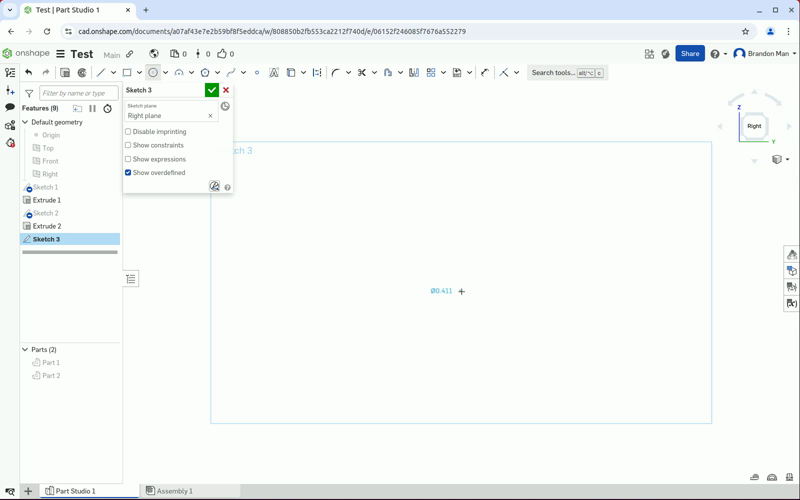
scroll(6)
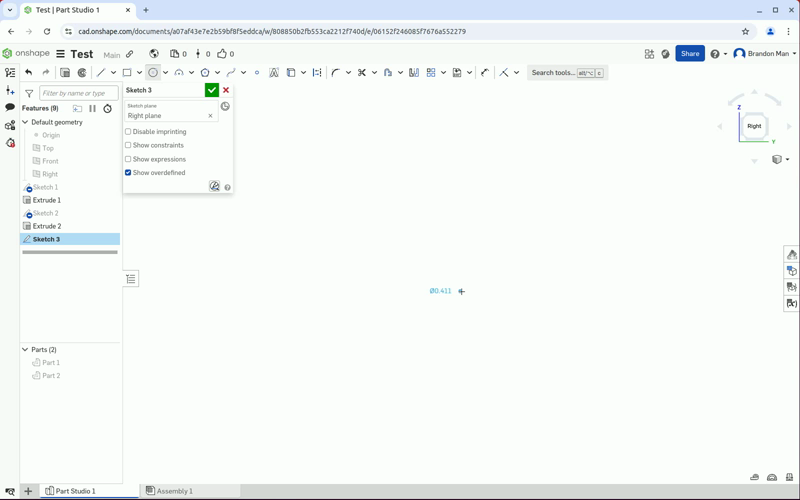
scroll(6)
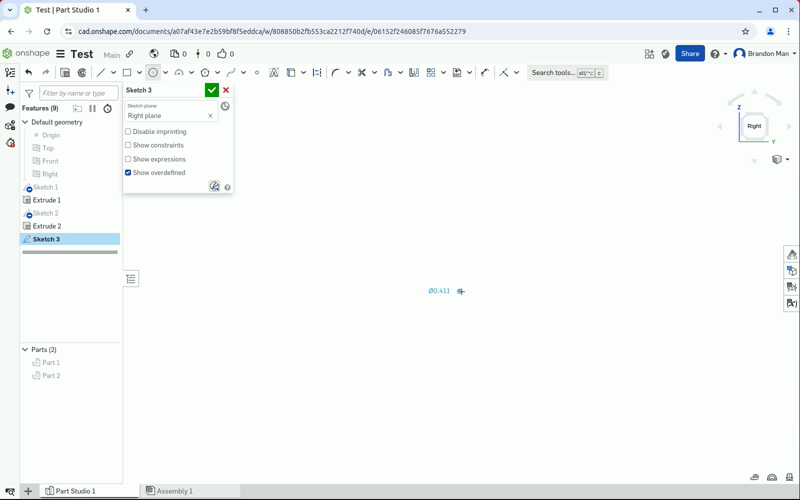
scroll(6)
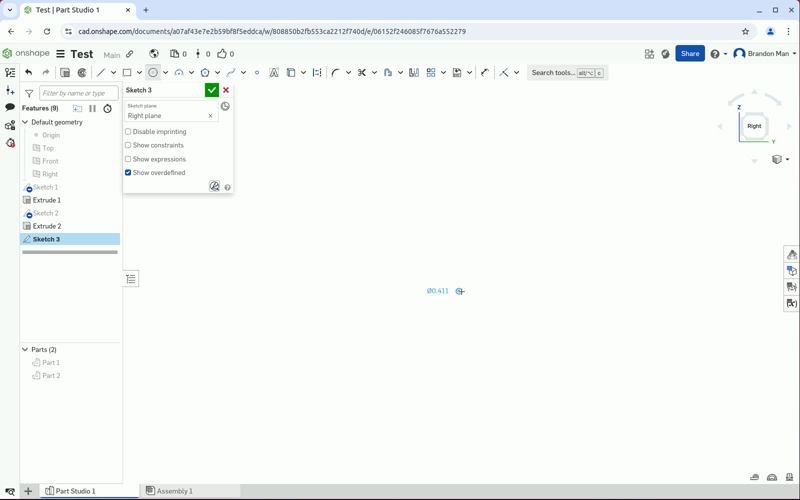
scroll(6)
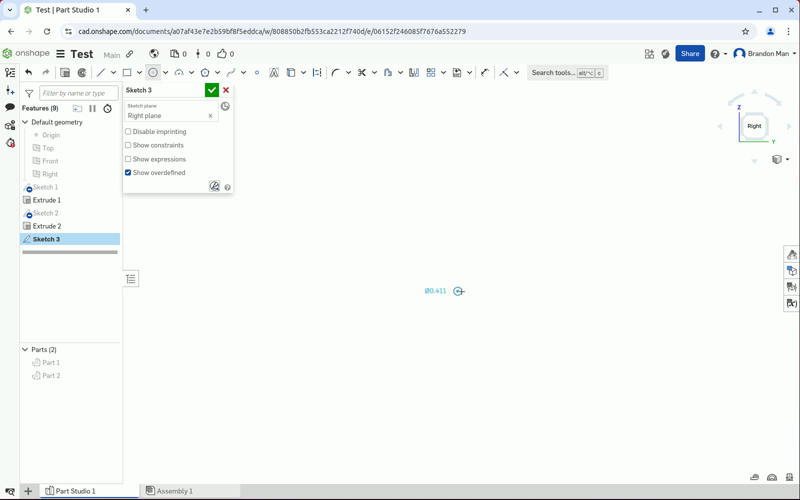
scroll(6)
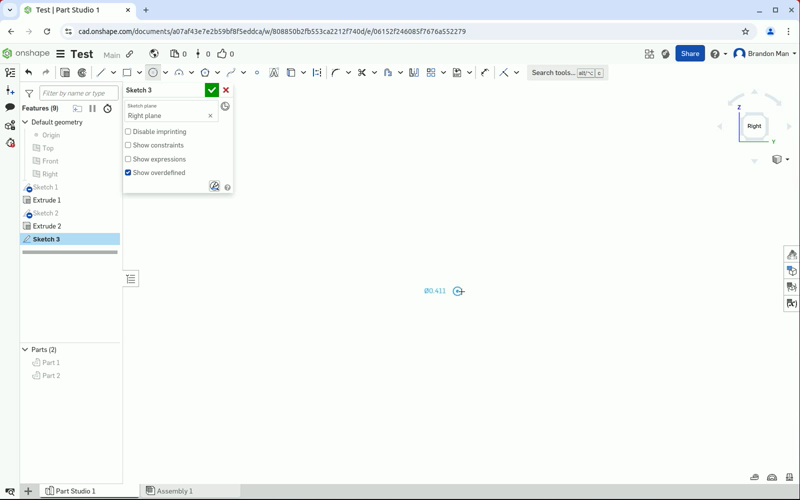
scroll(6)
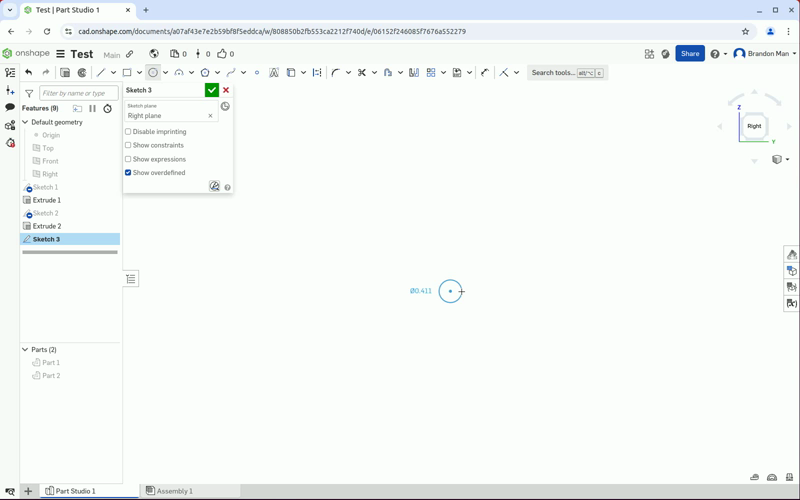
click(461, 291)
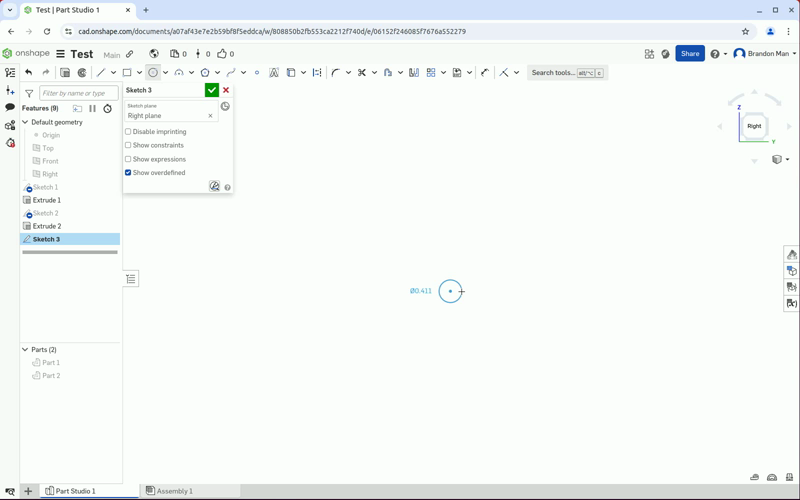
scroll(-6)
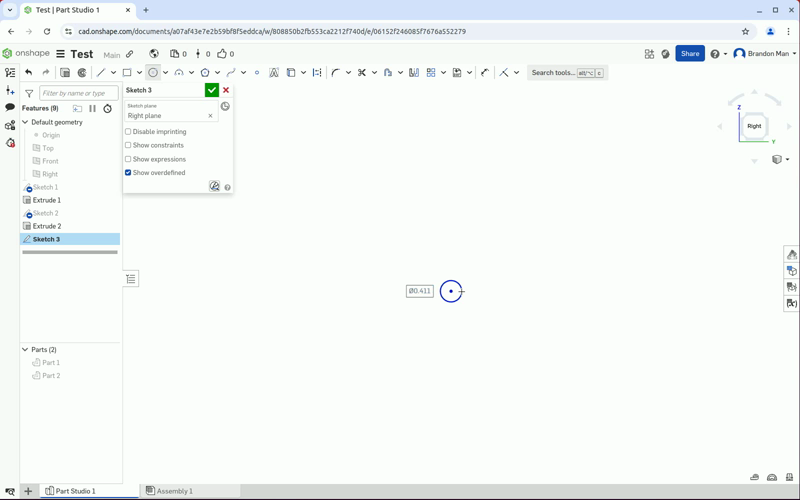
scroll(-6)
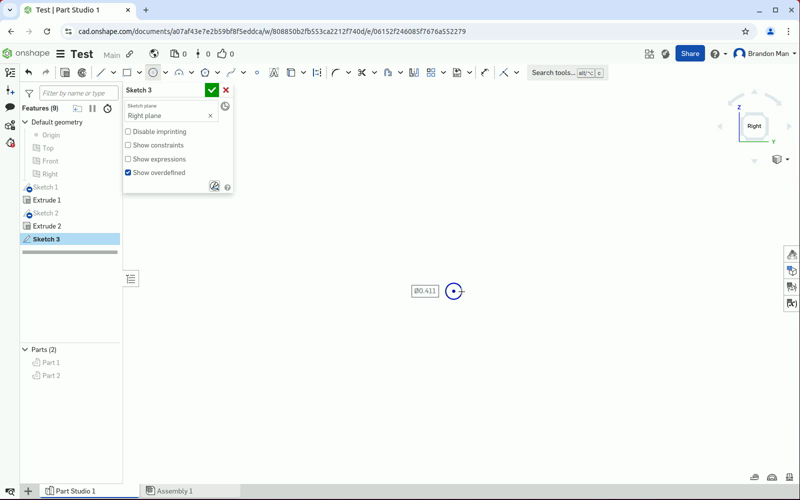
scroll(-6)
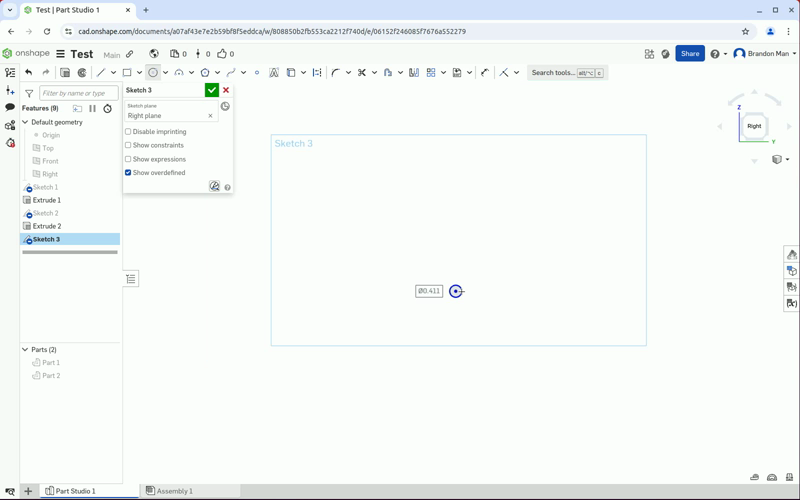
scroll(-6)
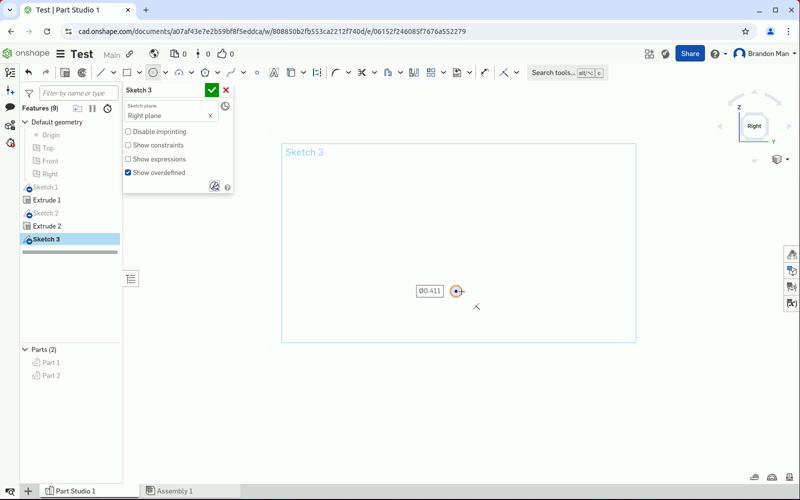
scroll(-6)
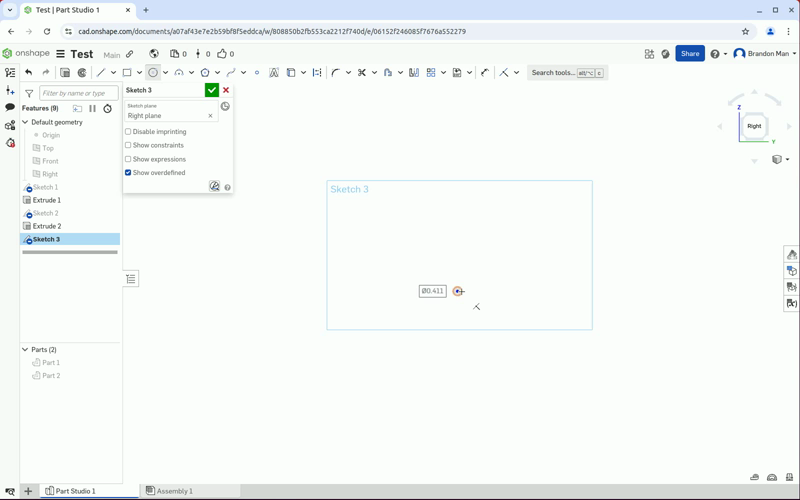
scroll(-6)
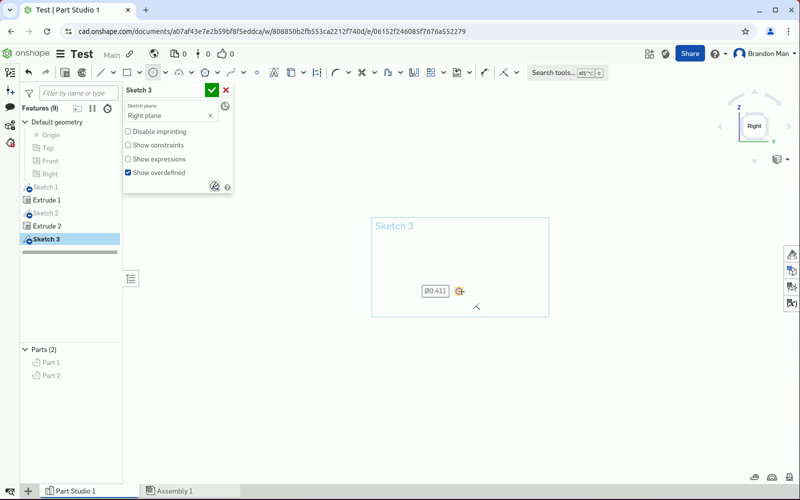
scroll(-6)
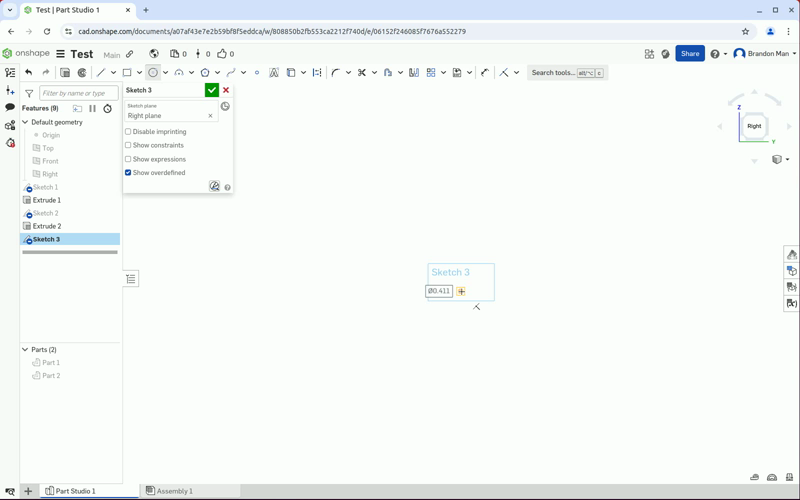
key(esc)
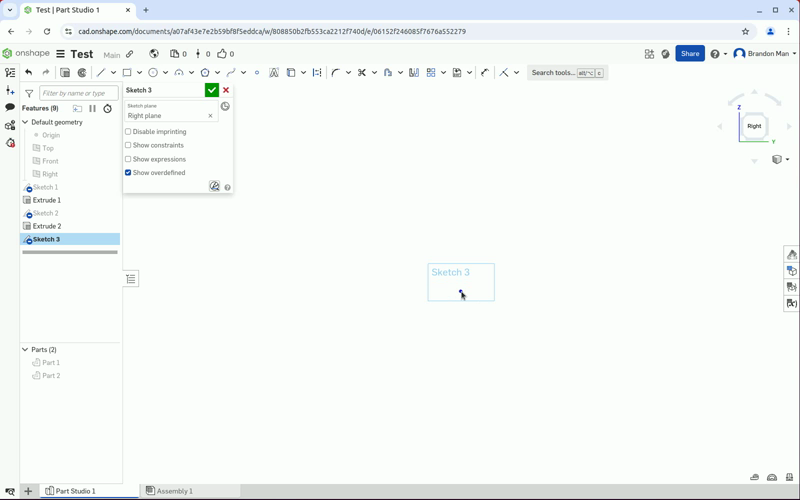
mouse_move(460, 290)
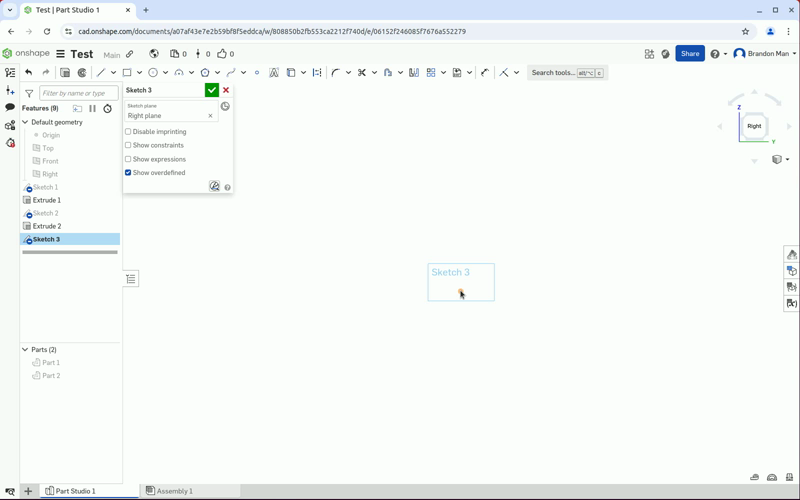
scroll(6)
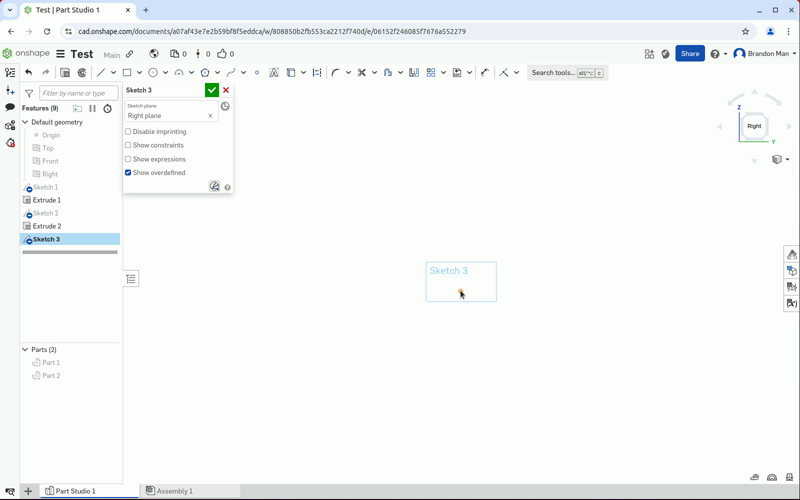
scroll(6)
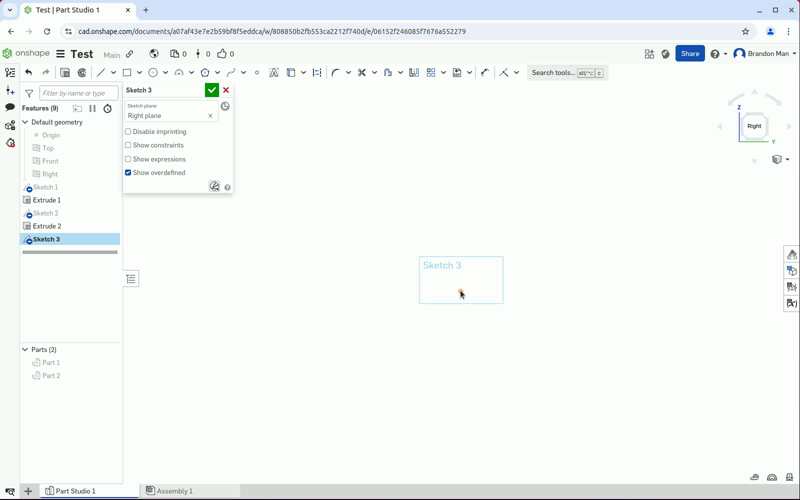
scroll(6)
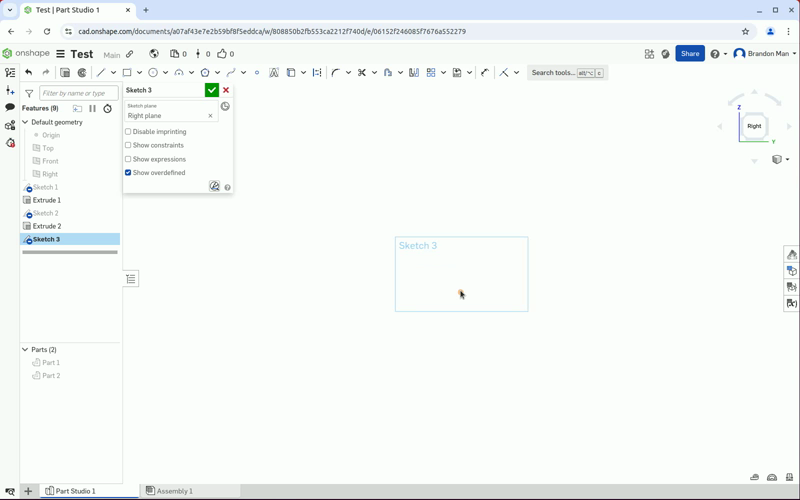
scroll(6)
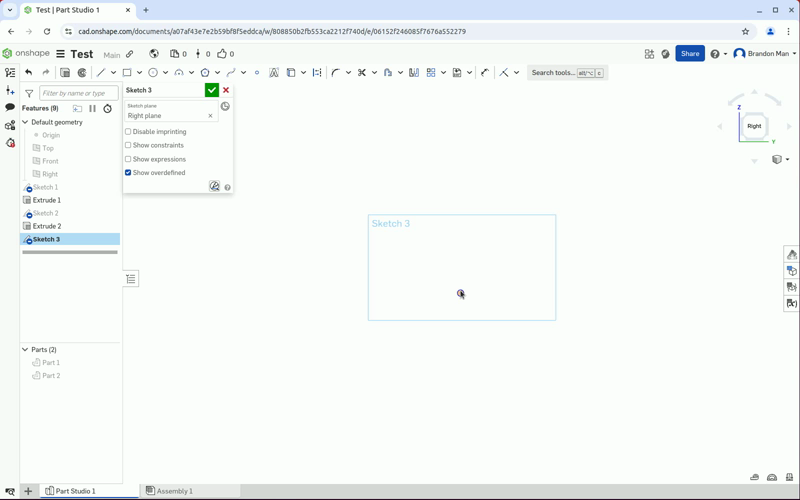
scroll(6)
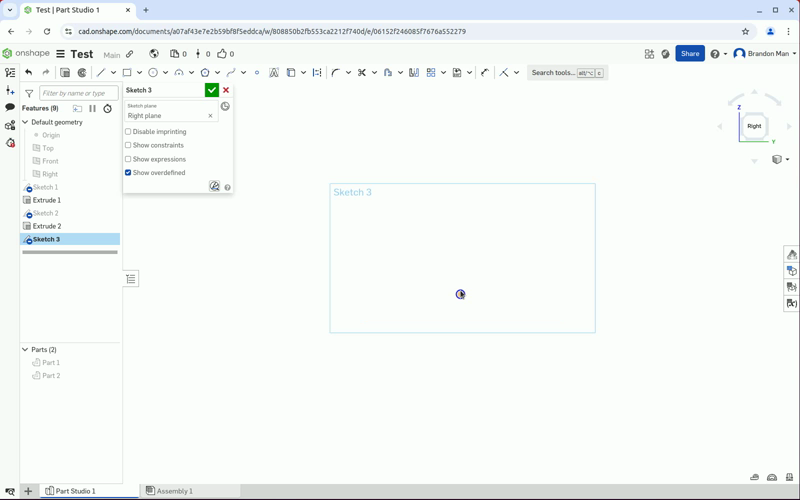
scroll(6)
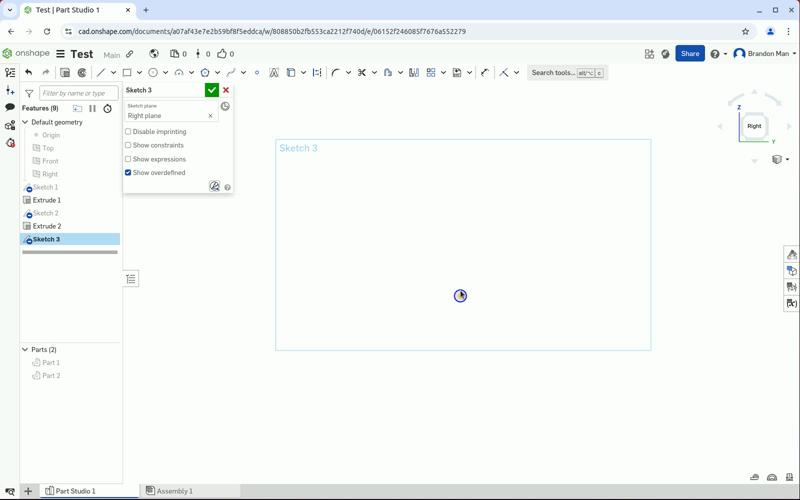
scroll(6)
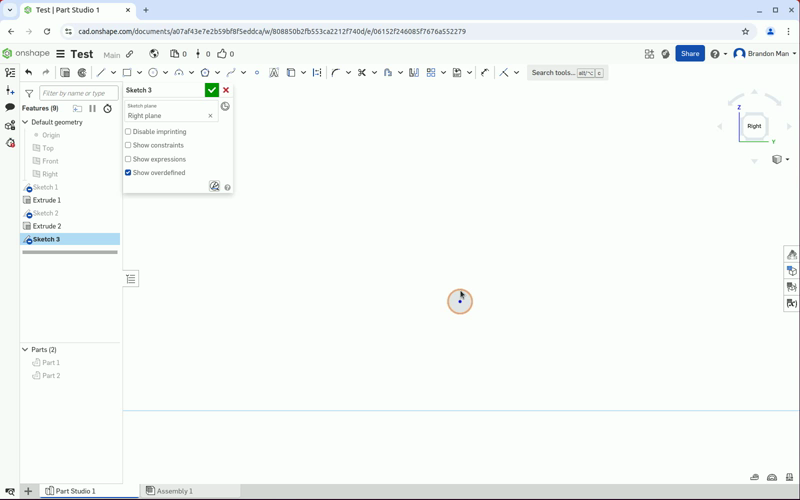
click(460, 290)
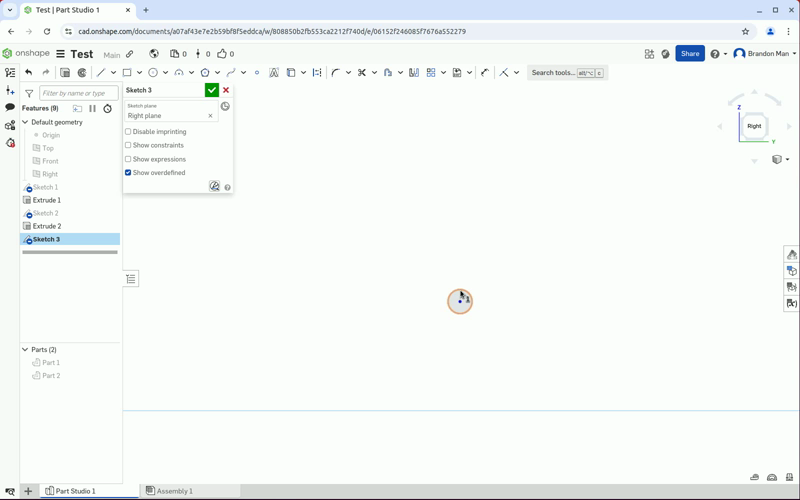
scroll(-6)
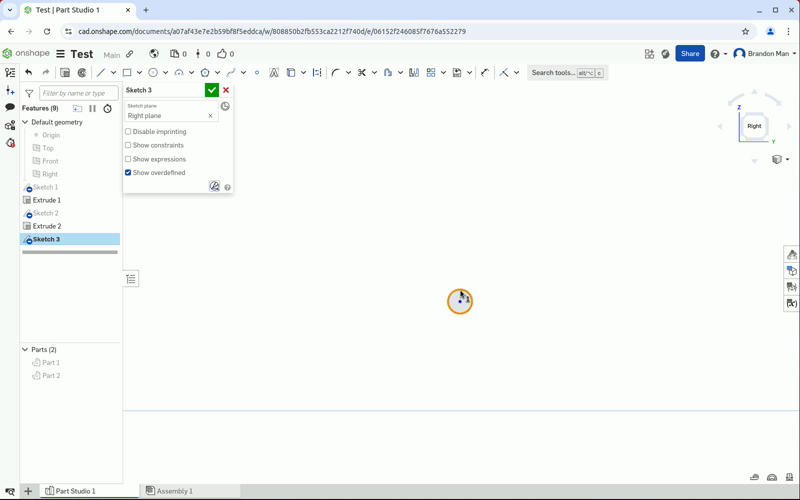
scroll(-6)
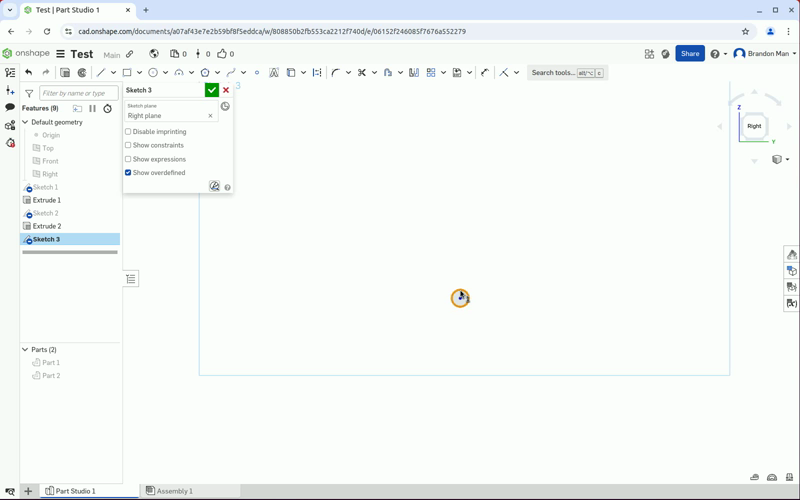
scroll(-6)
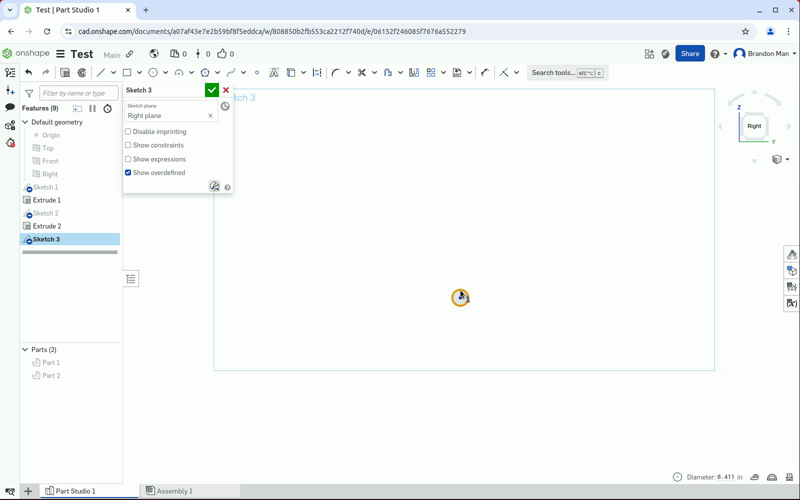
scroll(-6)
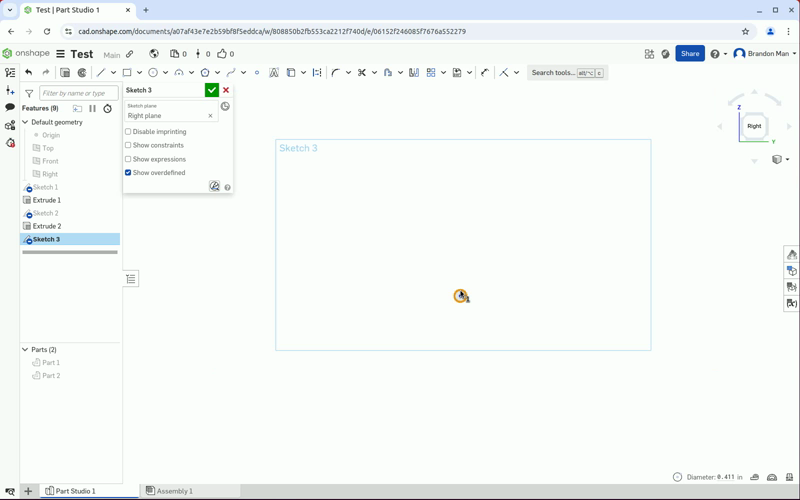
scroll(-6)
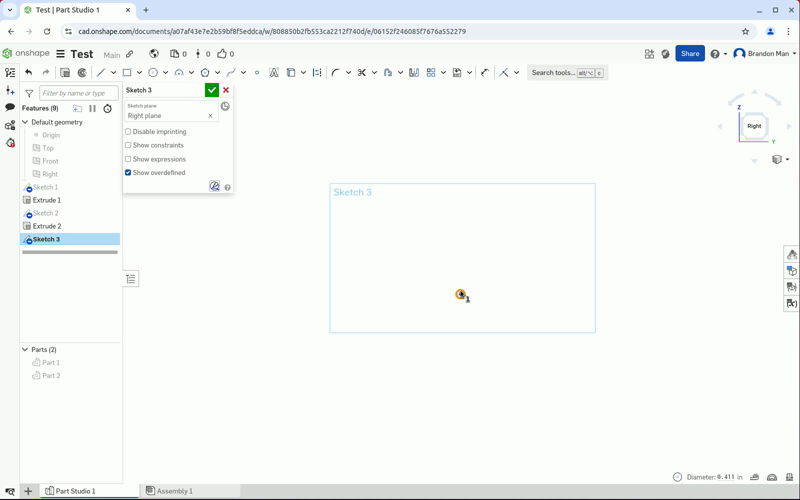
scroll(-6)
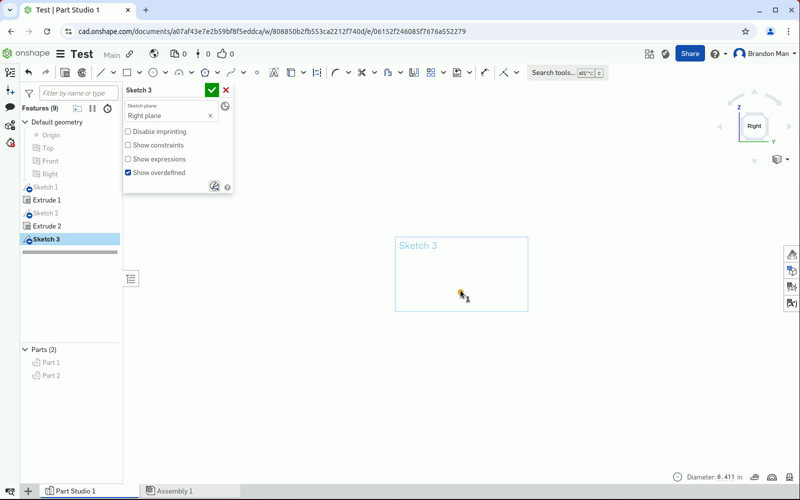
scroll(-6)
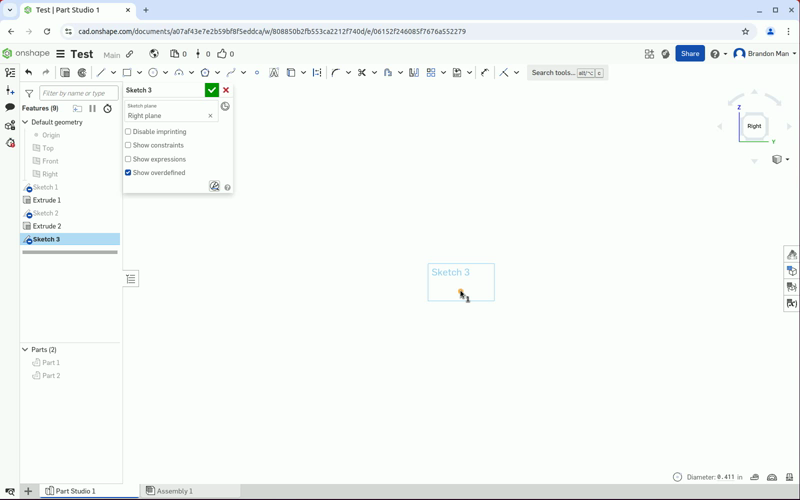
mouse_move(73, 352)
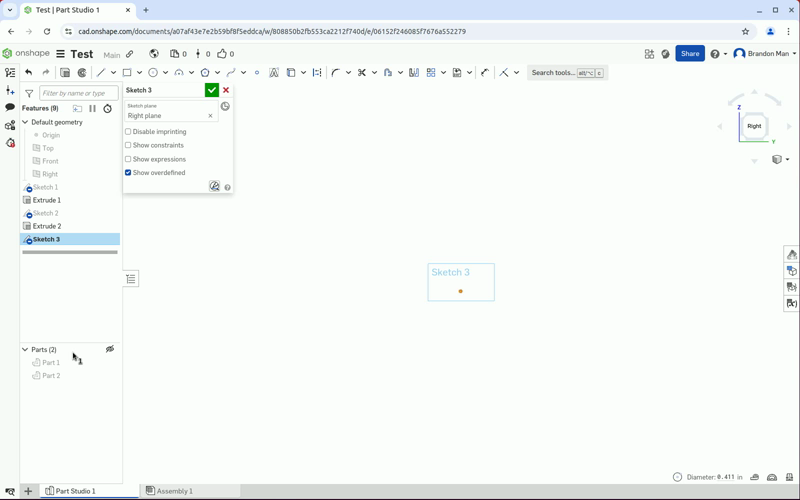
key(shift+y)
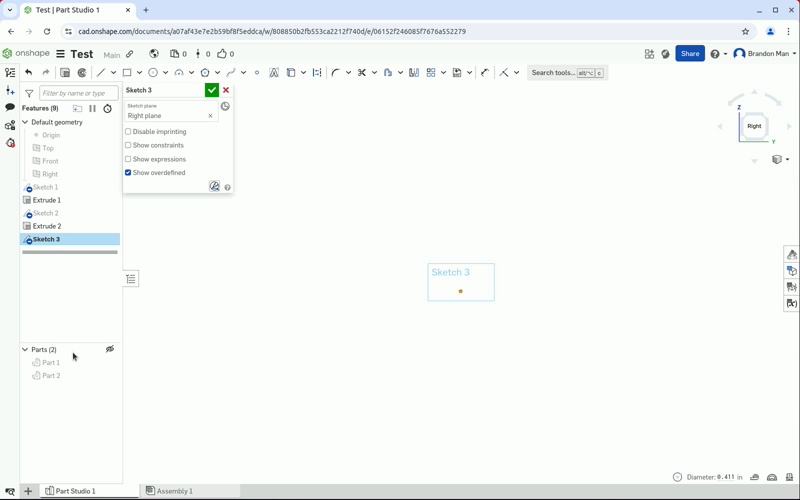
key(shift+e)
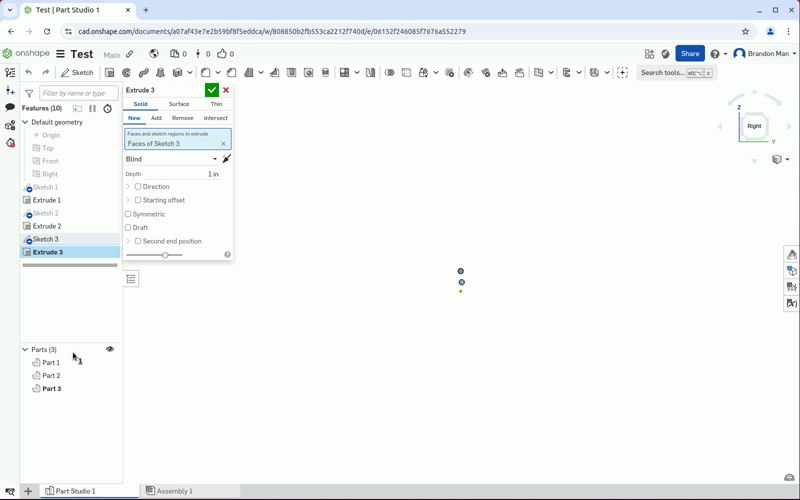
mouse_move(143, 106)
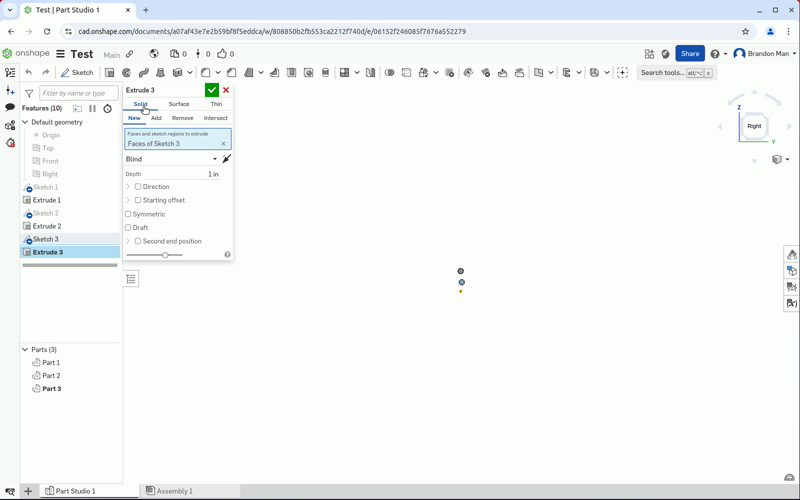
click(143, 106)
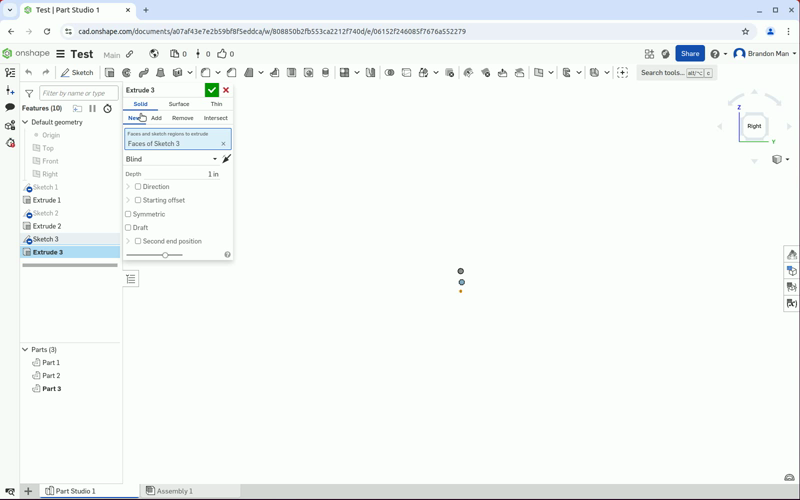
mouse_move(137, 120)
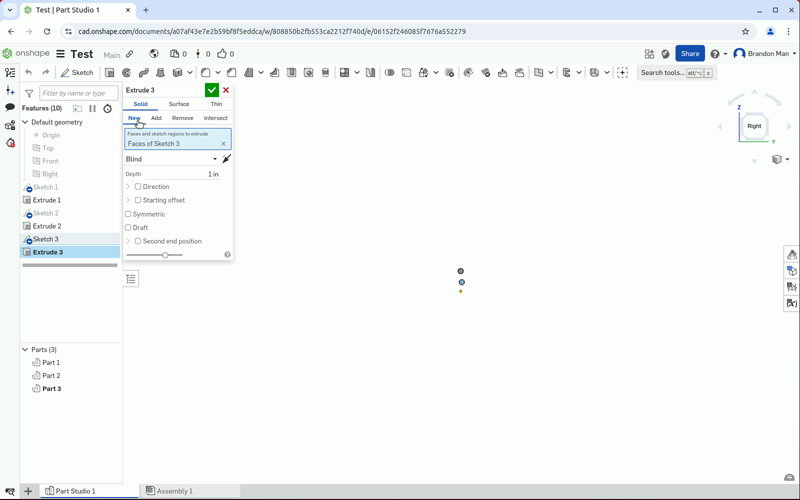
click(137, 120)
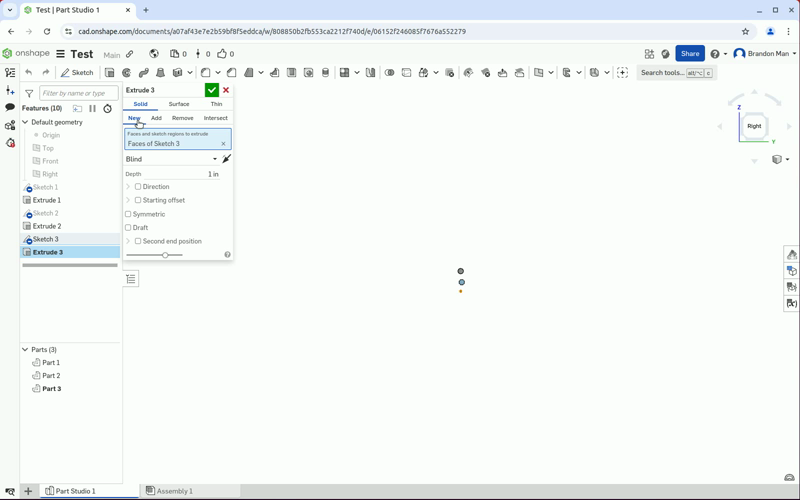
key(tab, 4)
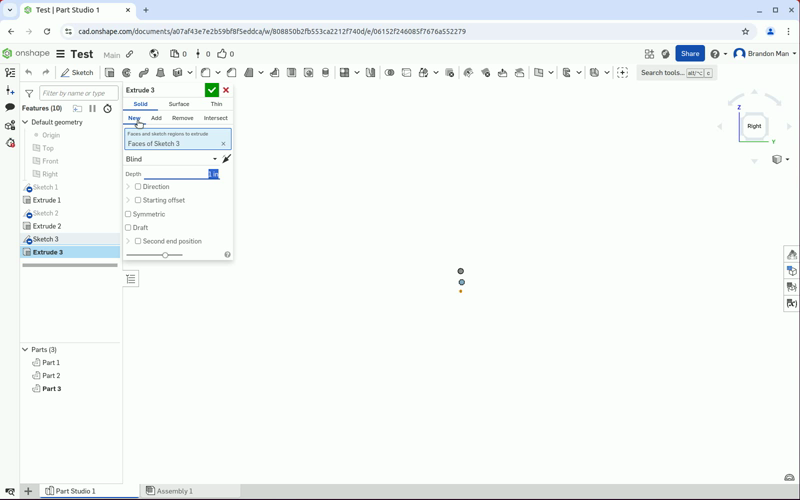
text(7.703)
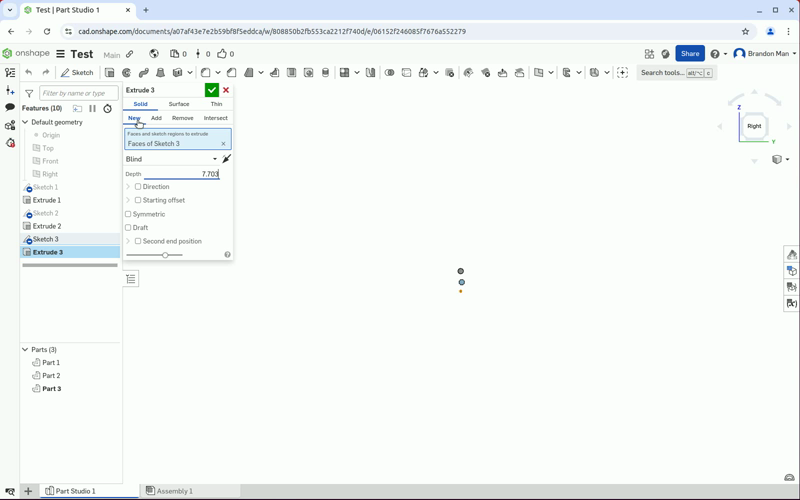
key(enter)
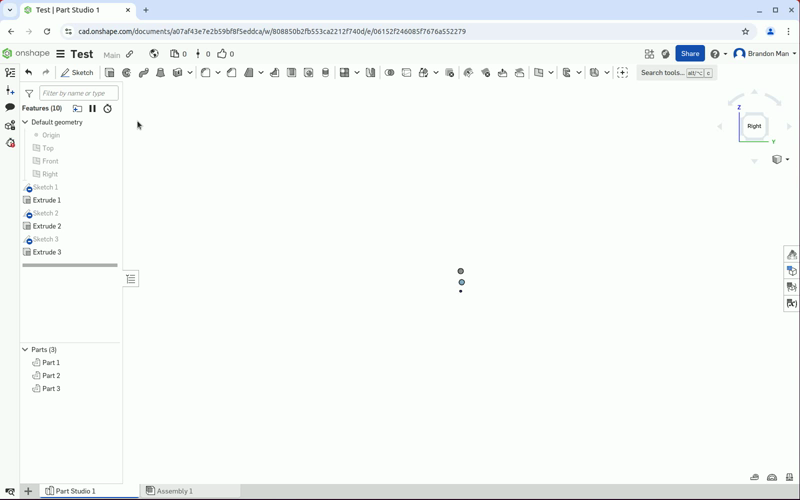
key(shift+h)
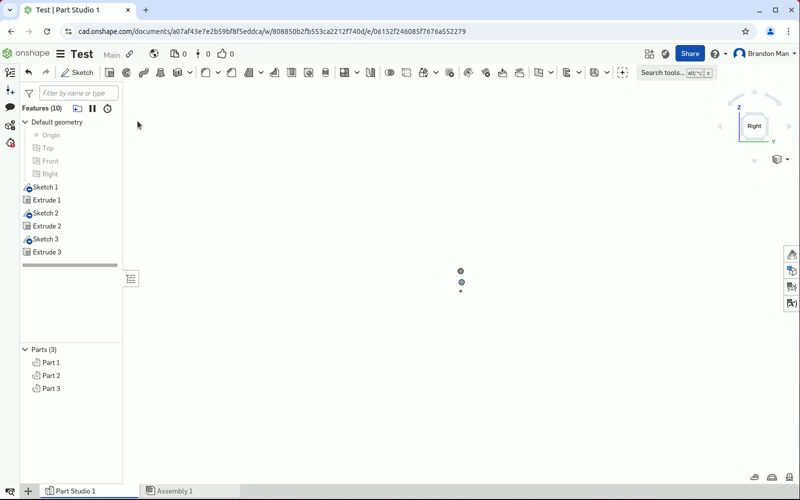
key(shift+h)
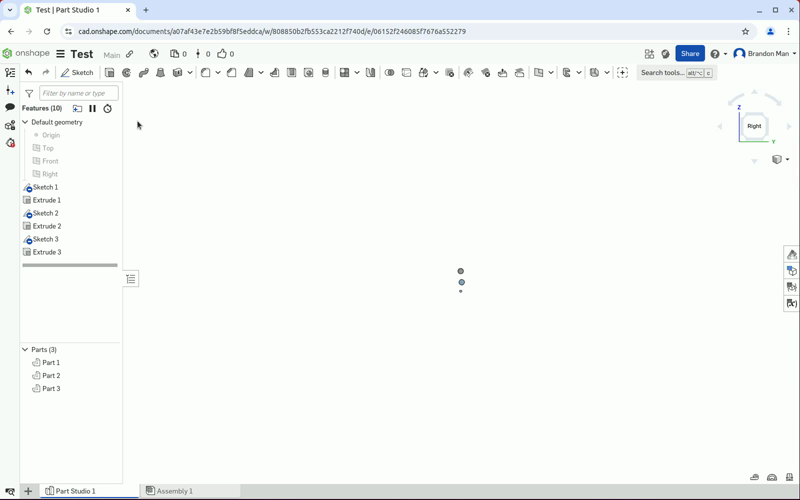
key(shift+7)
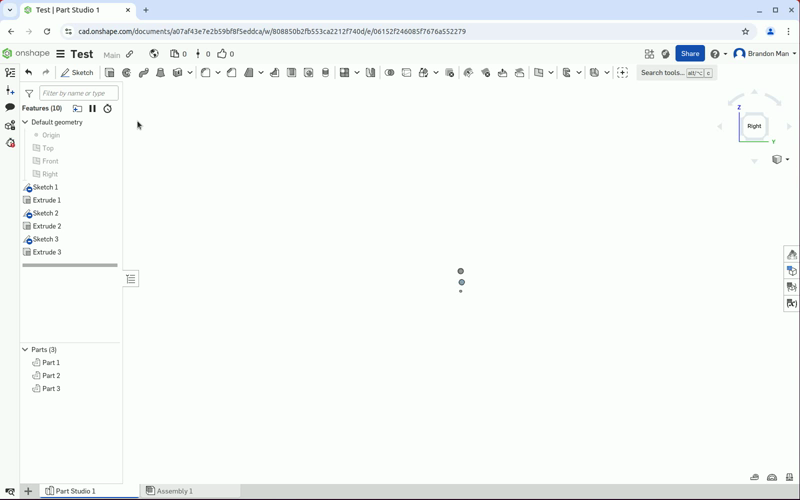
key(right, 2)
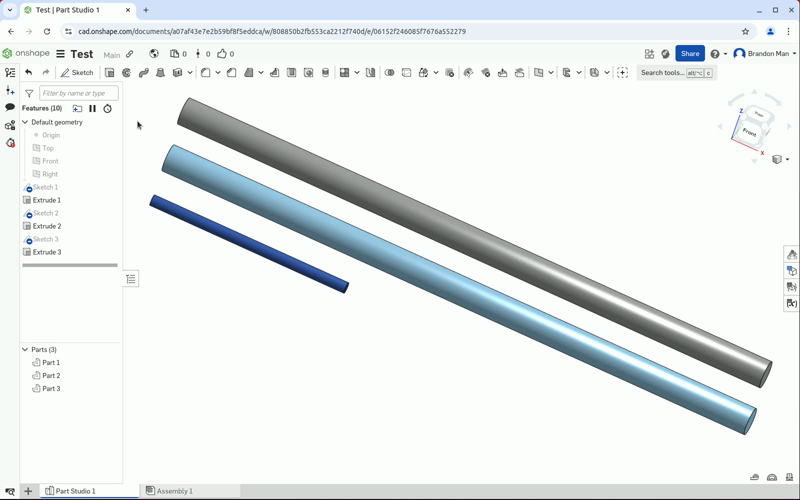
key(down, 2)
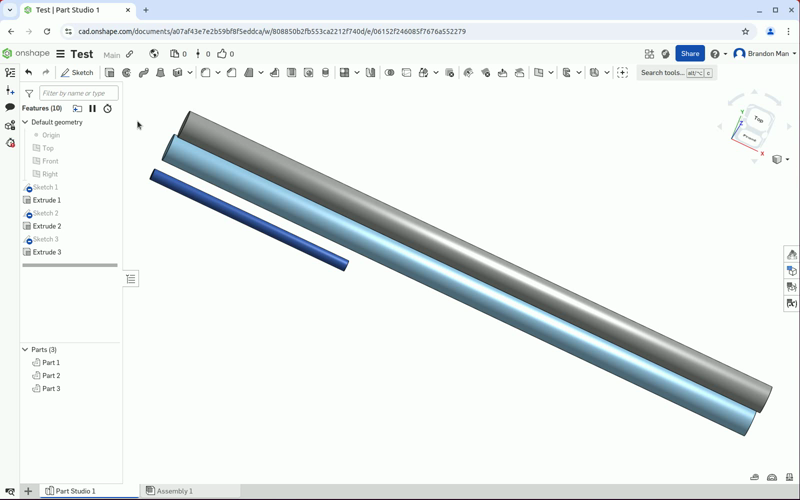
key(up, 2)
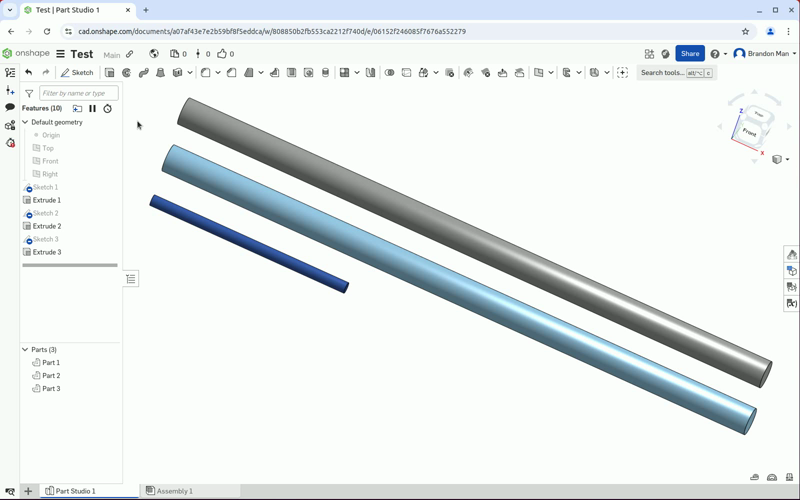
key(left, 2)
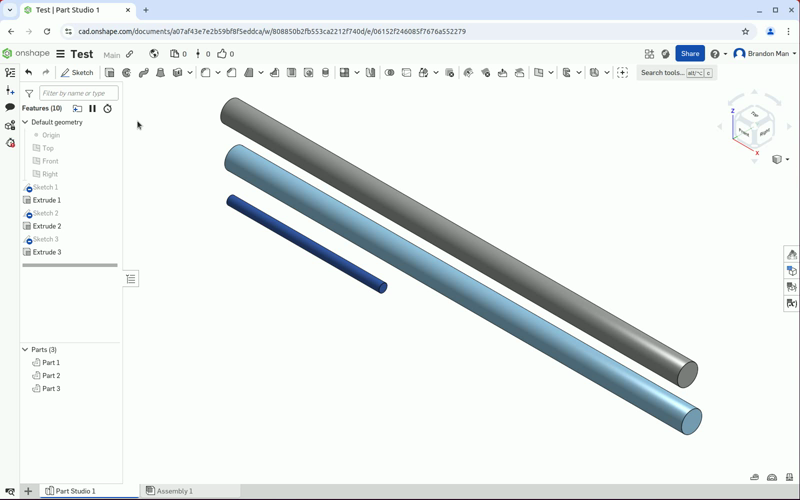
mouse_move(73, 189)
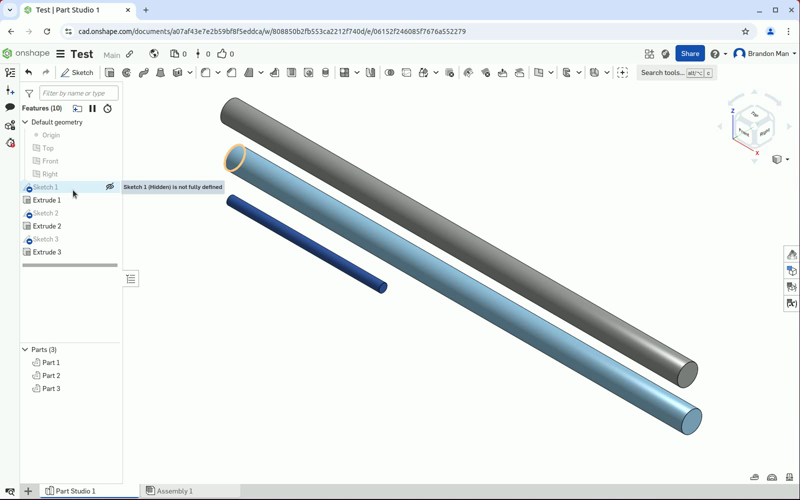
click(73, 189)